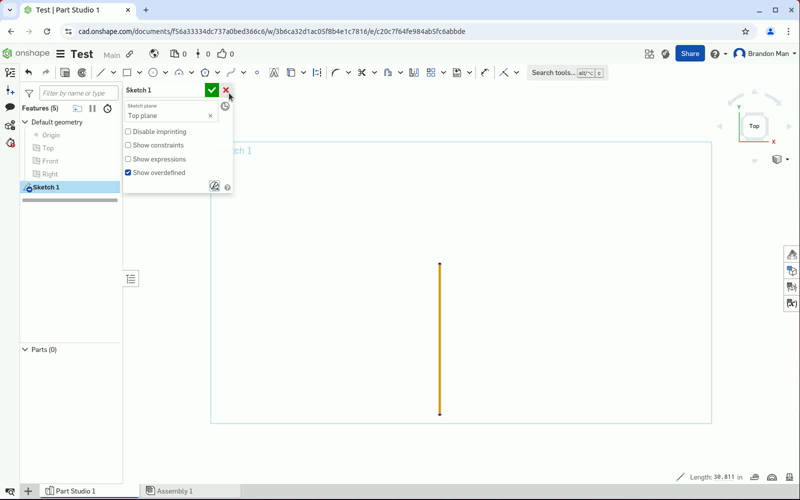
key(shift+h)
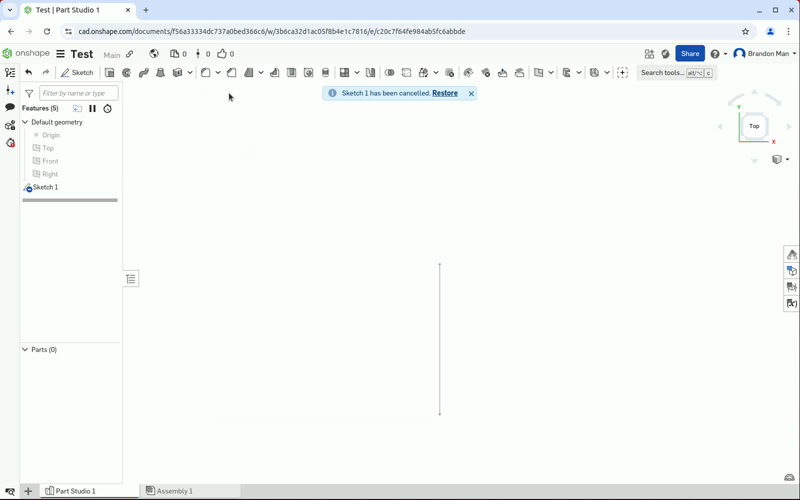
key(shift+s)
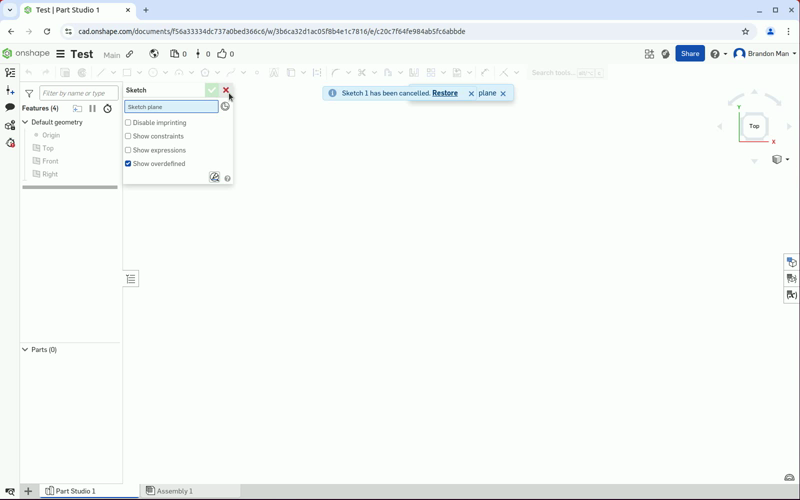
mouse_move(73, 150)
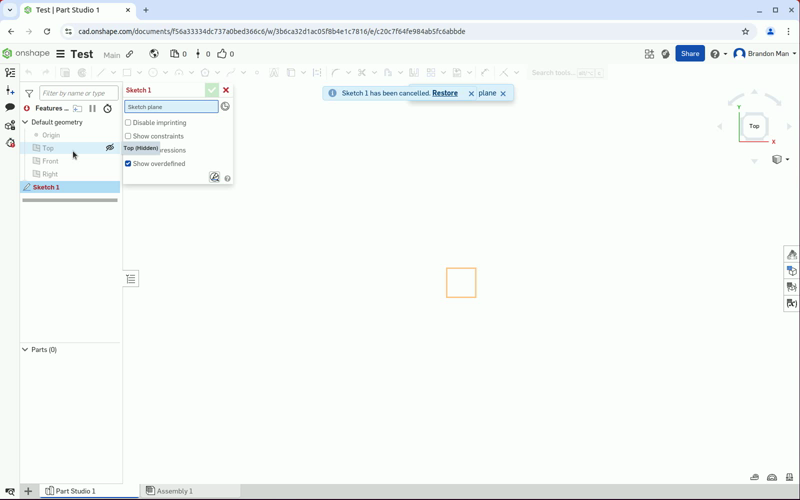
click(73, 150)
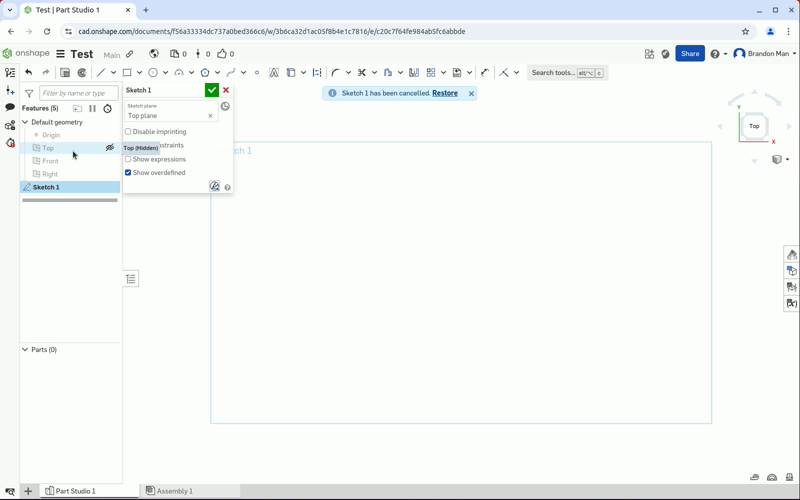
mouse_move(73, 352)
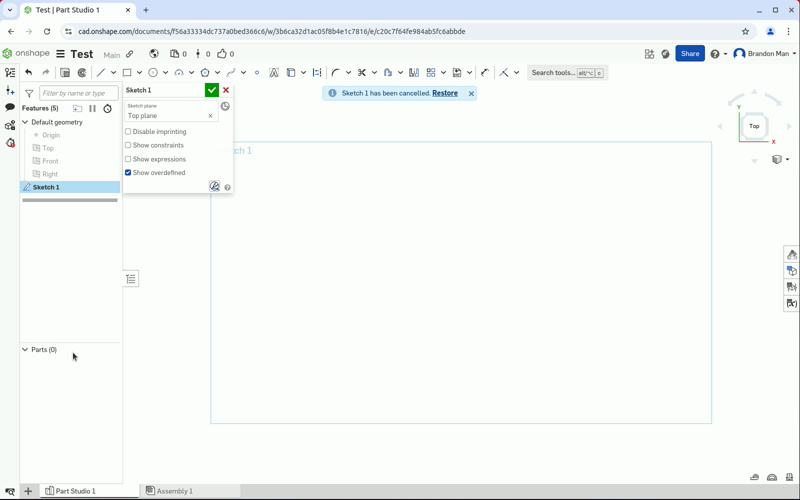
key(y)
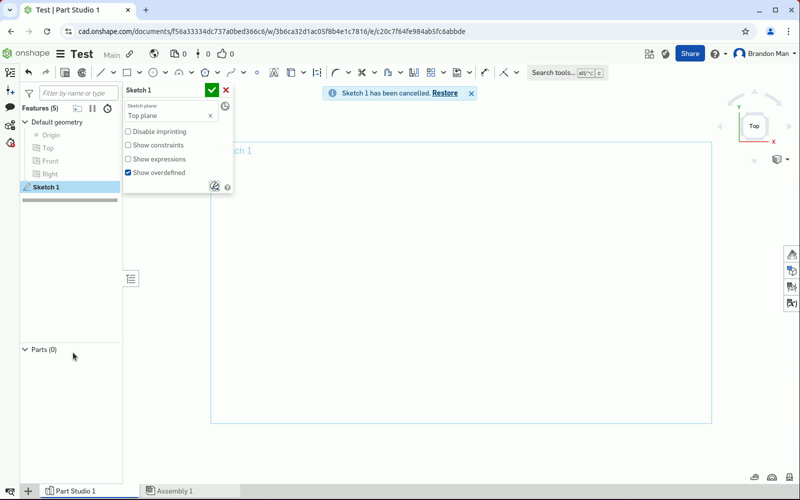
key(l)
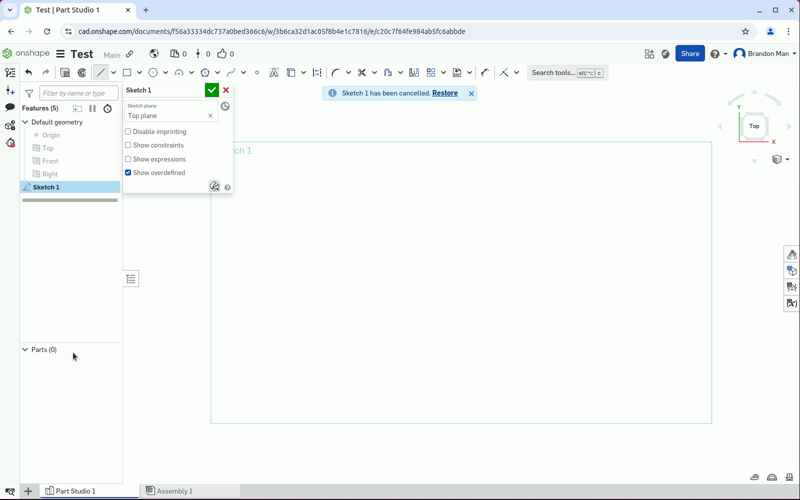
key_down(shift)
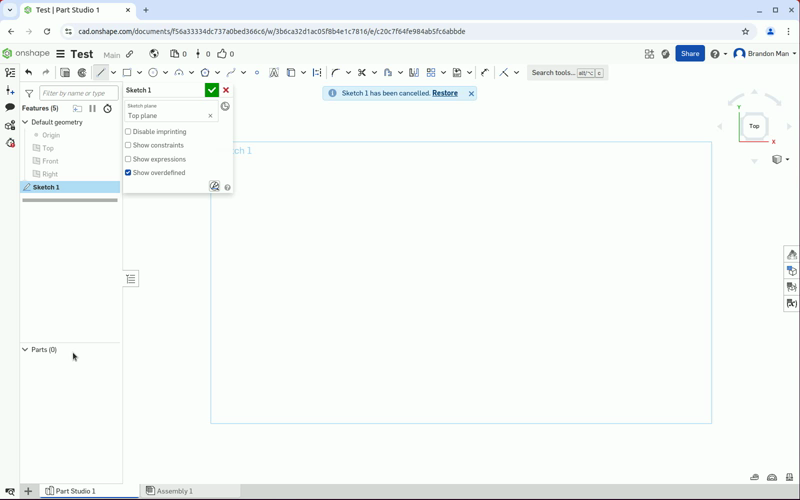
mouse_move(404, 339)
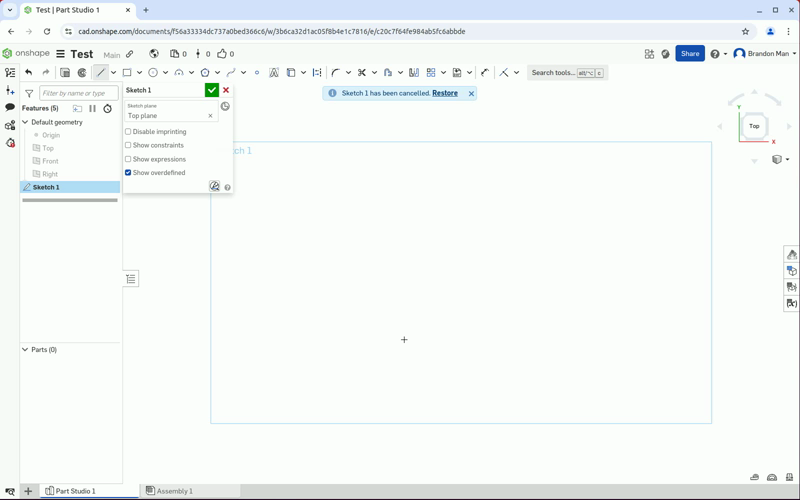
click(404, 339)
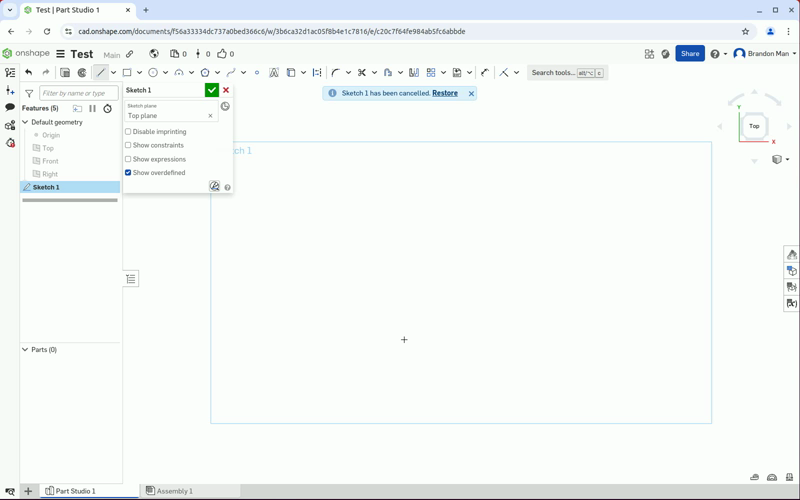
key_up(shift)
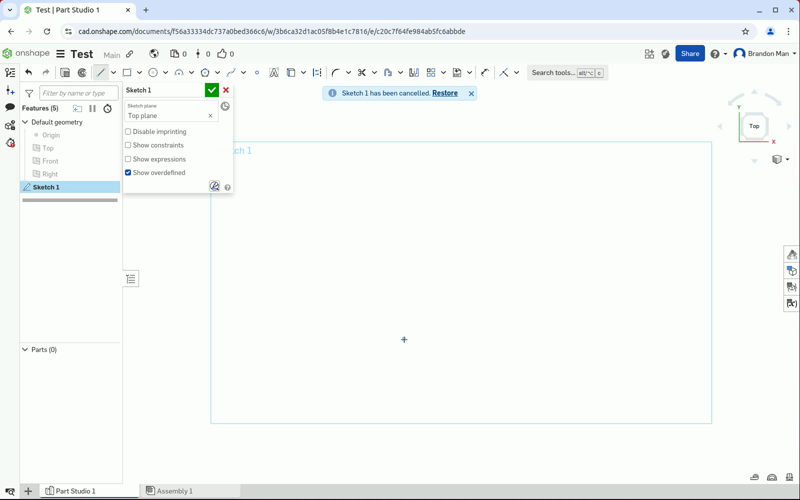
key_down(shift)
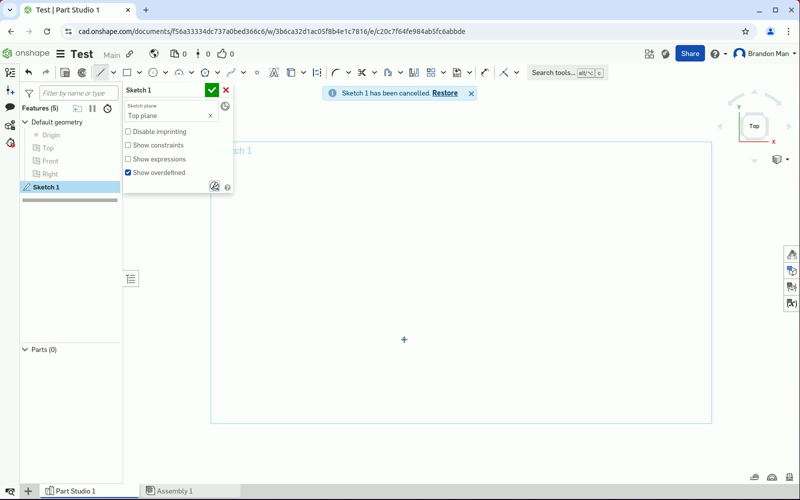
mouse_move(516, 339)
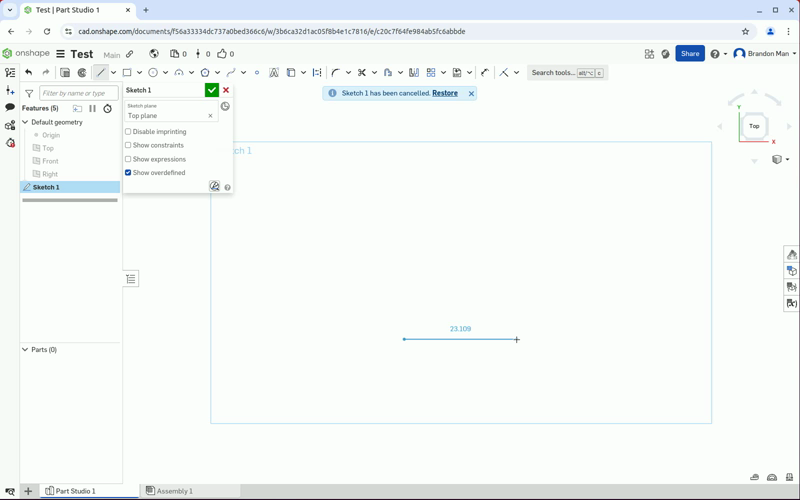
click(516, 339)
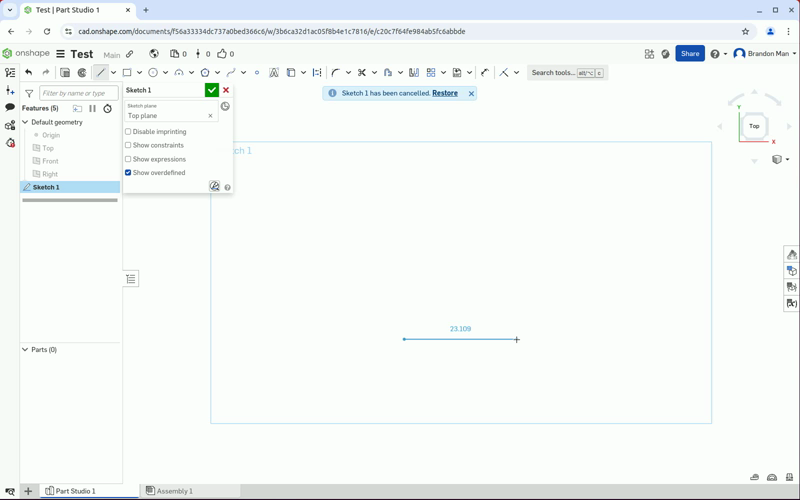
key_up(shift)
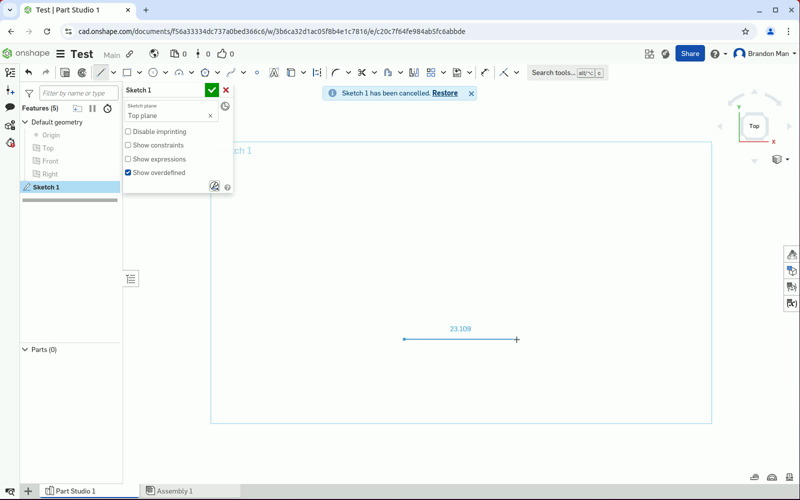
key_down(shift)
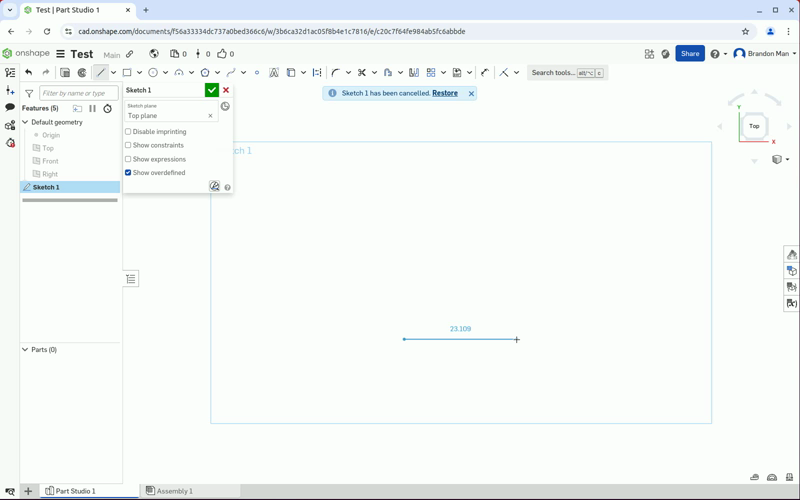
mouse_move(516, 226)
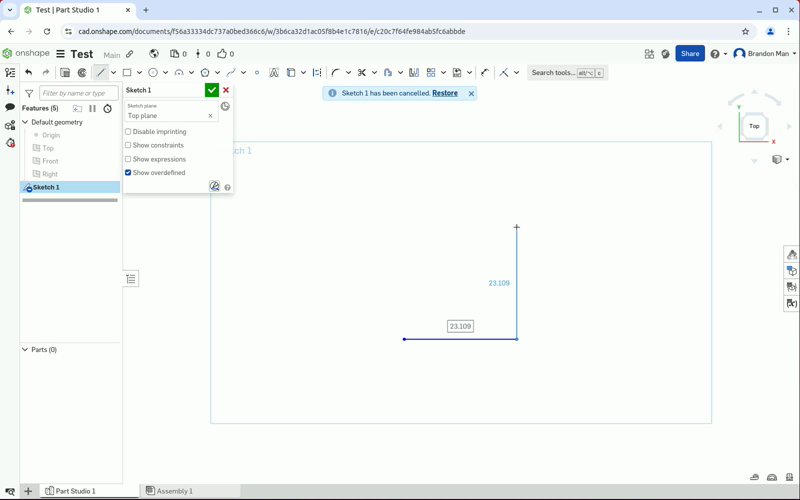
click(516, 226)
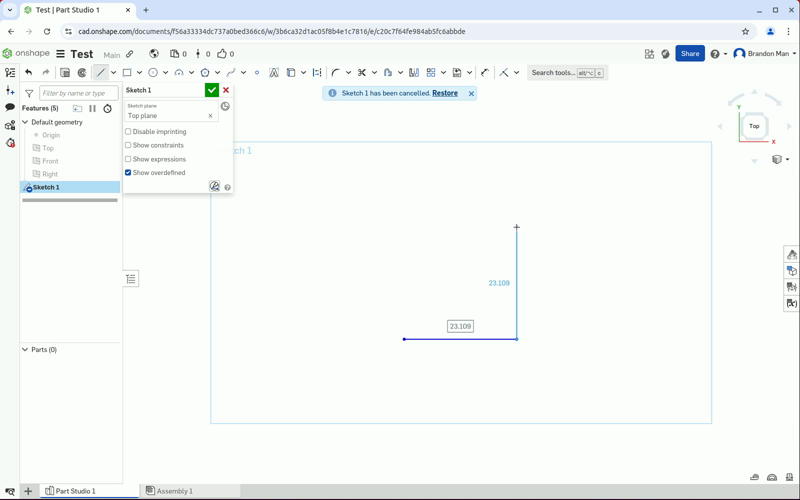
key_up(shift)
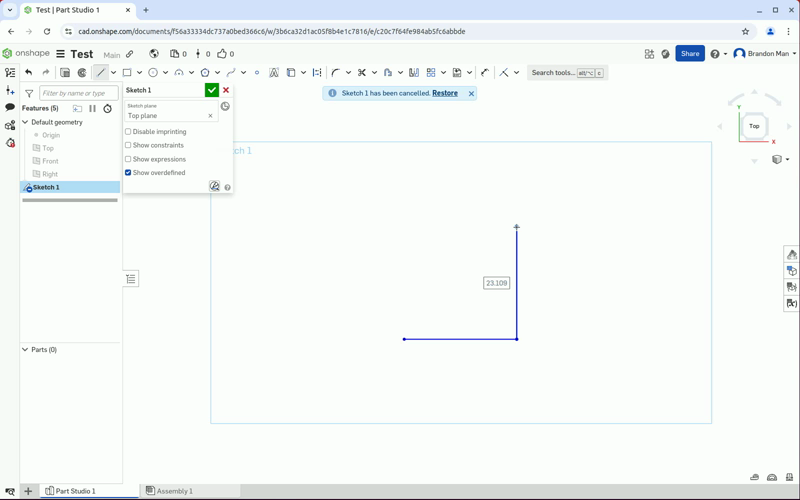
key_down(shift)
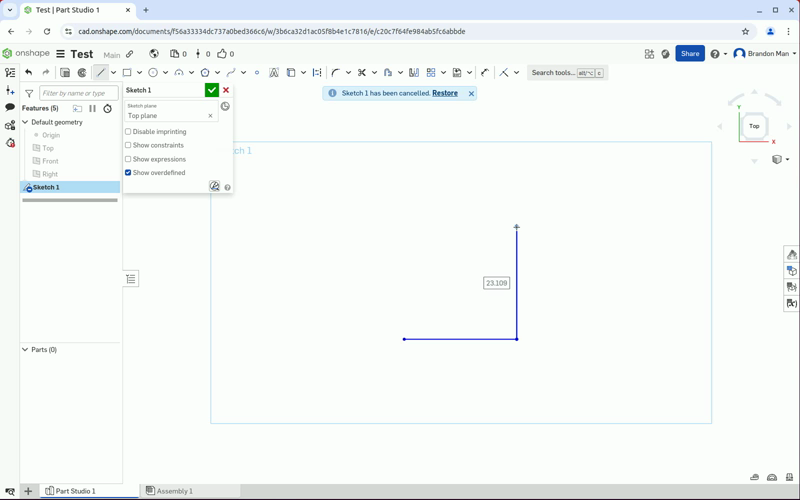
mouse_move(404, 226)
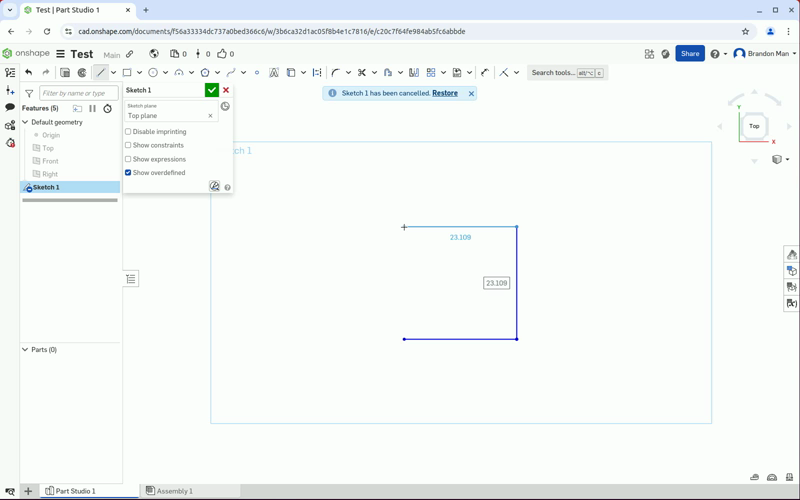
click(404, 226)
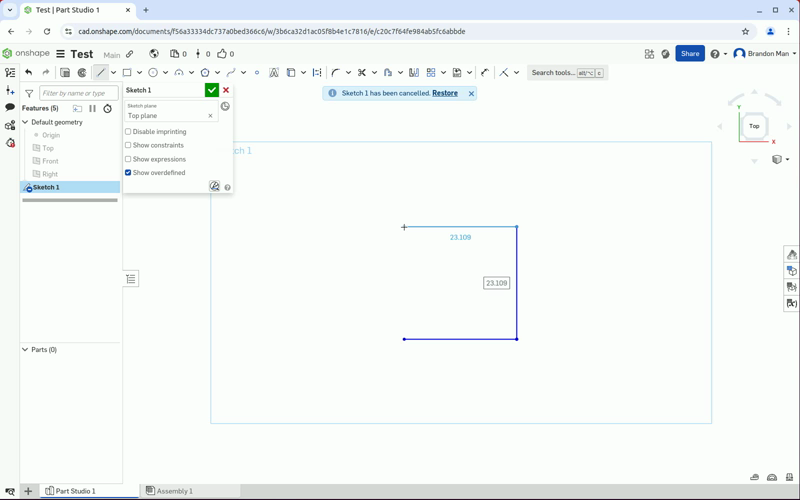
key_up(shift)
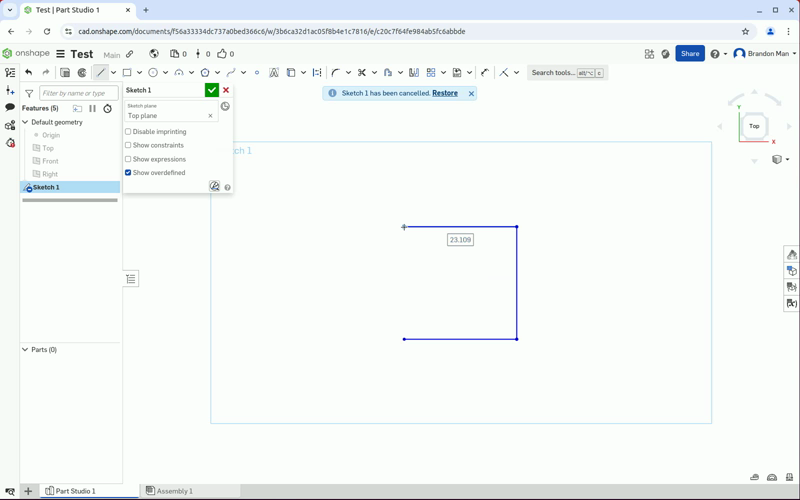
key_down(shift)
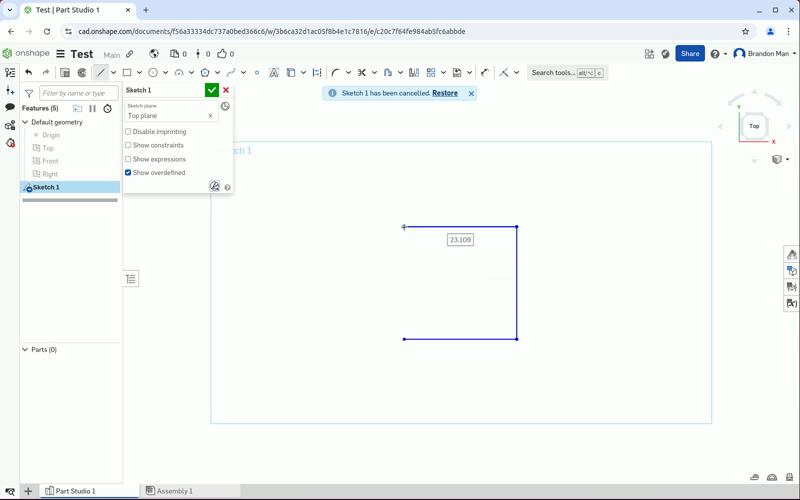
mouse_move(404, 339)
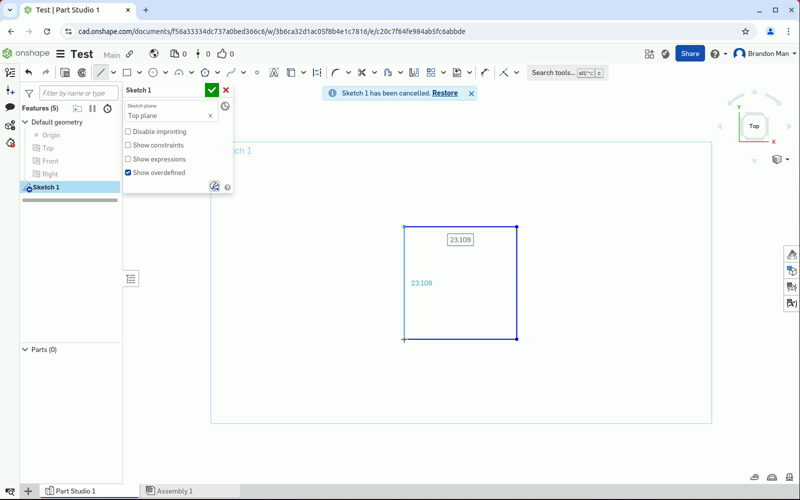
key_up(shift)
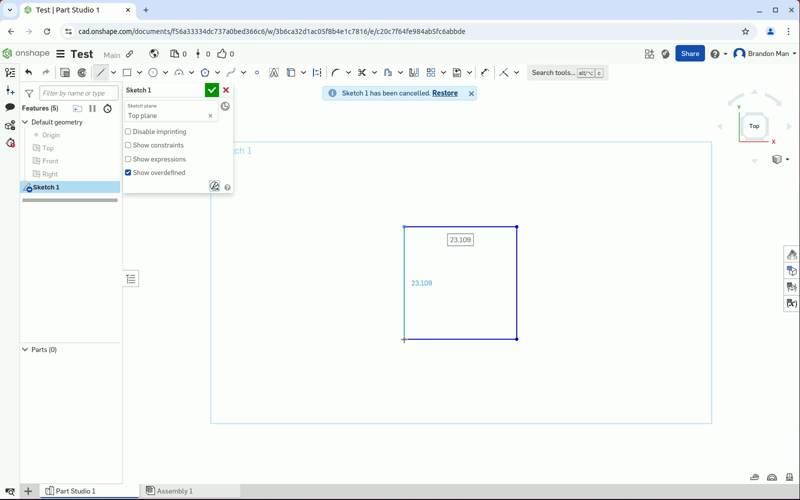
click(404, 339)
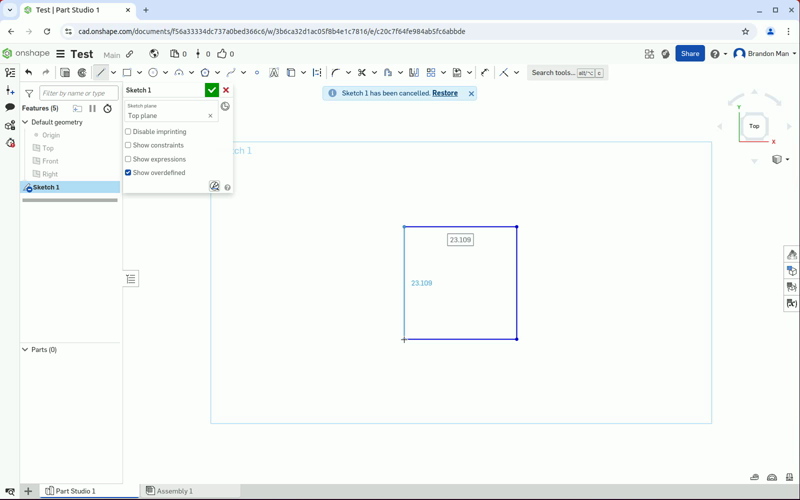
key(esc)
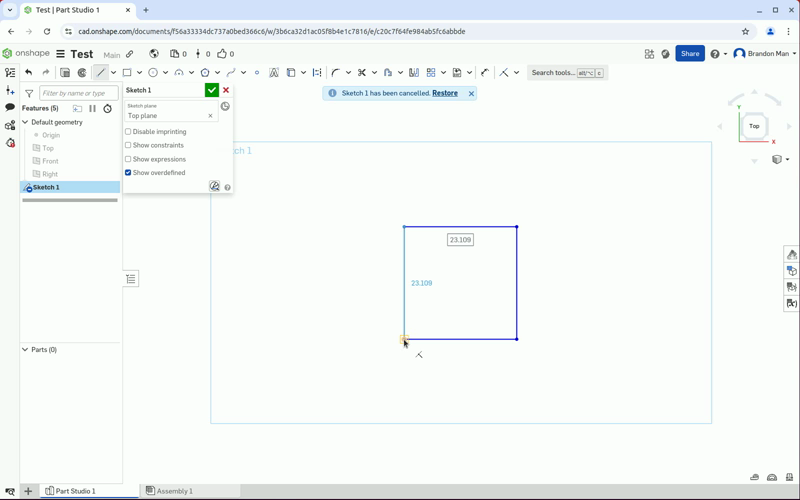
mouse_move(500, 298)
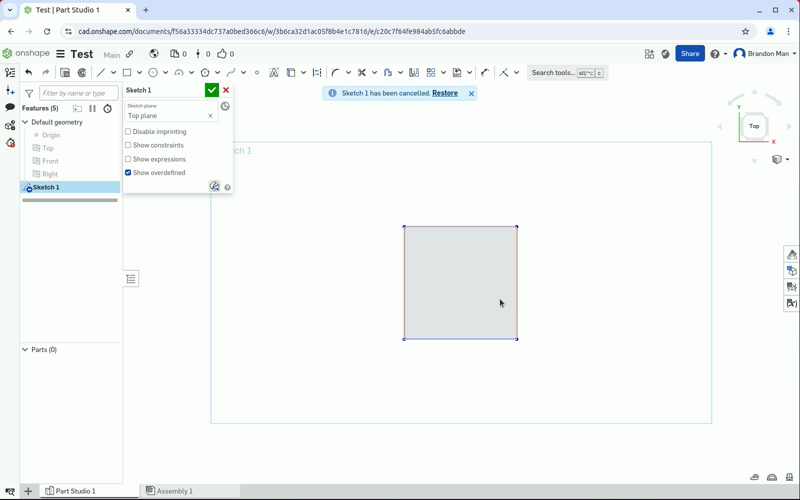
click(500, 298)
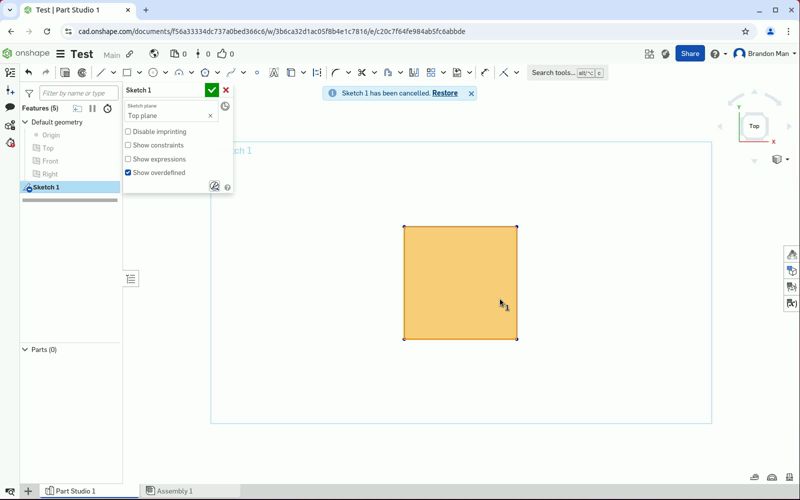
mouse_move(73, 352)
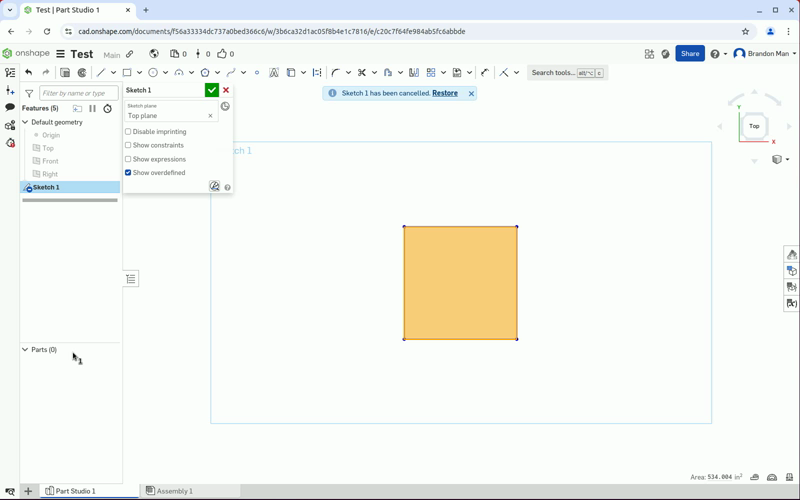
key(shift+y)
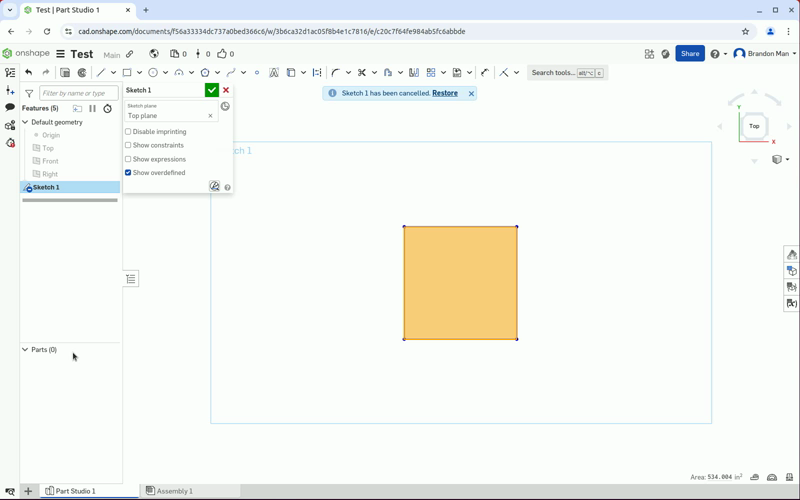
key(shift+e)
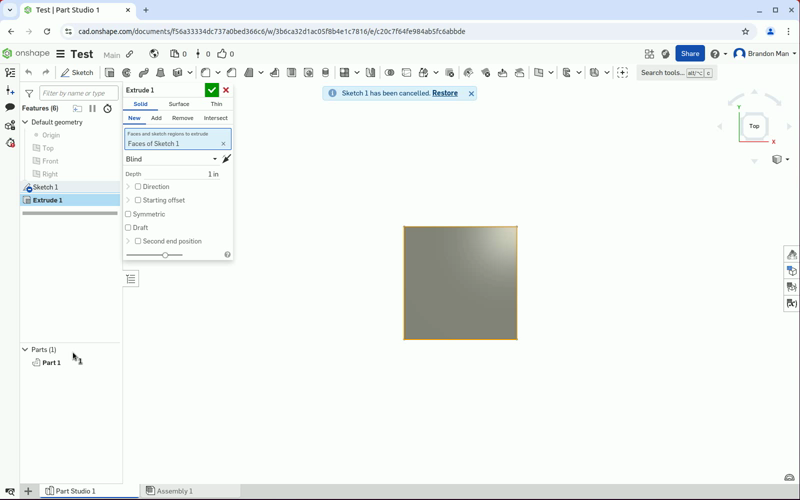
mouse_move(143, 106)
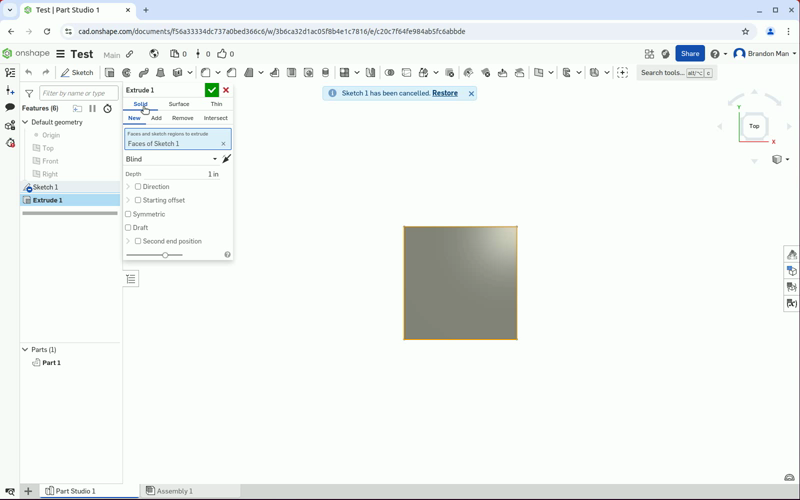
click(143, 106)
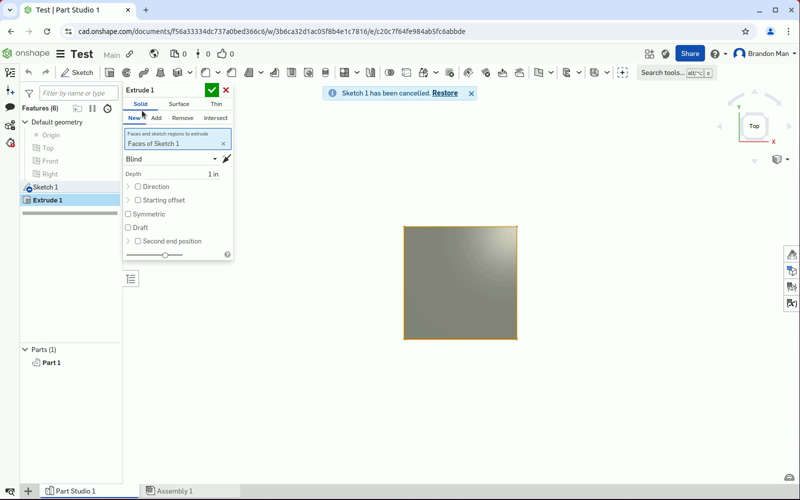
mouse_move(137, 120)
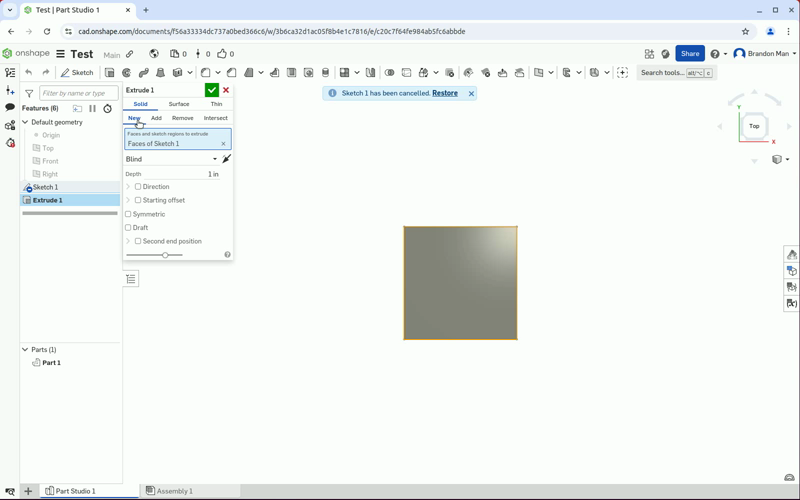
click(137, 120)
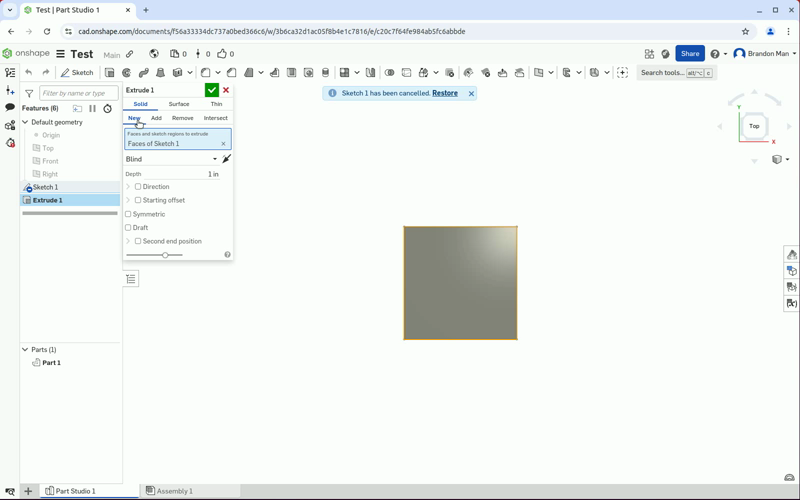
key(tab, 4)
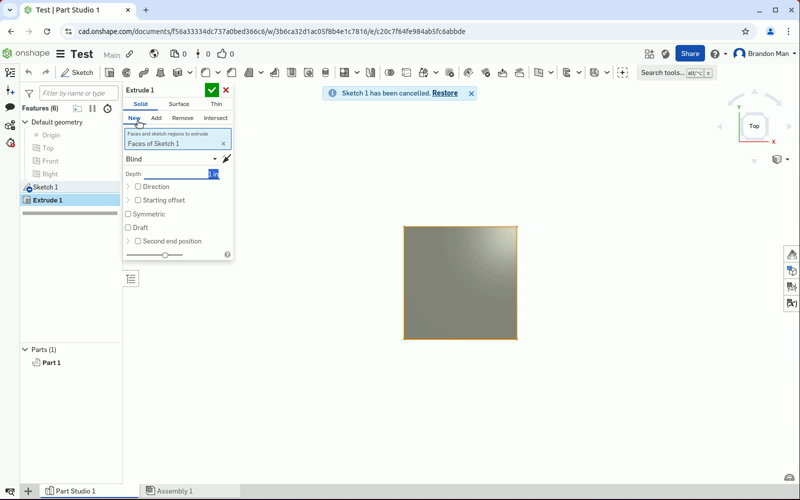
text(23.108)
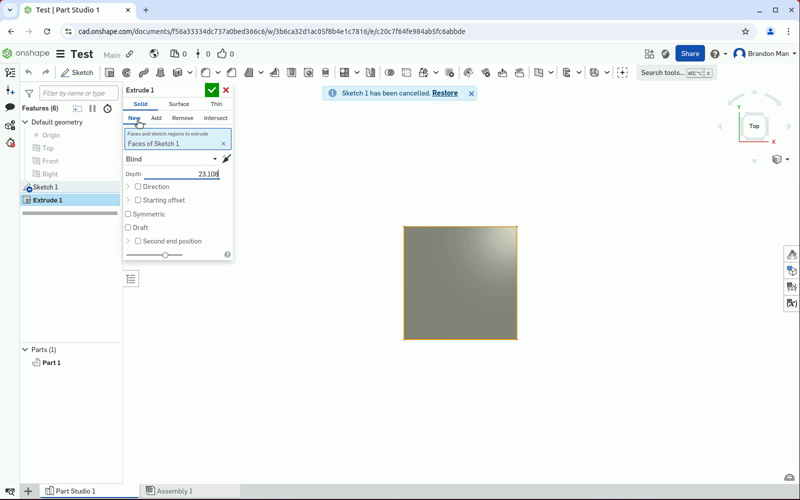
key(enter)
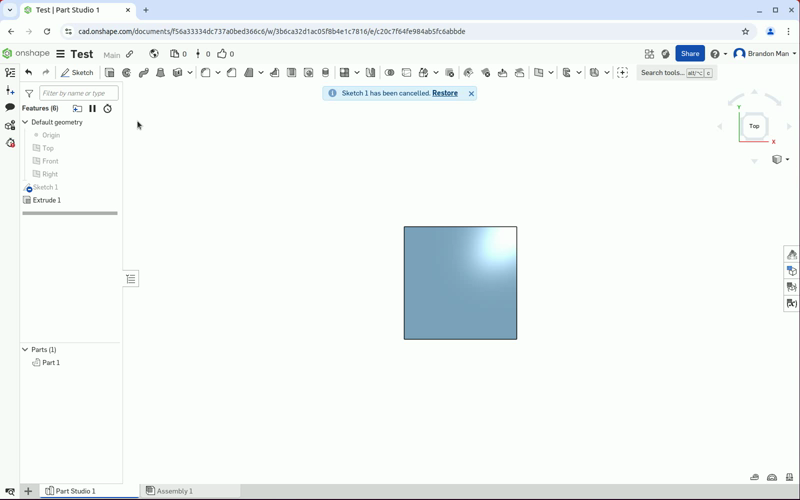
key(shift+h)
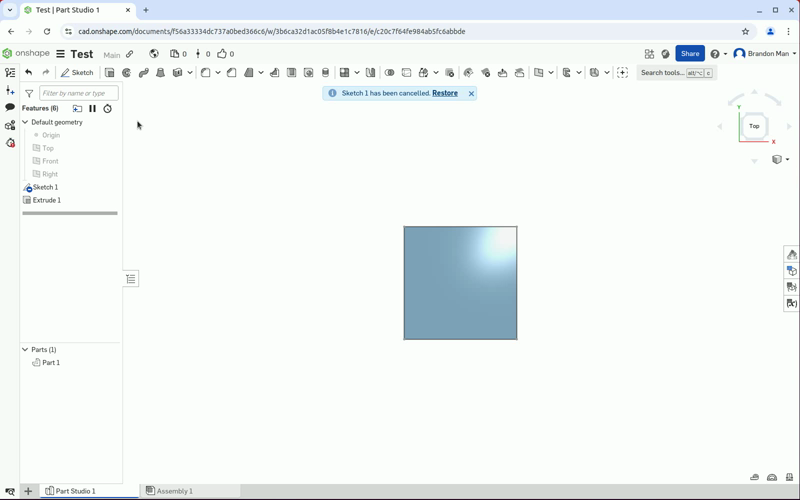
key(shift+h)
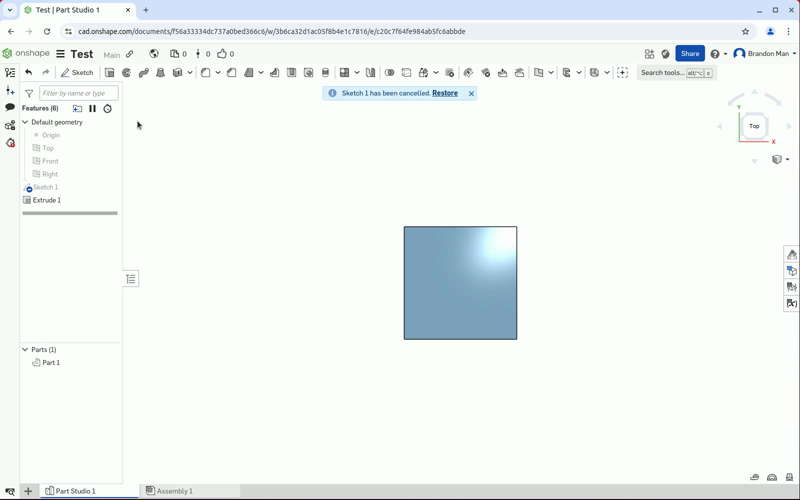
mouse_move(73, 189)
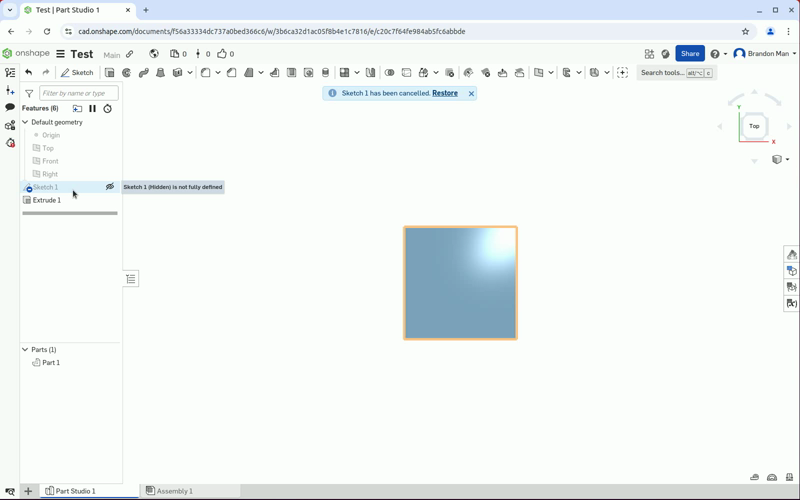
click(73, 189)
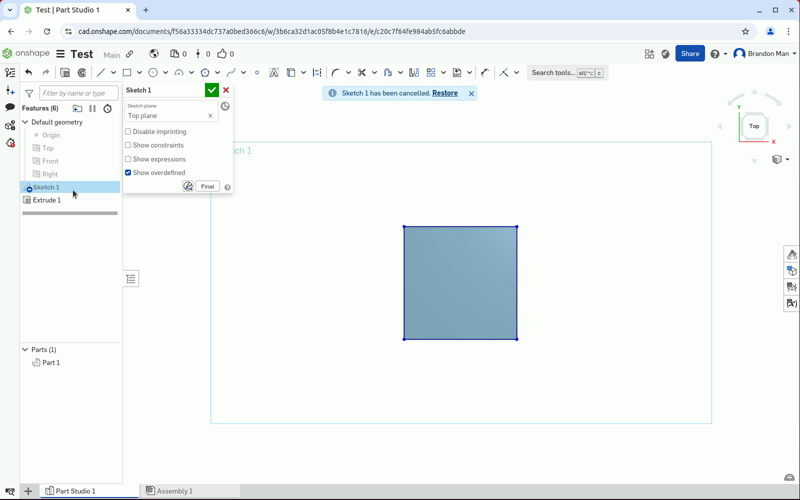
mouse_move(229, 92)
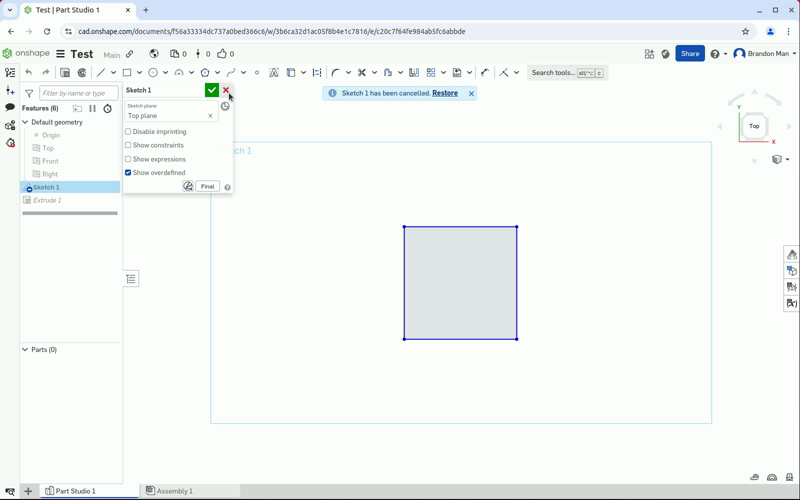
click(229, 92)
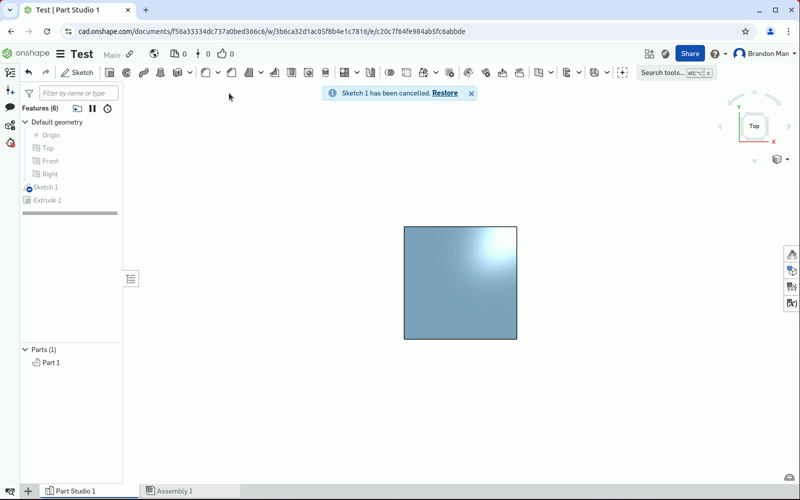
mouse_move(73, 352)
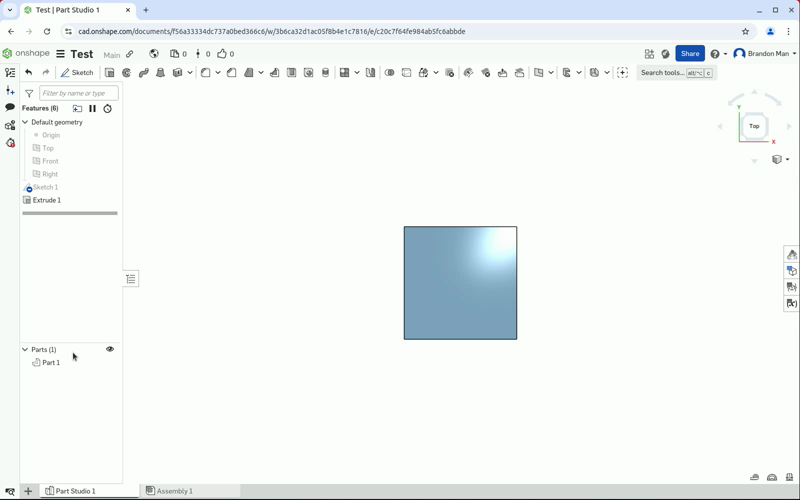
key(y)
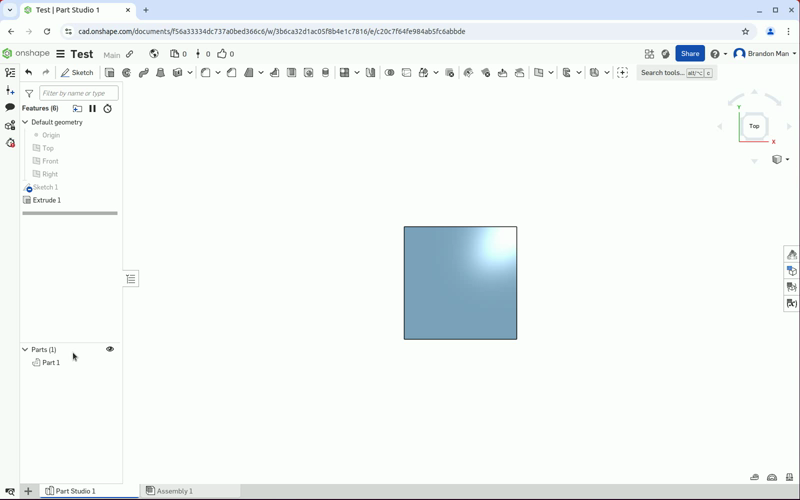
key(shift+p)
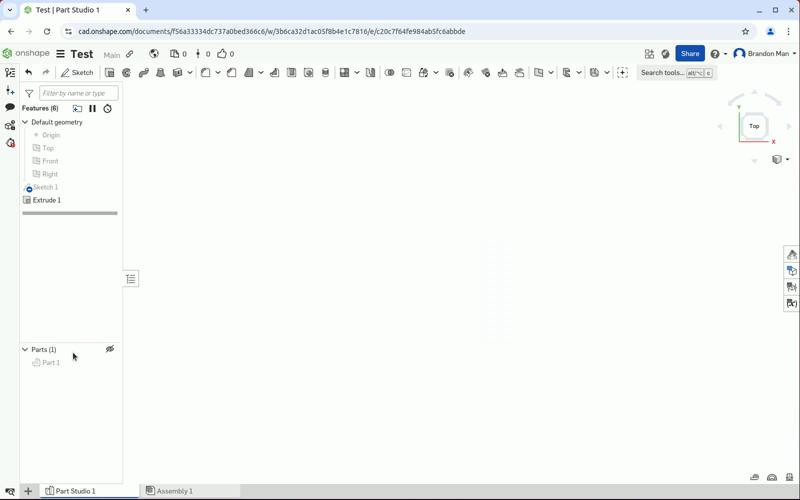
key(space)
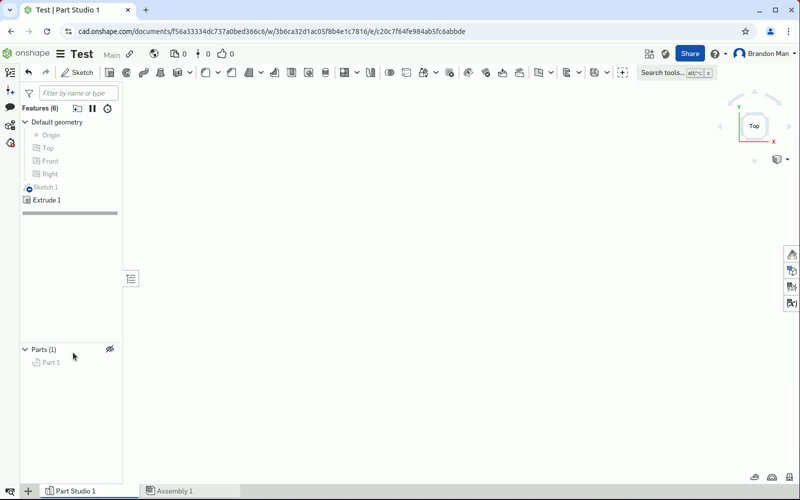
key_down(shift)
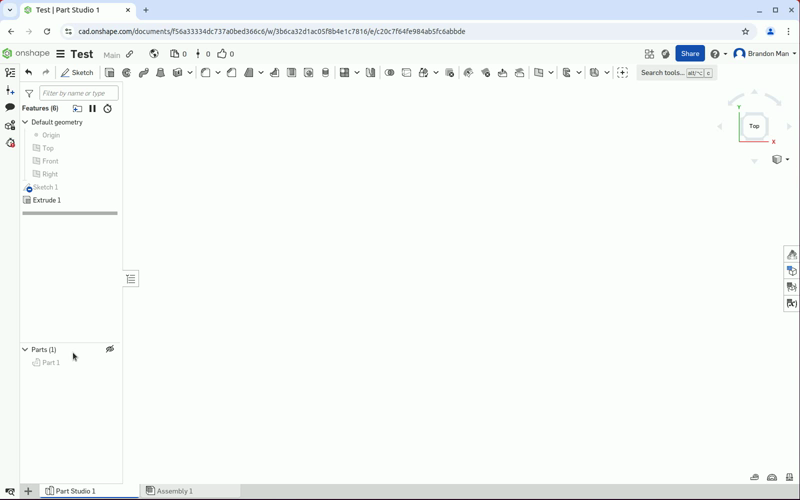
key(up)
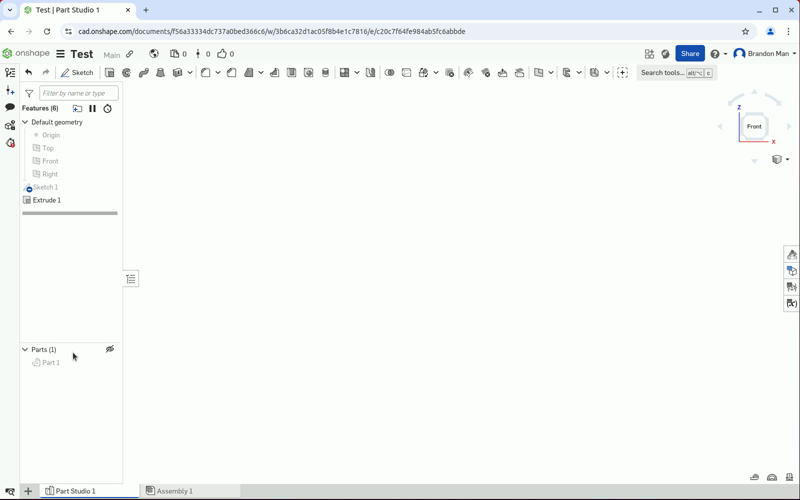
key_up(shift)
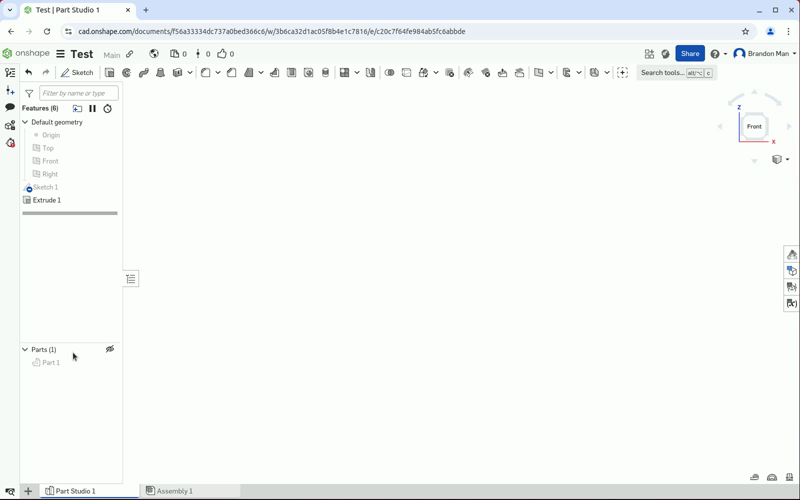
mouse_move(73, 352)
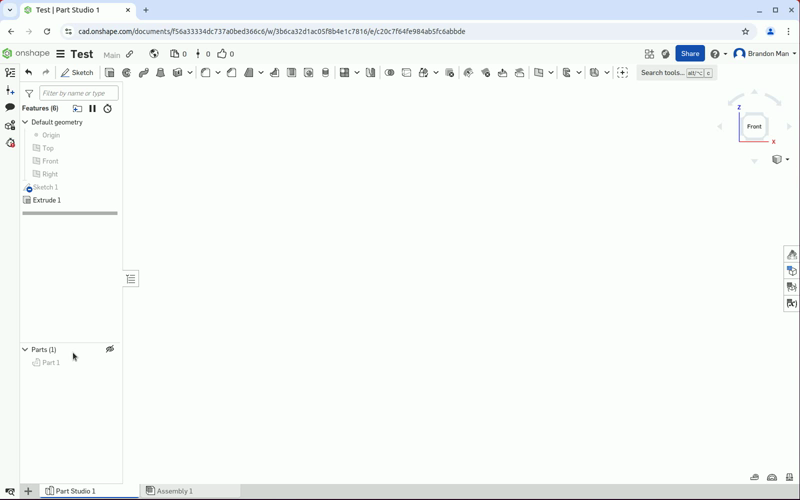
key(shift+y)
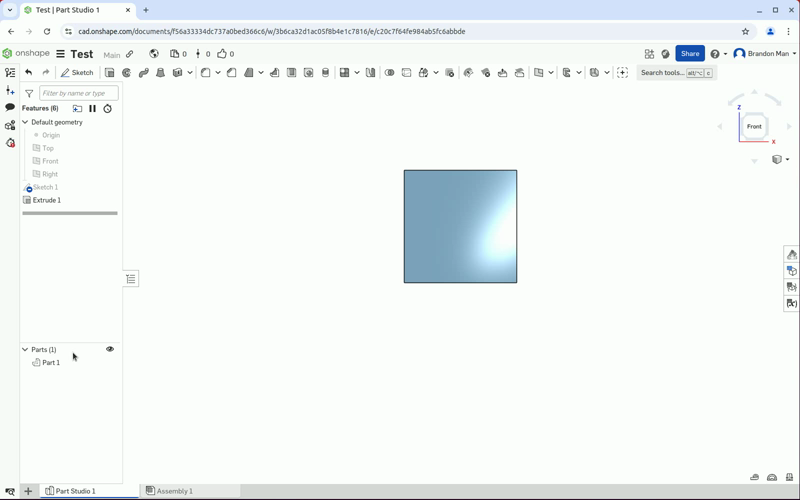
mouse_move(541, 75)
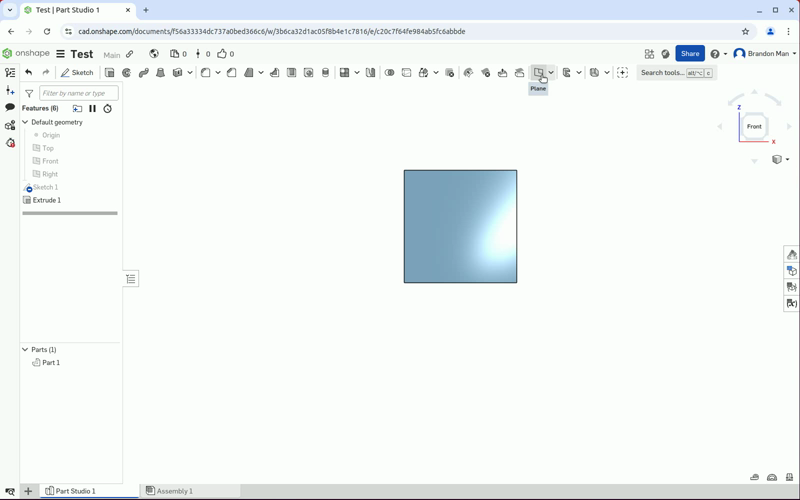
click(541, 75)
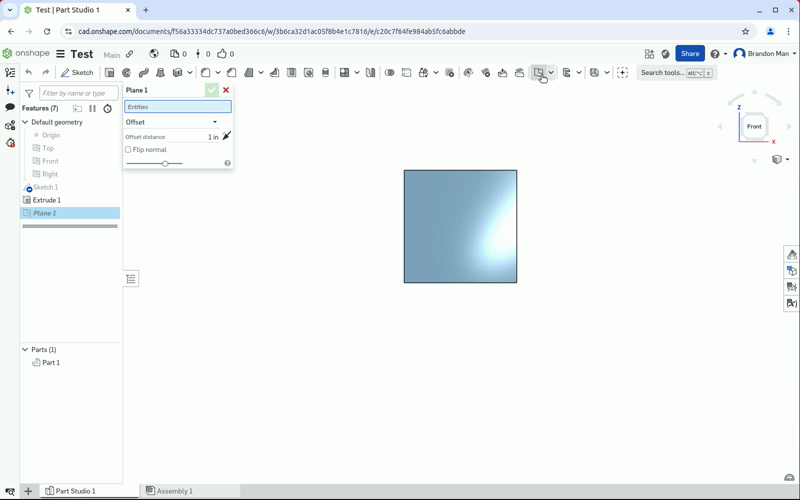
mouse_move(73, 163)
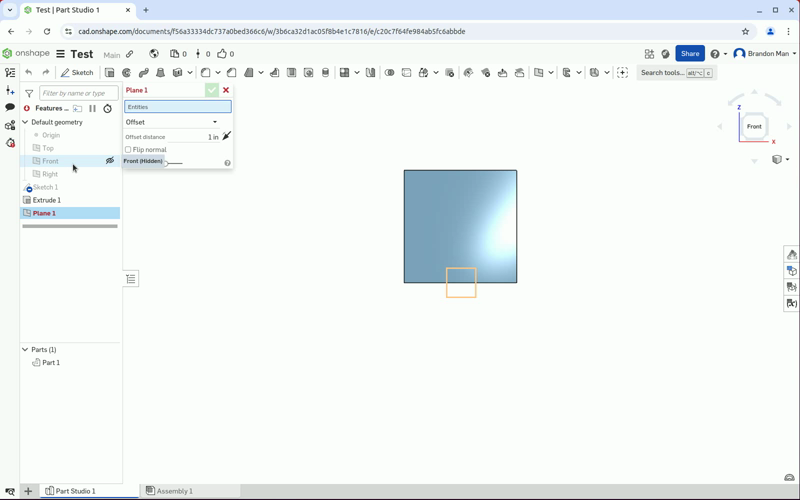
click(73, 163)
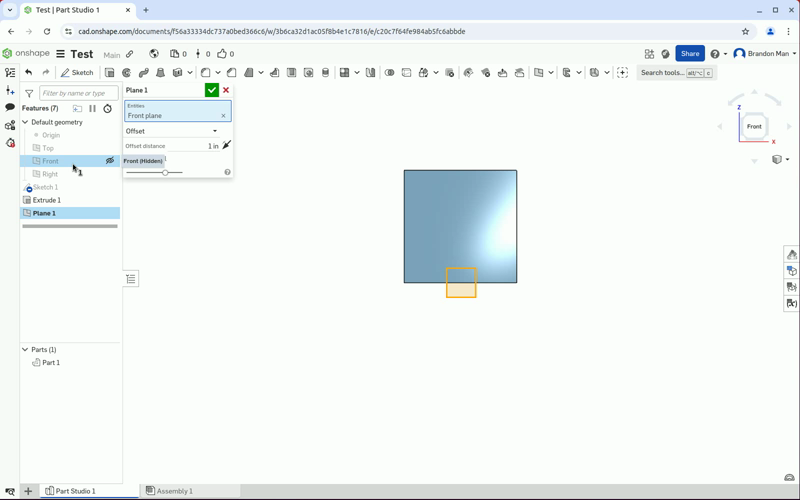
key(tab, 2)
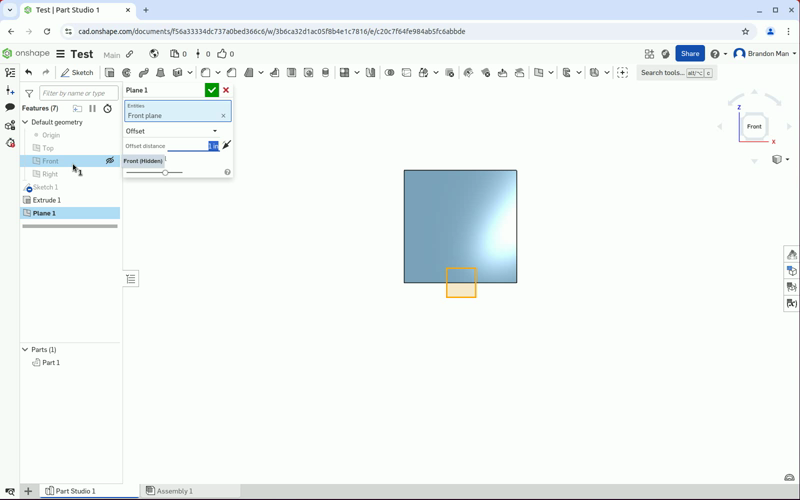
text(11.554)
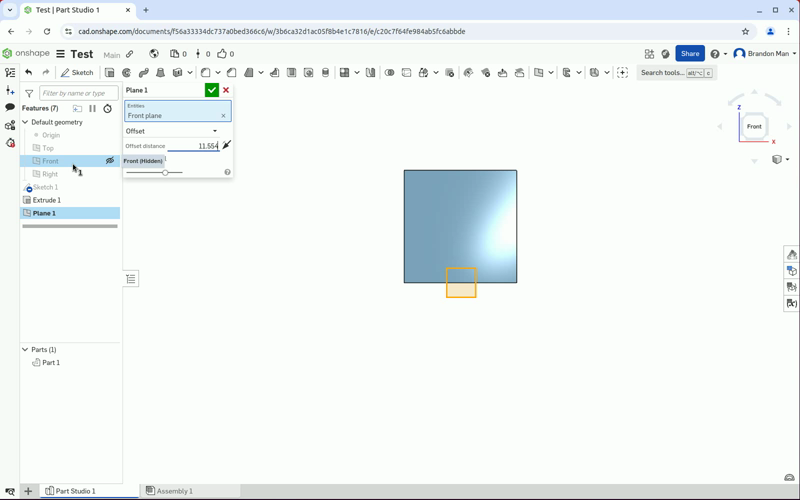
key(enter, 2)
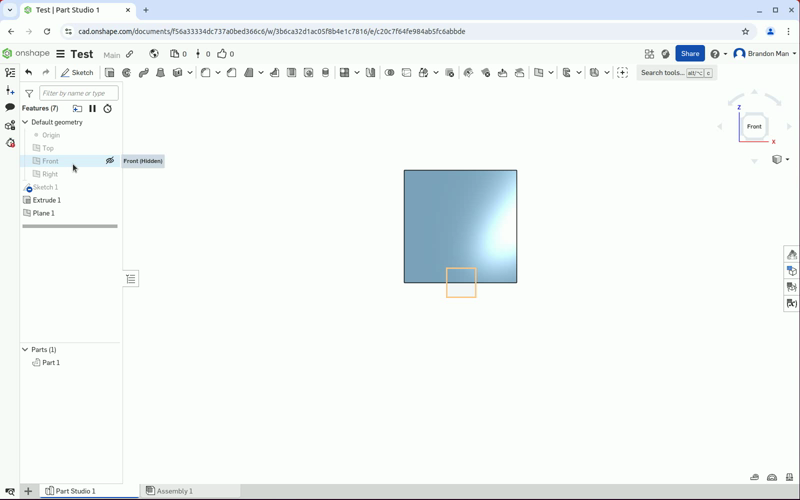
key(shift+s)
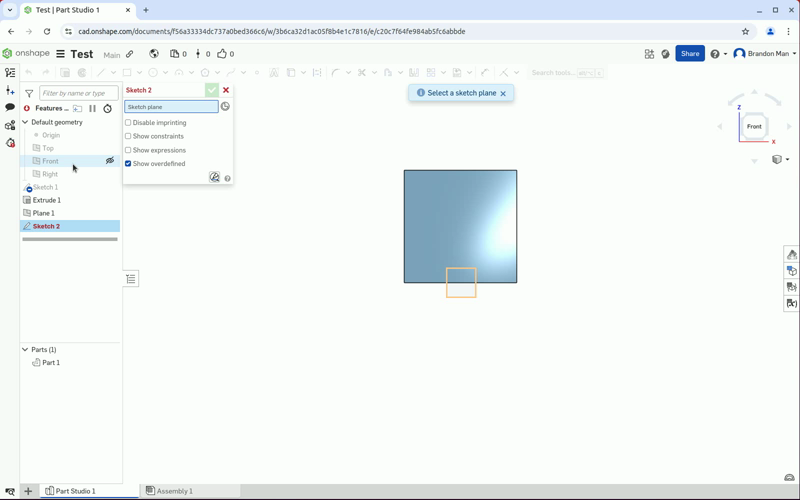
mouse_move(73, 215)
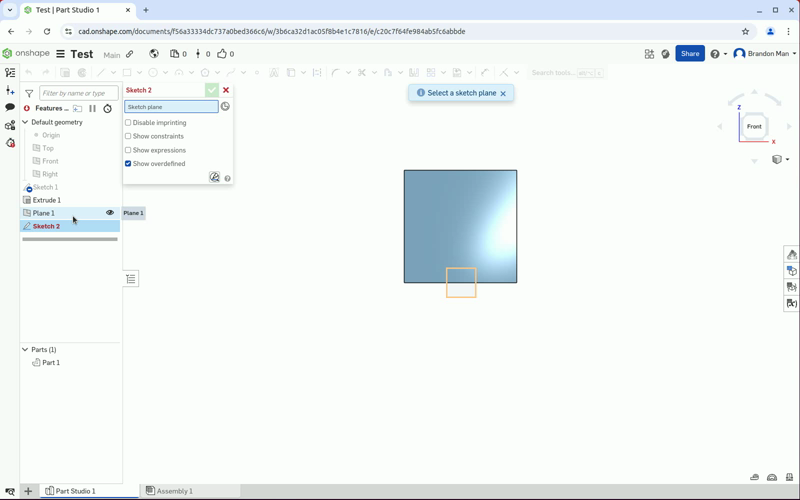
click(73, 215)
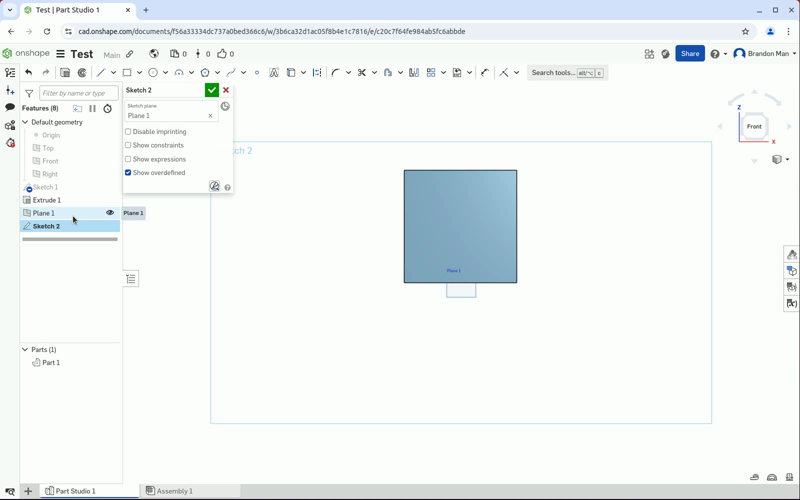
mouse_move(73, 352)
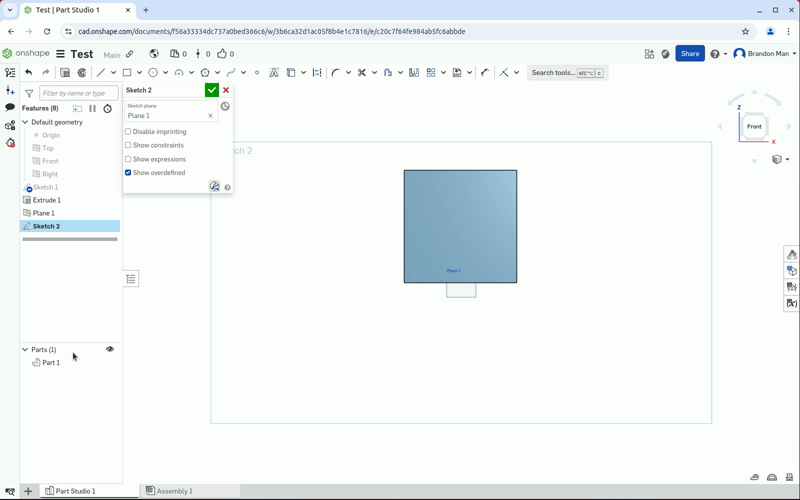
key(y)
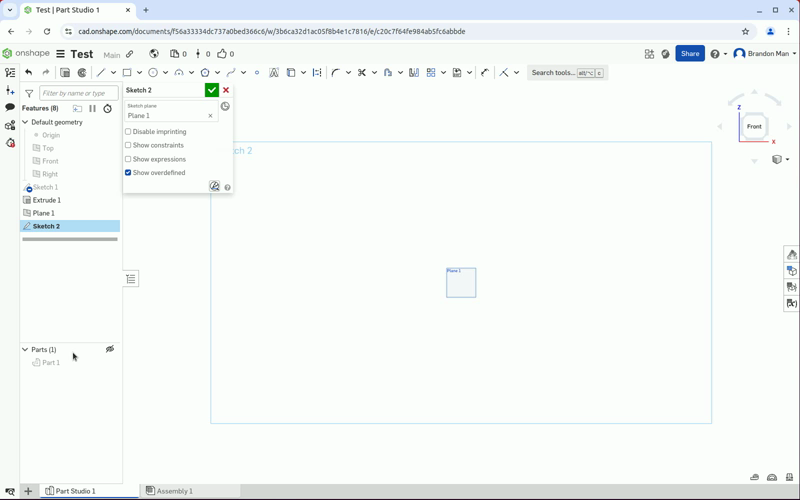
key(c)
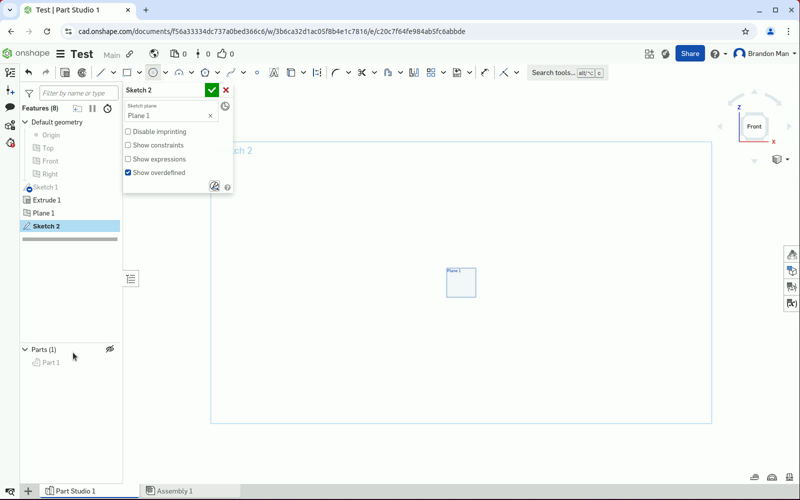
key_down(shift)
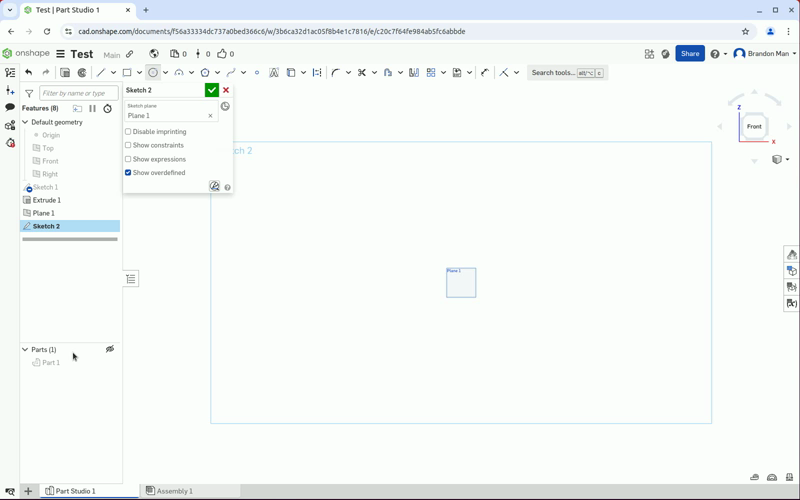
mouse_move(461, 226)
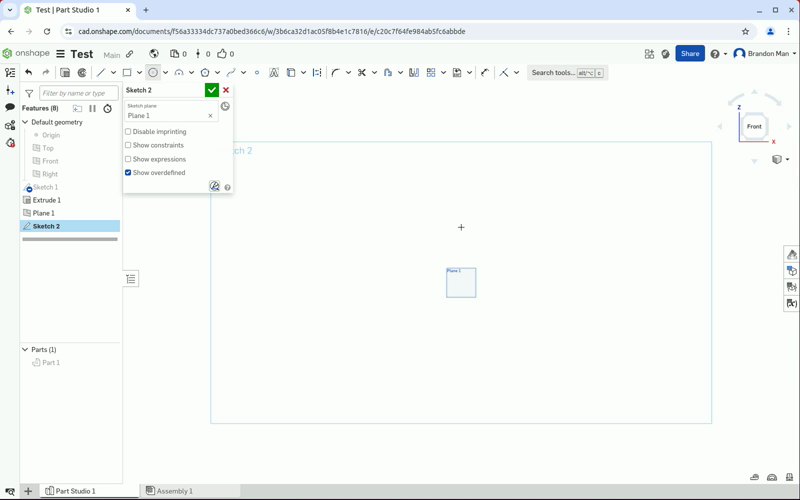
click(461, 226)
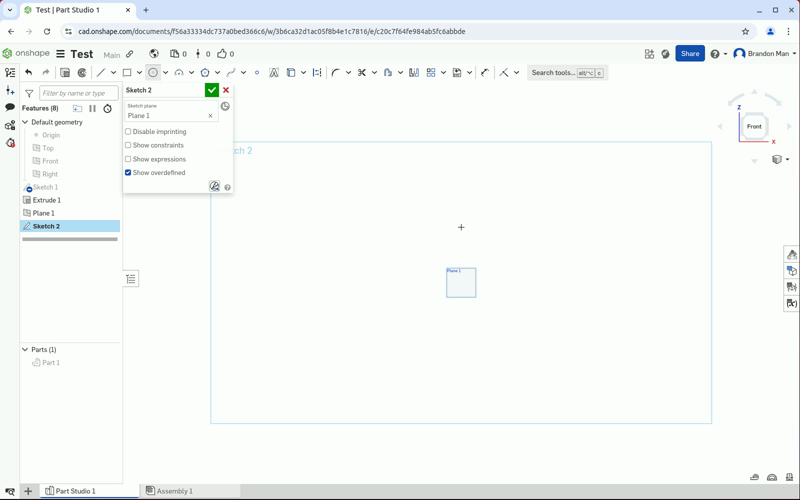
key_up(shift)
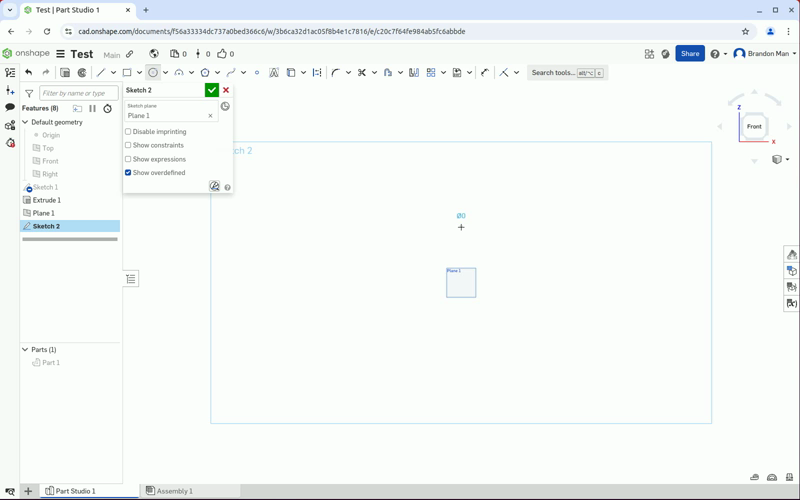
mouse_move(484, 226)
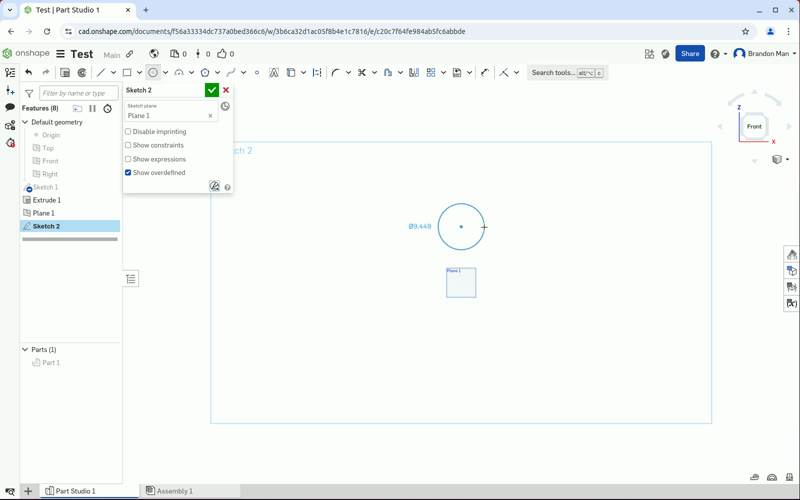
click(484, 226)
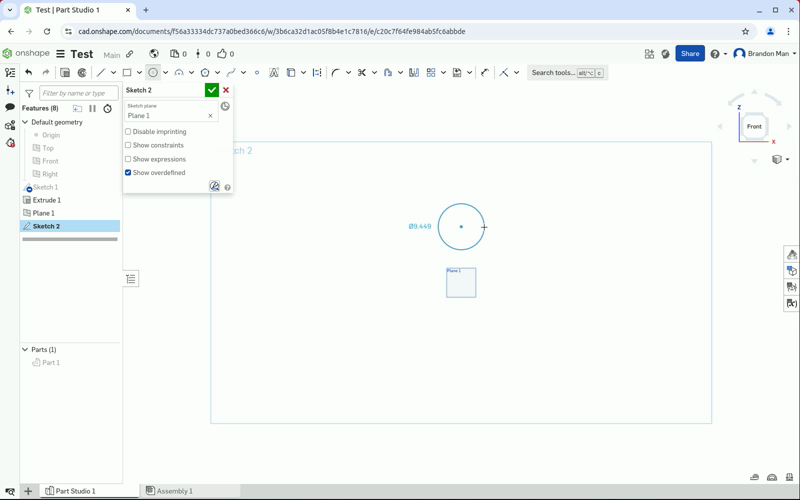
key(esc)
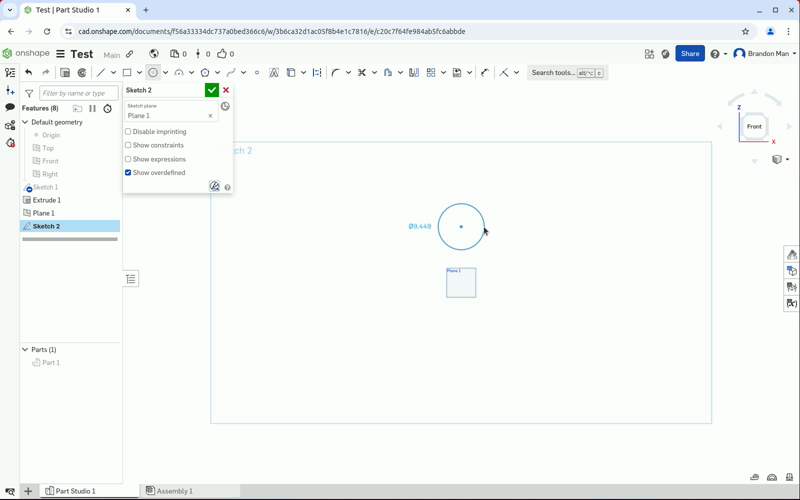
mouse_move(453, 235)
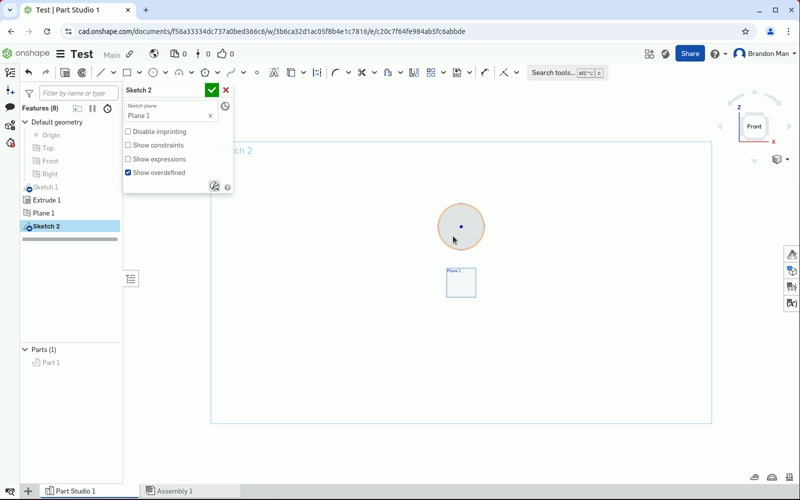
scroll(6)
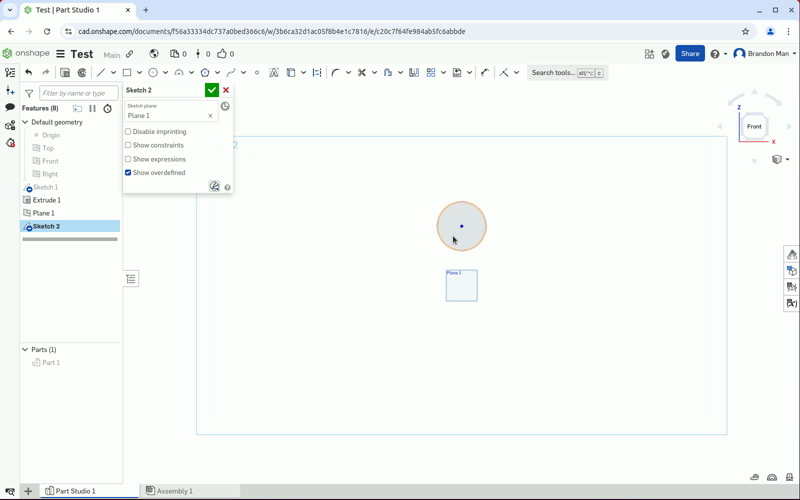
scroll(6)
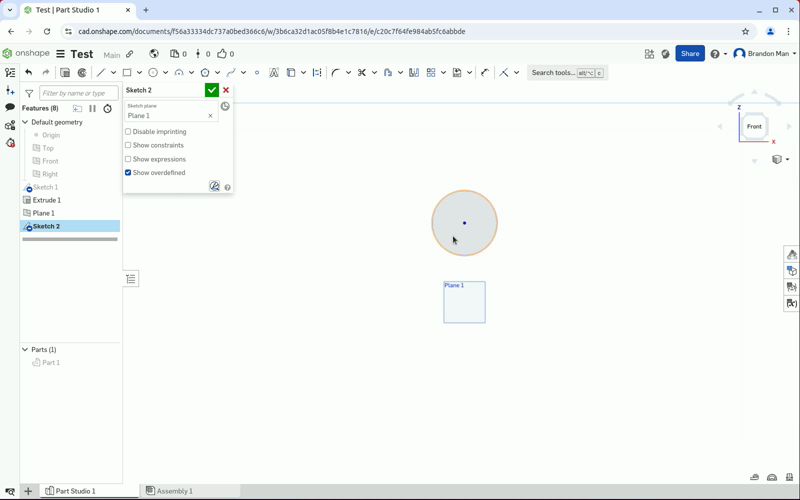
scroll(6)
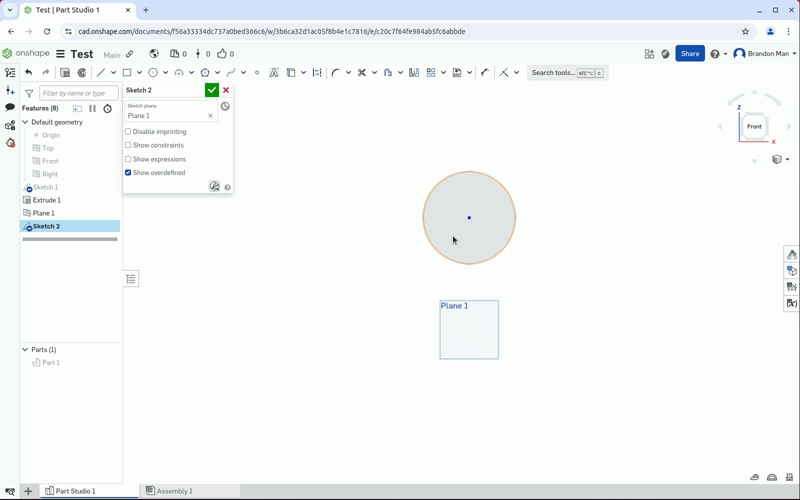
scroll(6)
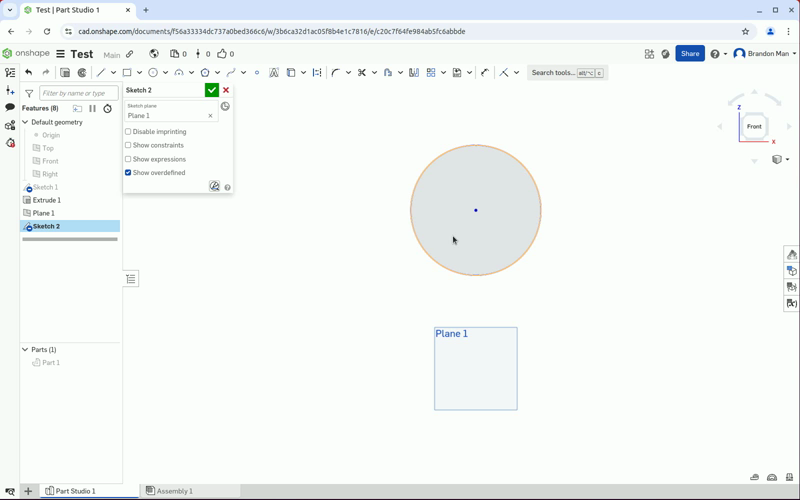
scroll(6)
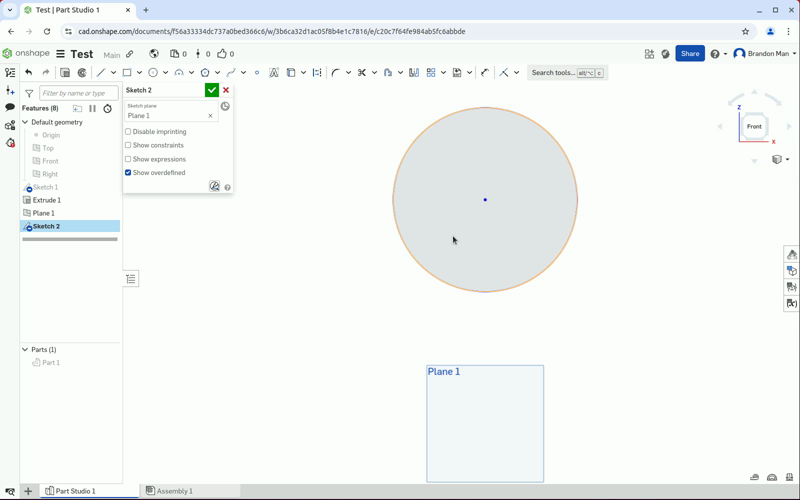
scroll(6)
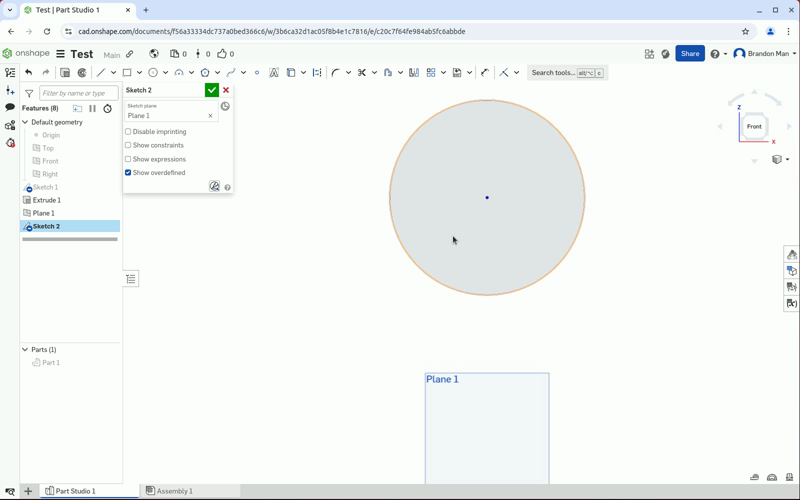
scroll(6)
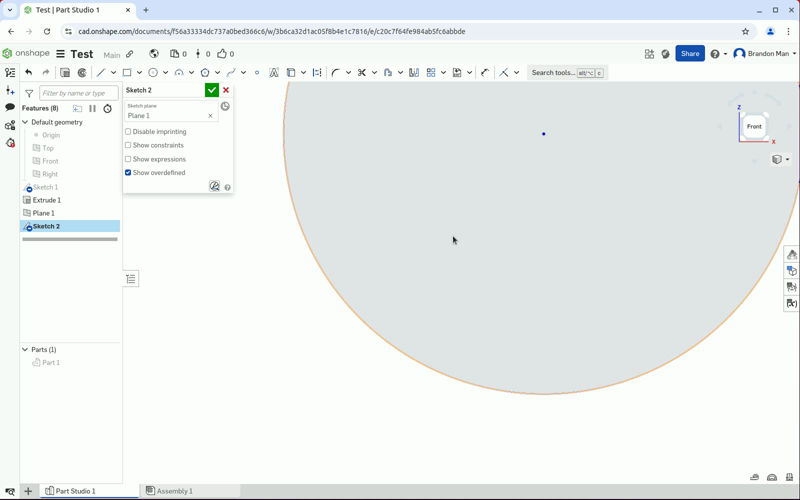
click(453, 235)
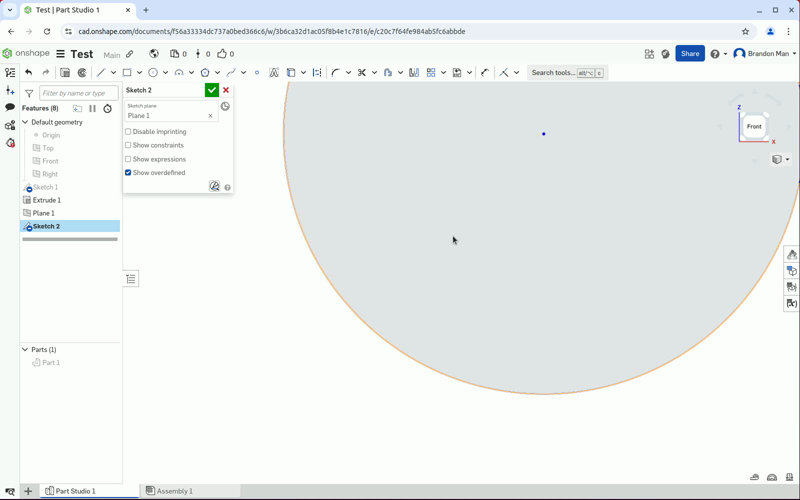
scroll(-6)
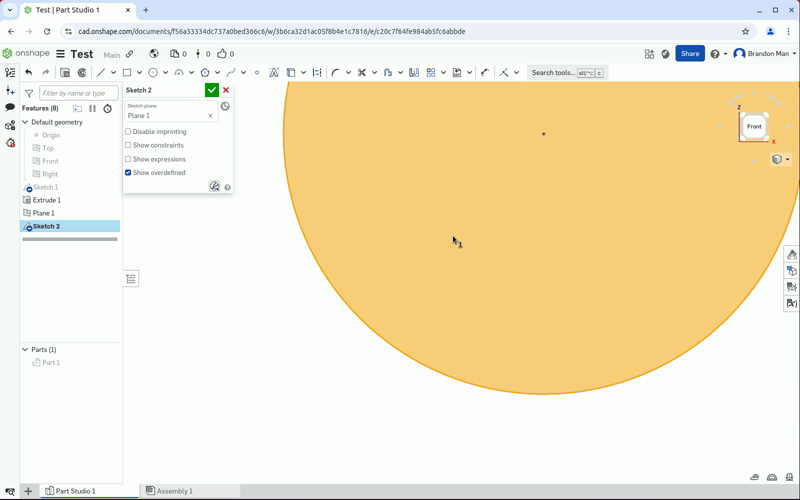
scroll(-6)
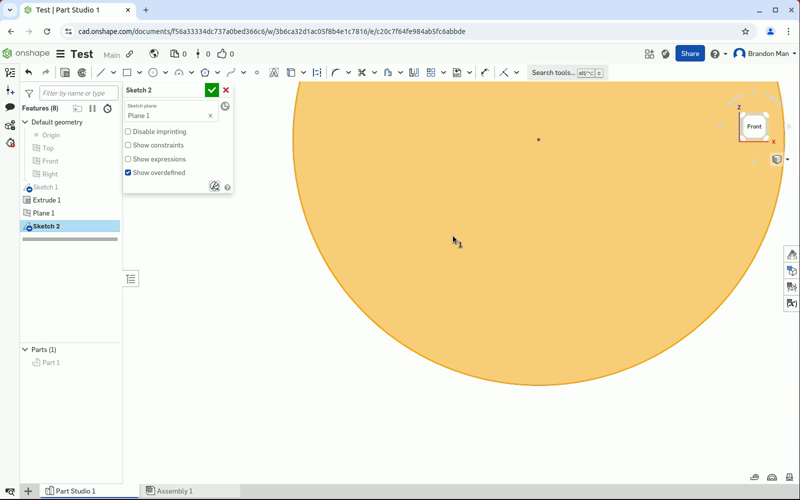
scroll(-6)
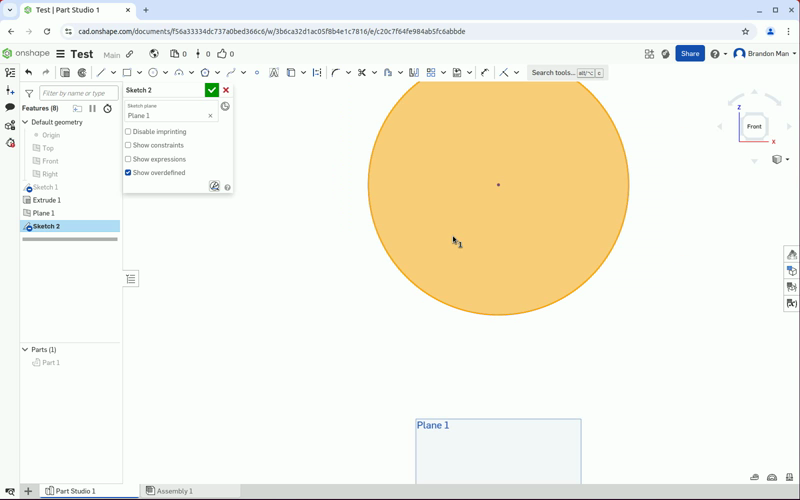
scroll(-6)
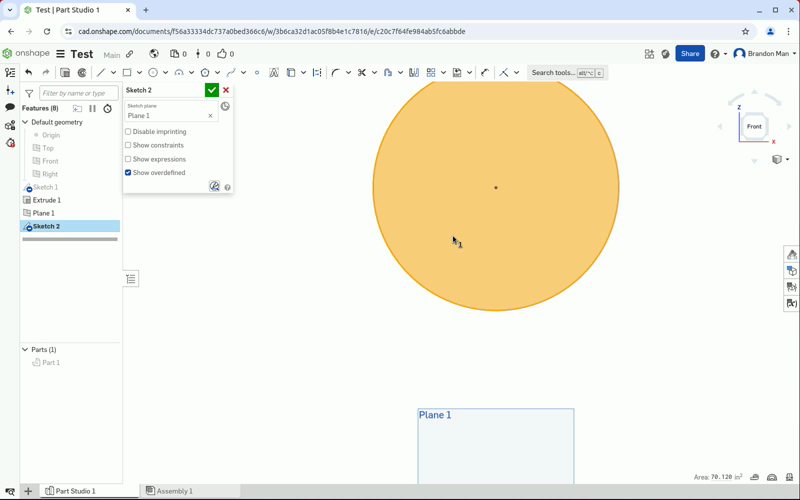
scroll(-6)
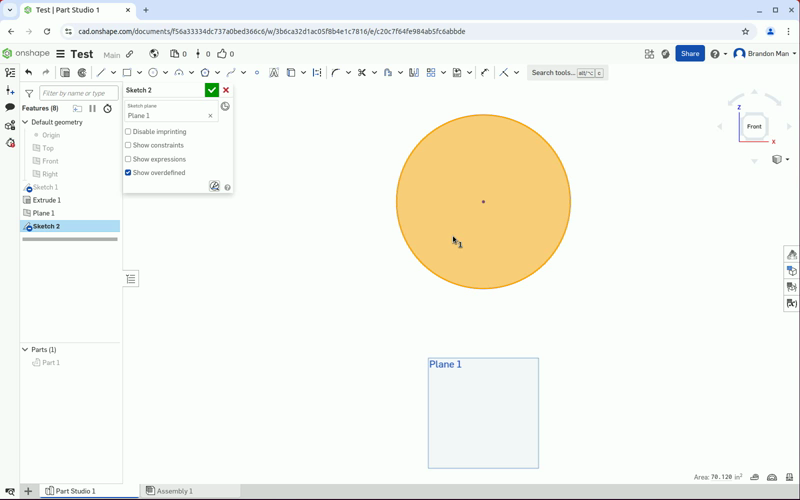
scroll(-6)
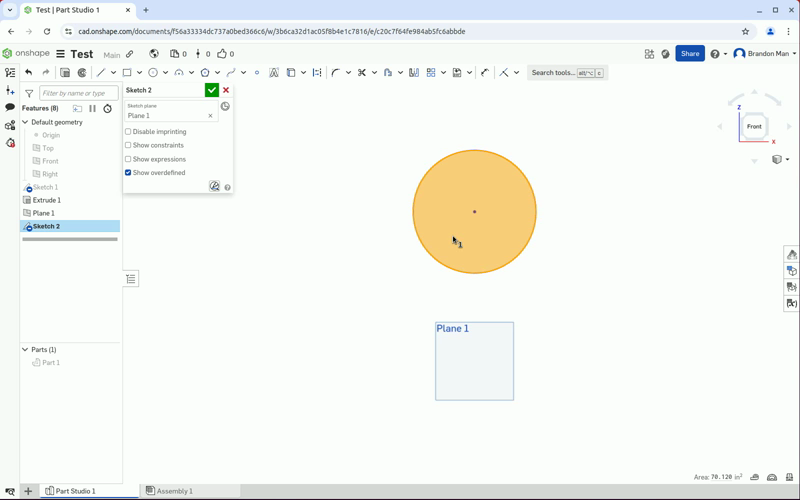
scroll(-6)
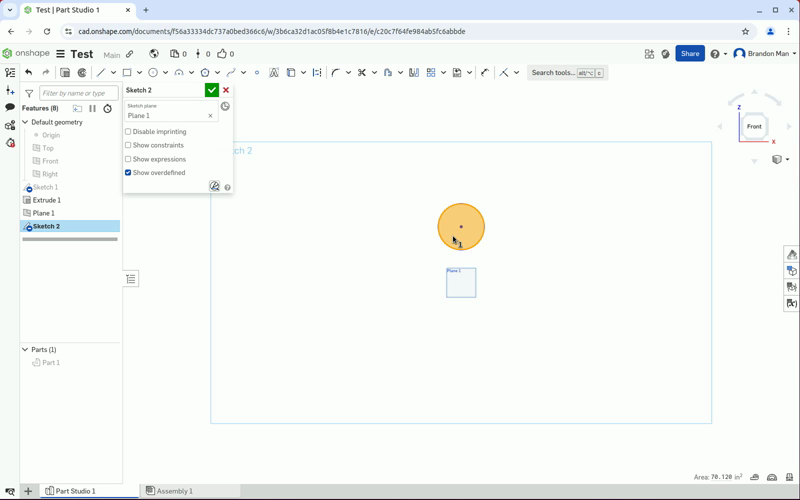
mouse_move(73, 352)
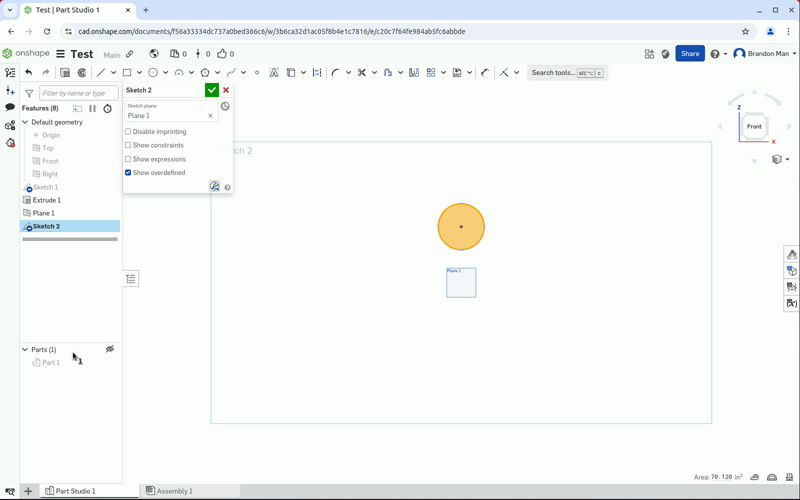
key(shift+y)
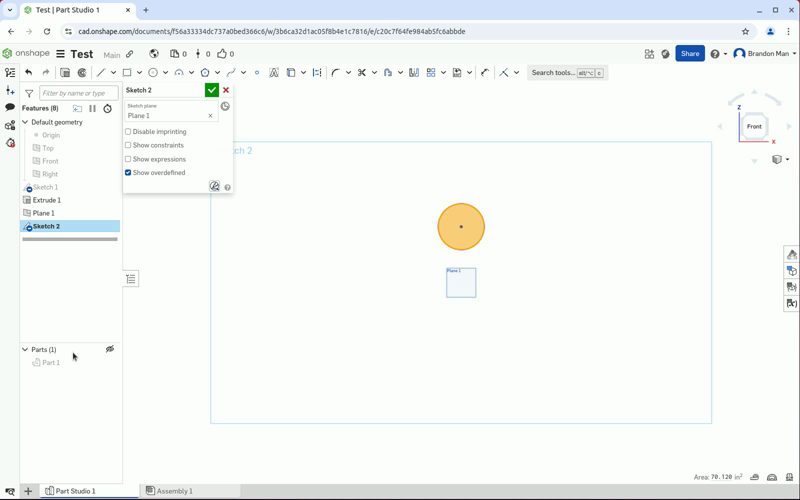
key(shift+e)
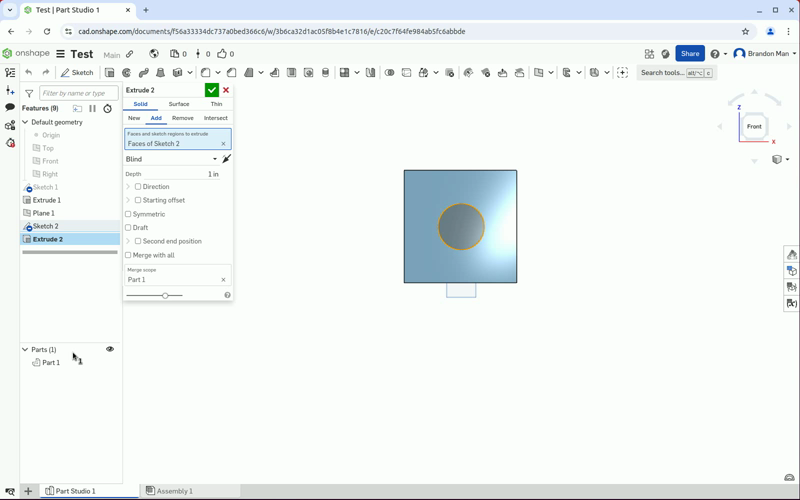
mouse_move(143, 106)
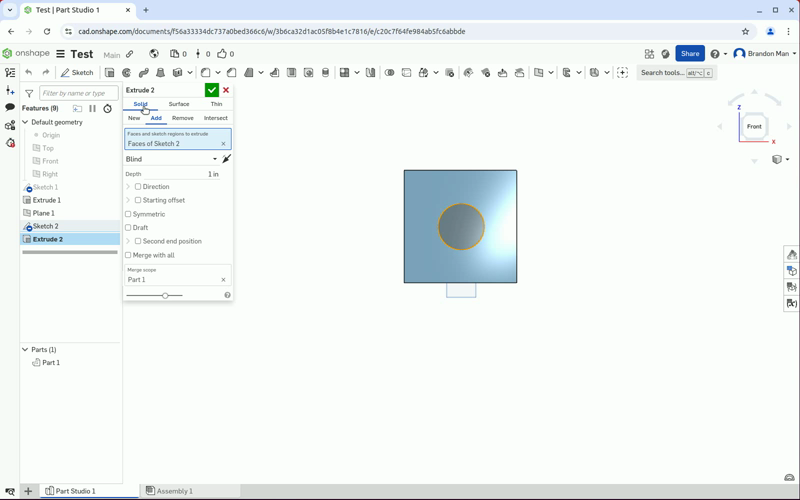
click(143, 106)
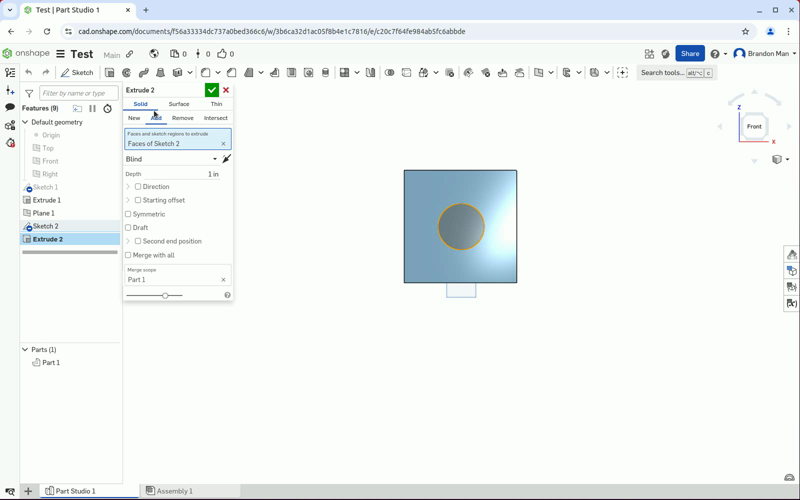
mouse_move(186, 120)
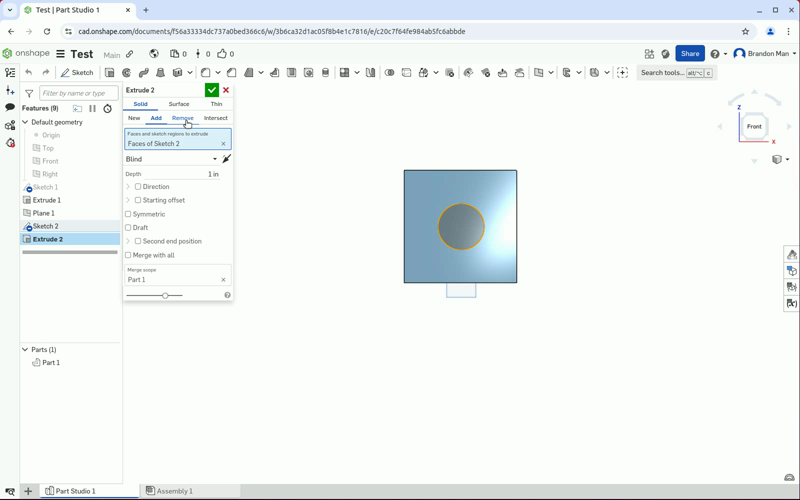
click(186, 120)
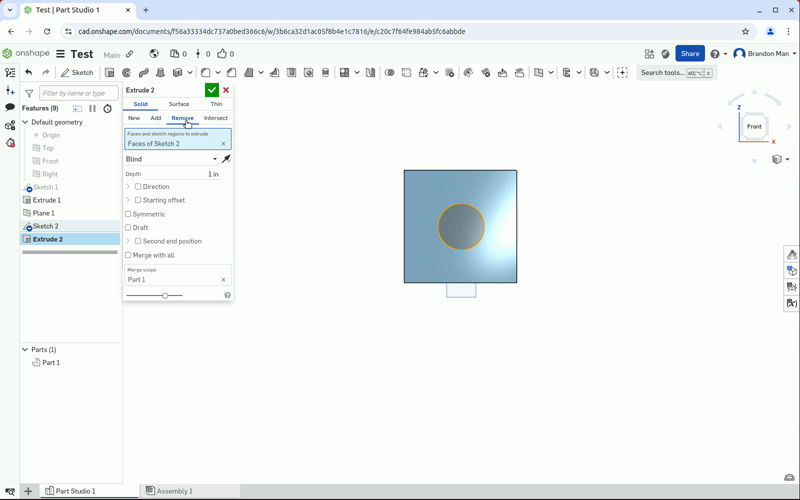
key(tab, 4)
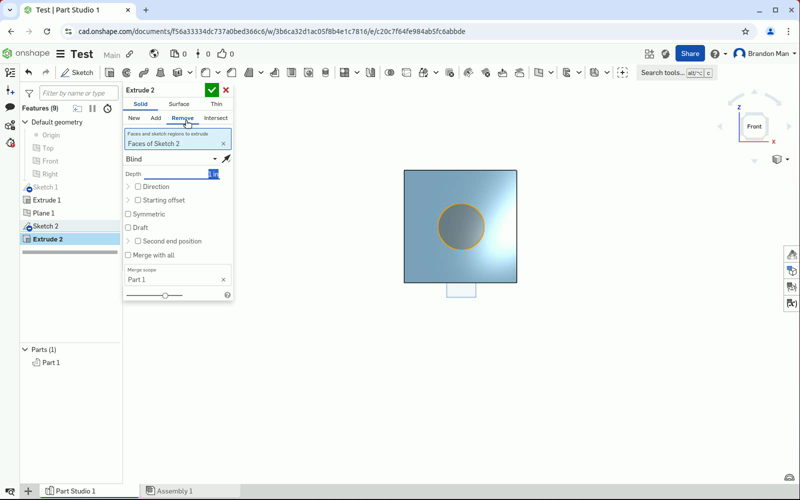
text(30.811)
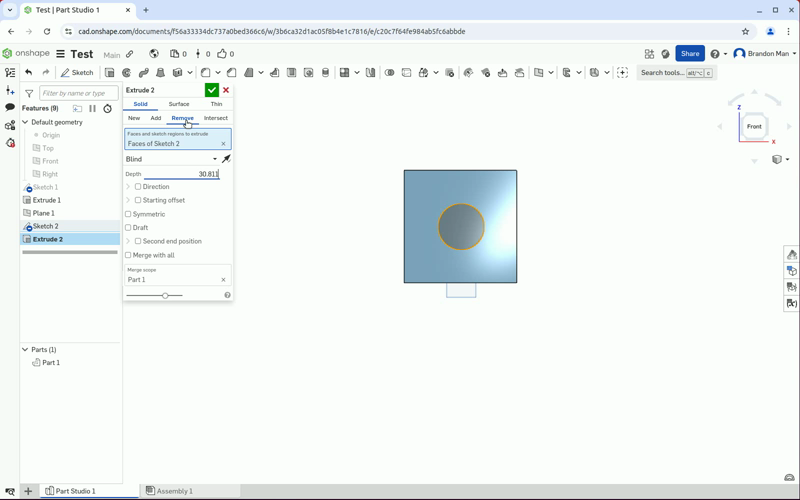
key(tab, 6)
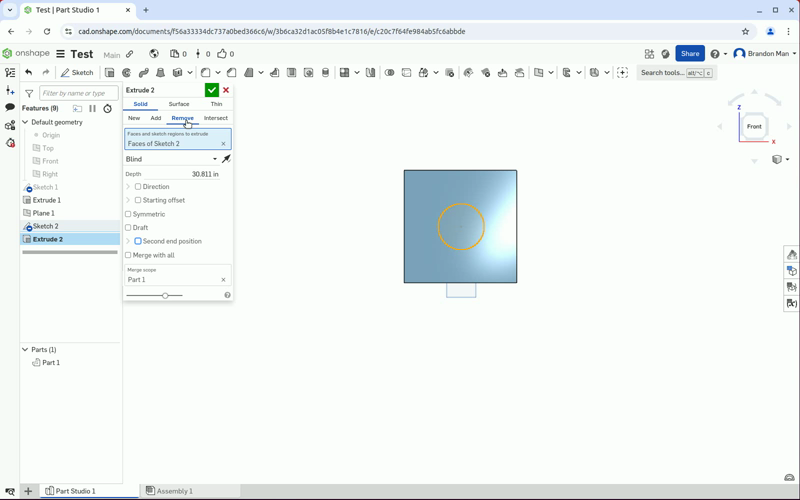
key(space)
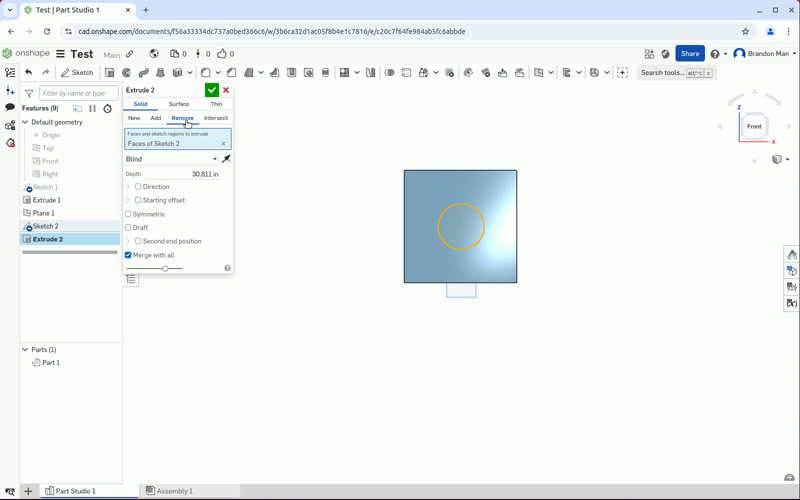
key(enter)
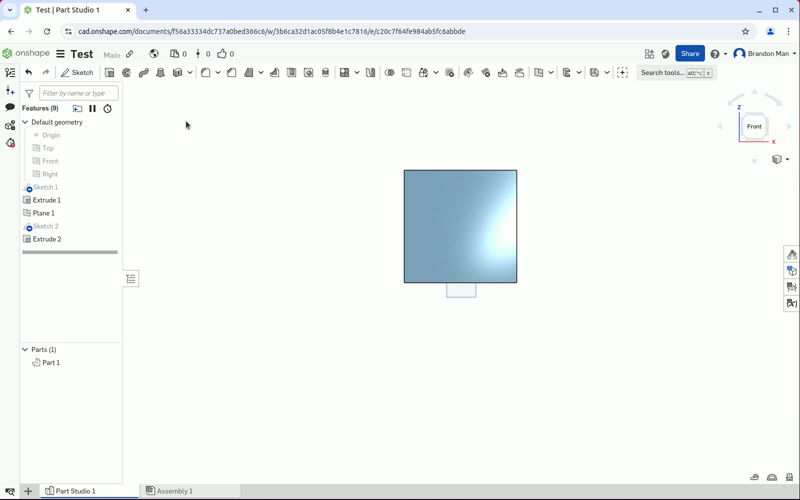
key(shift+h)
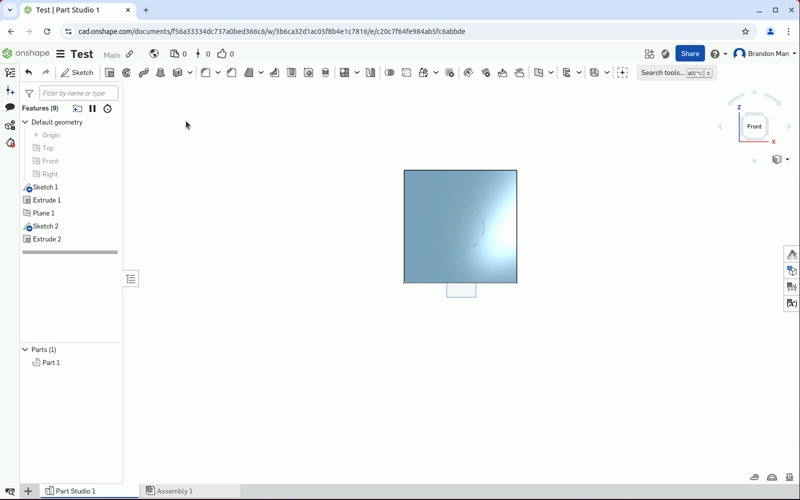
key(shift+h)
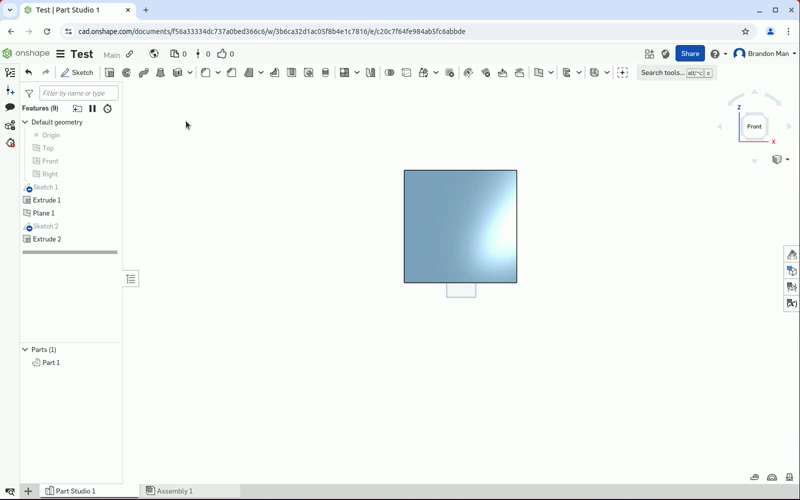
mouse_move(73, 189)
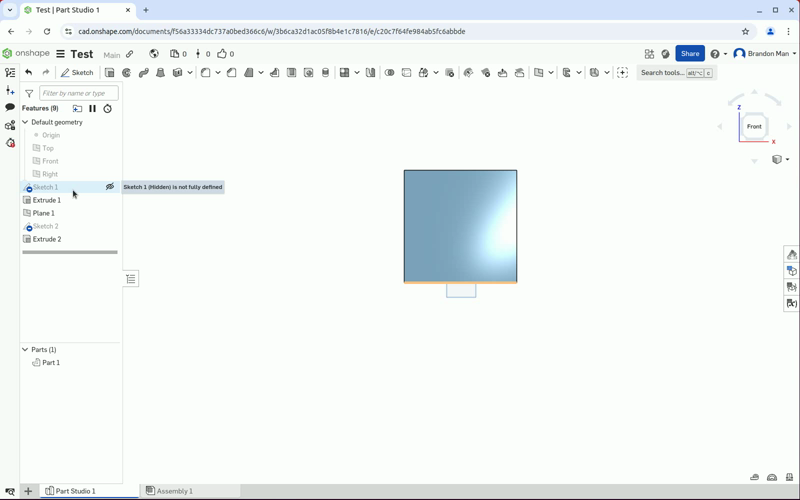
click(73, 189)
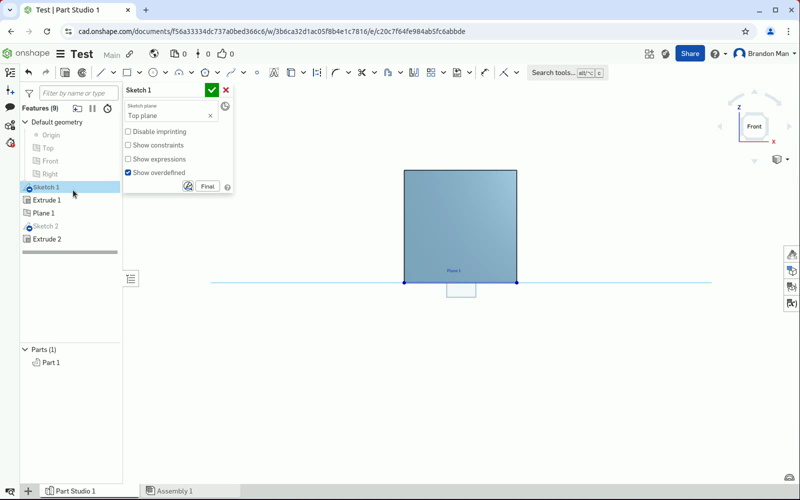
mouse_move(229, 92)
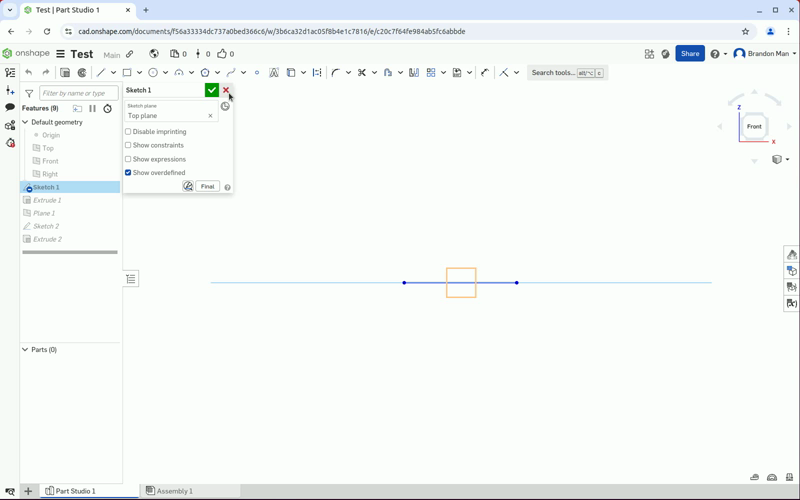
click(229, 92)
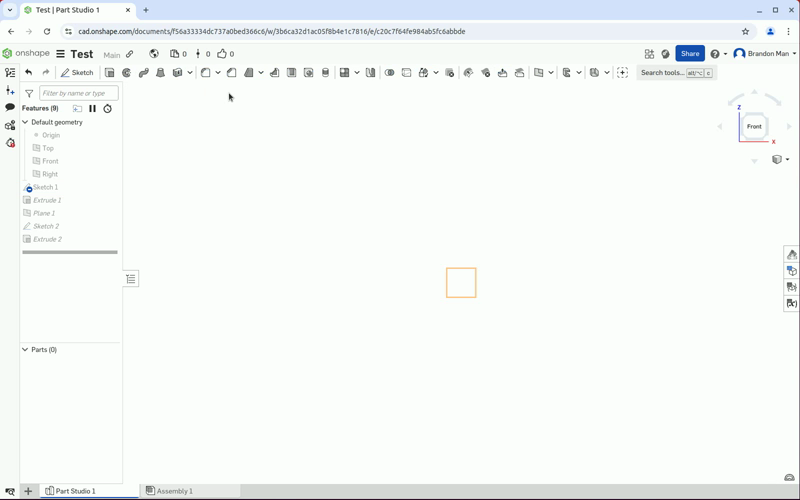
mouse_move(73, 352)
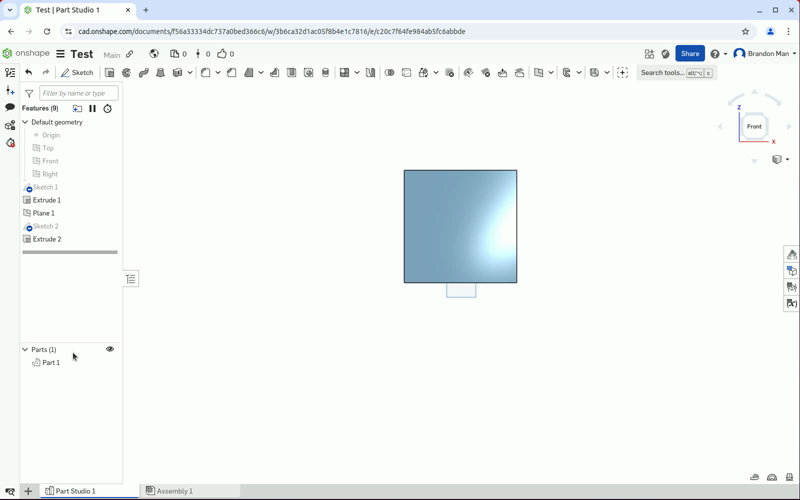
key(y)
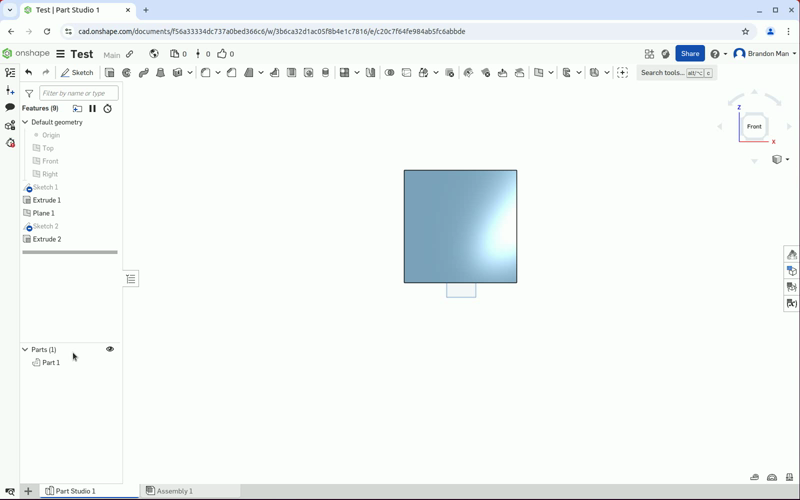
key(shift+p)
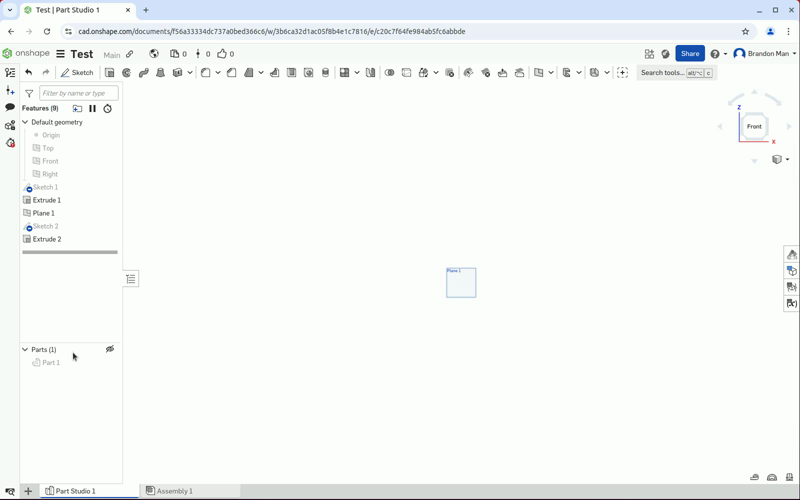
key(space)
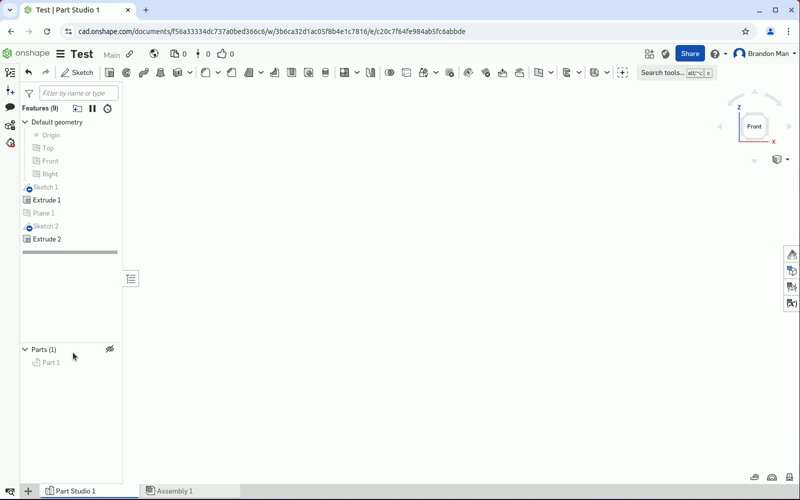
key_down(shift)
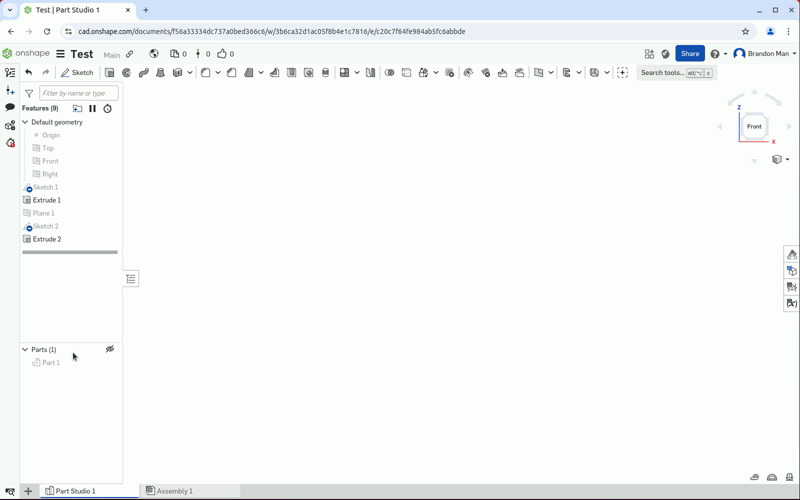
key(left)
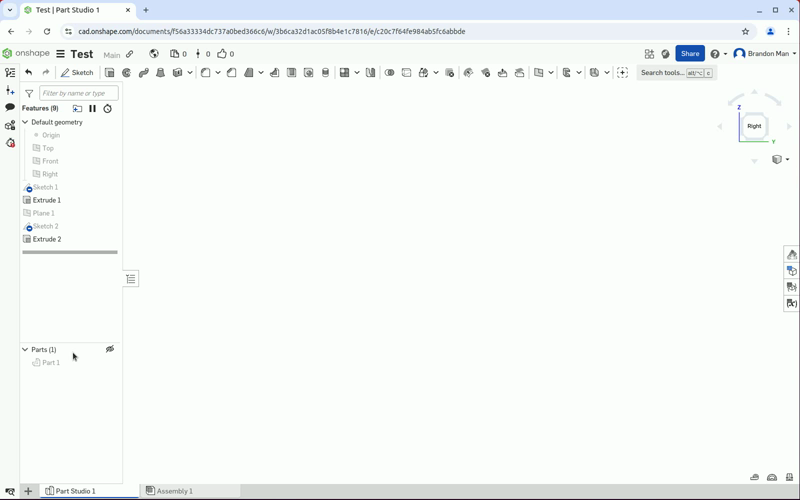
key_up(shift)
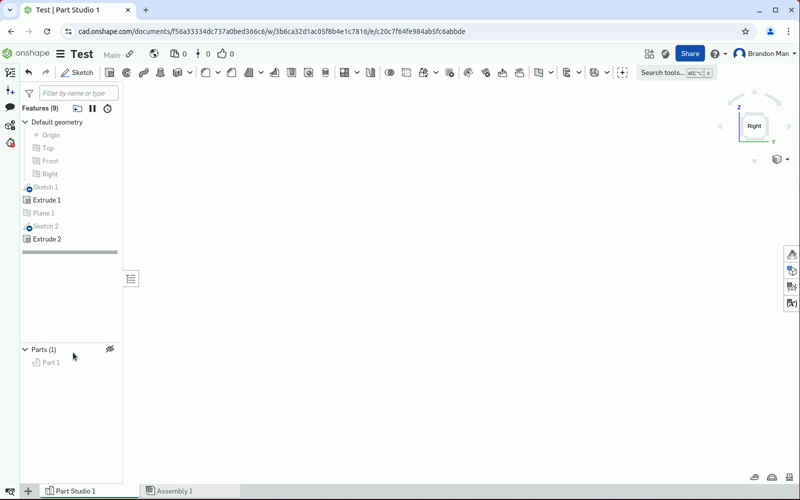
mouse_move(73, 352)
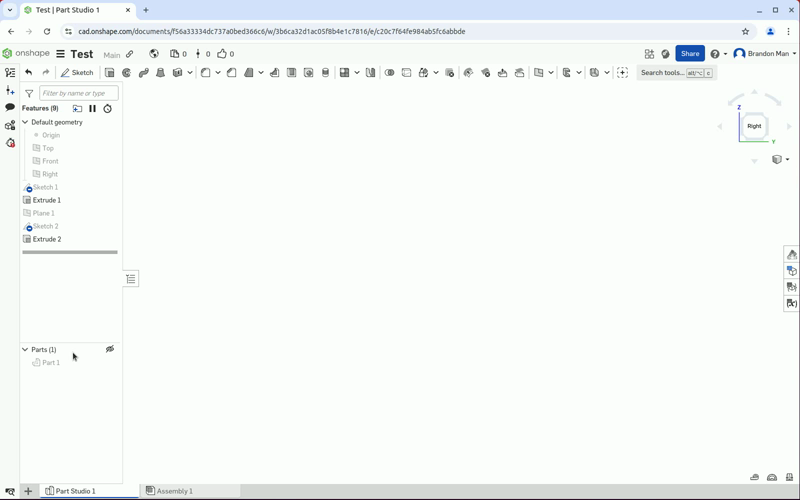
key(shift+y)
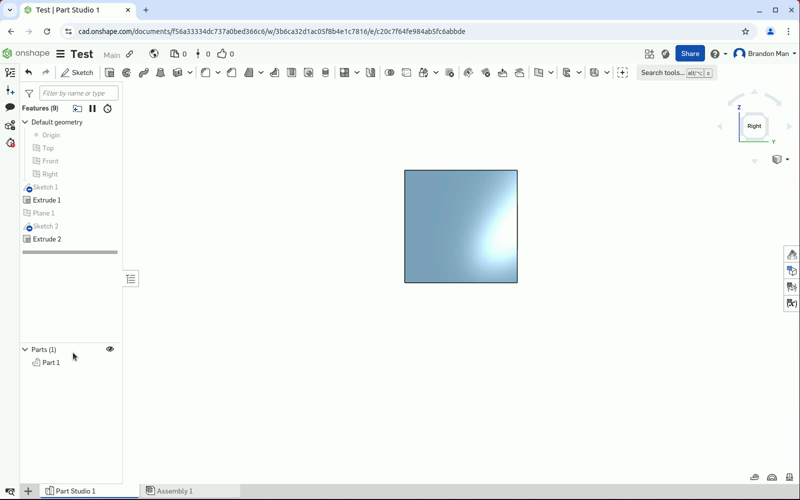
mouse_move(541, 75)
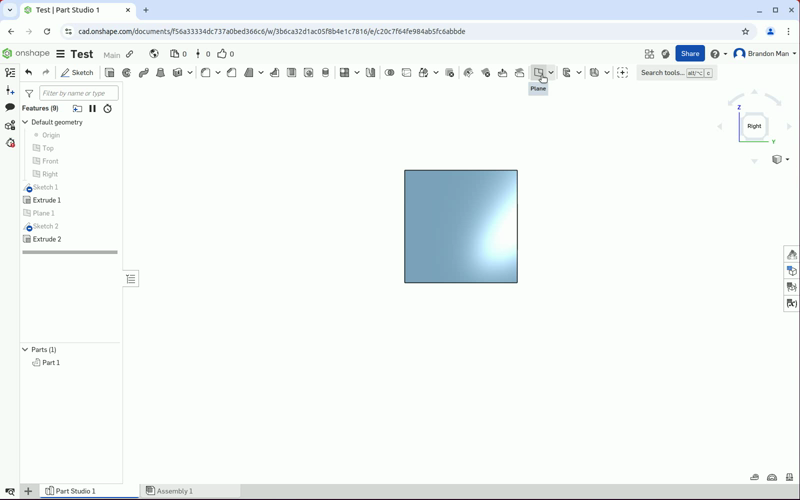
click(541, 75)
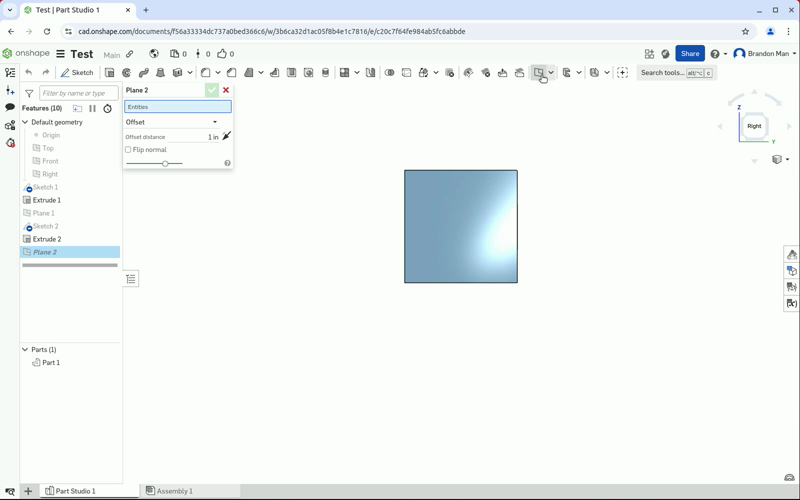
mouse_move(73, 176)
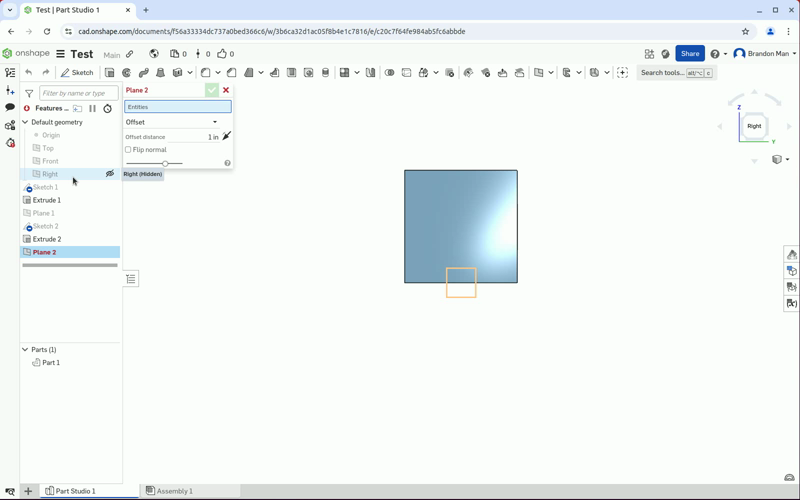
click(73, 176)
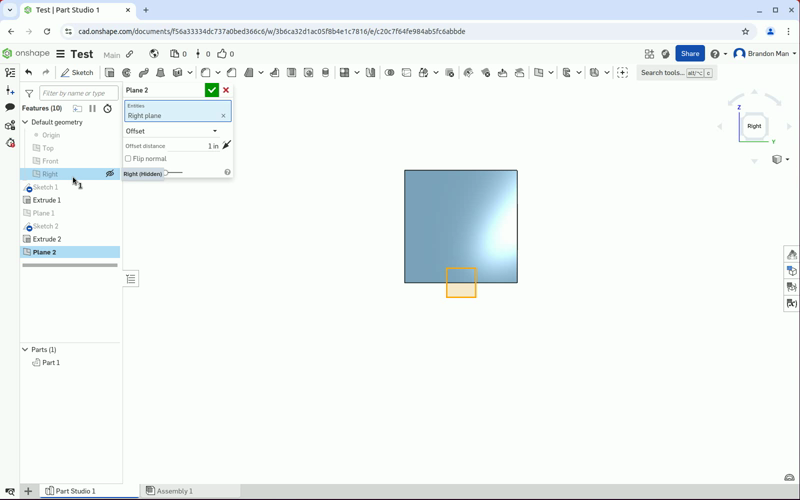
key(tab, 2)
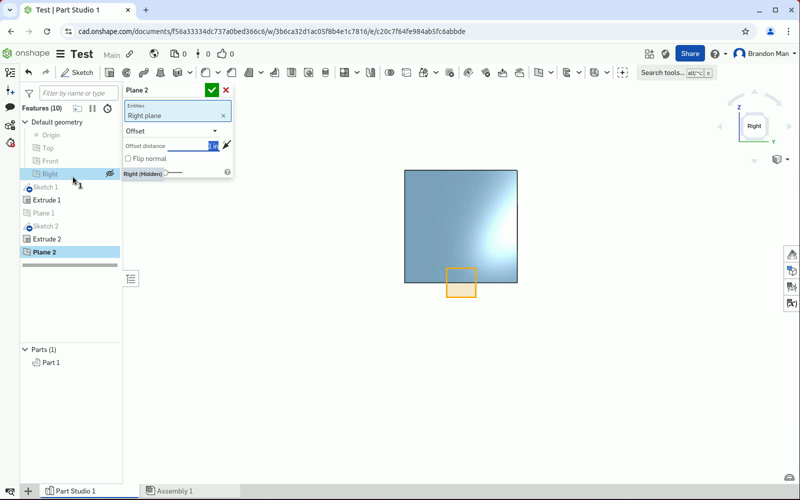
text(11.554)
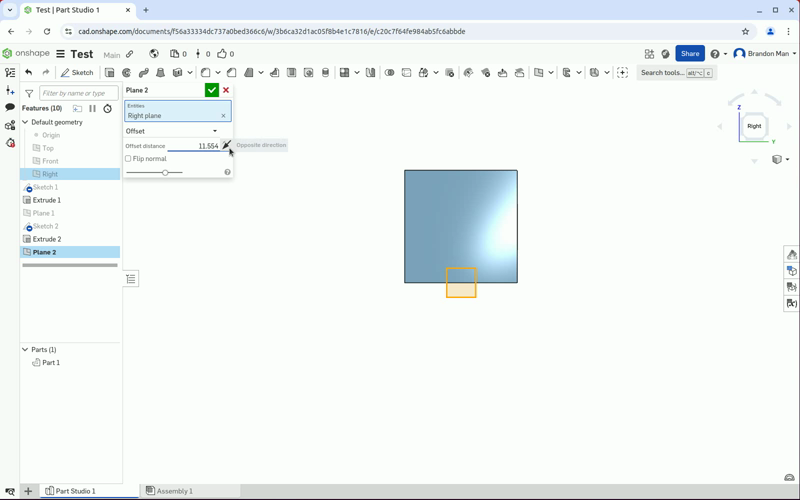
mouse_move(229, 147)
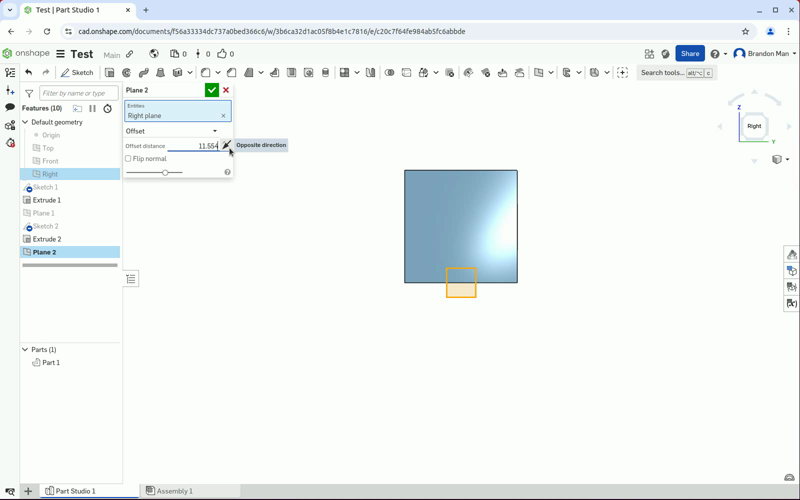
click(229, 147)
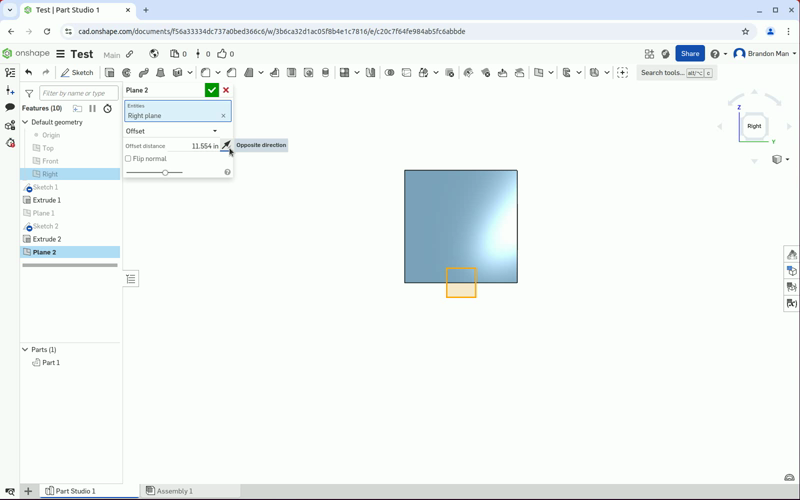
key(enter, 2)
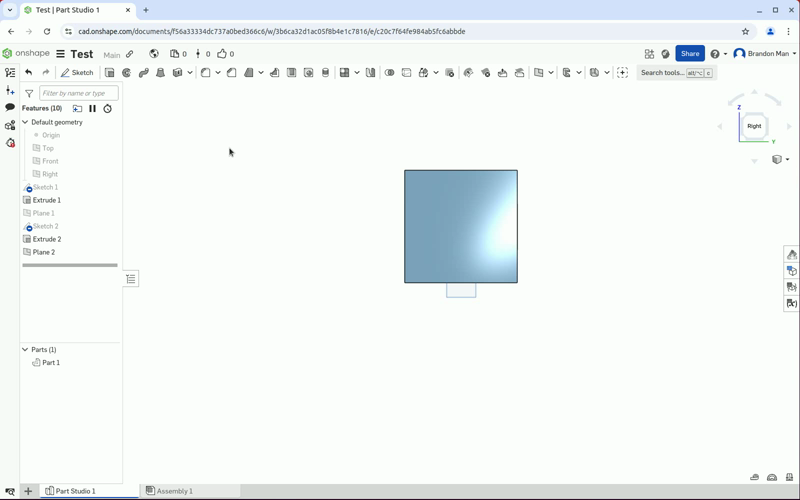
key(shift+s)
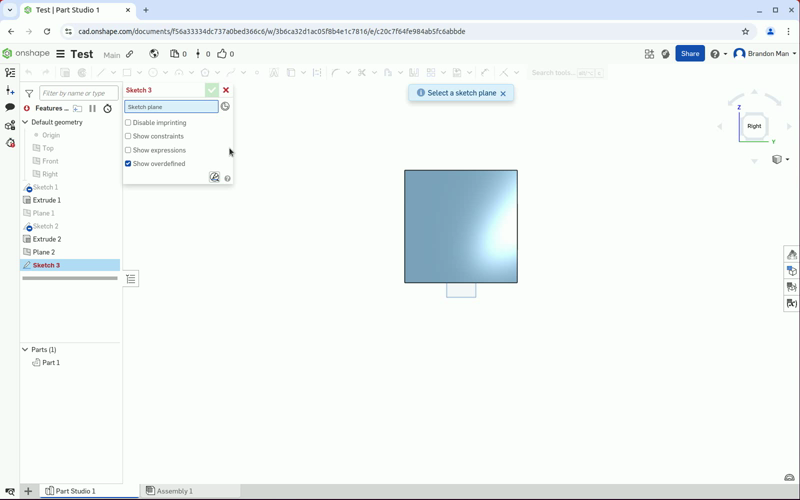
mouse_move(73, 254)
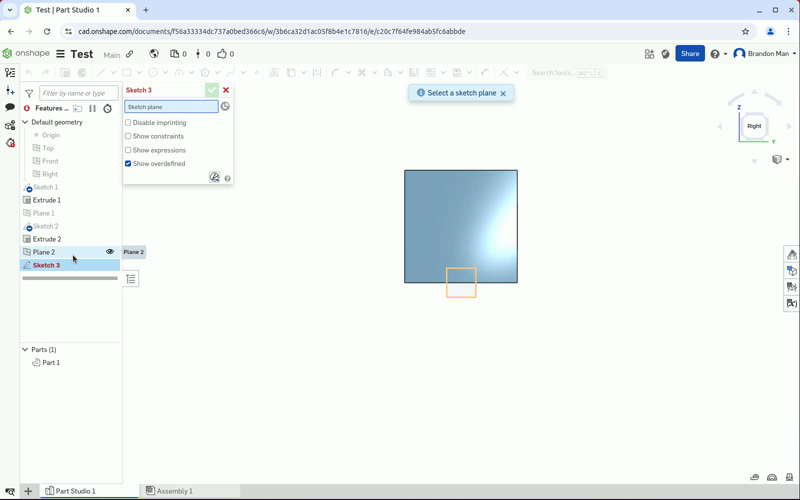
click(73, 254)
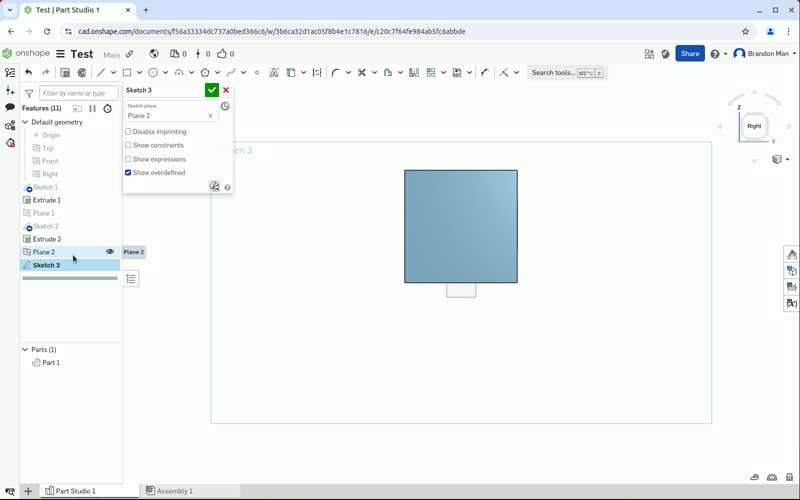
mouse_move(73, 352)
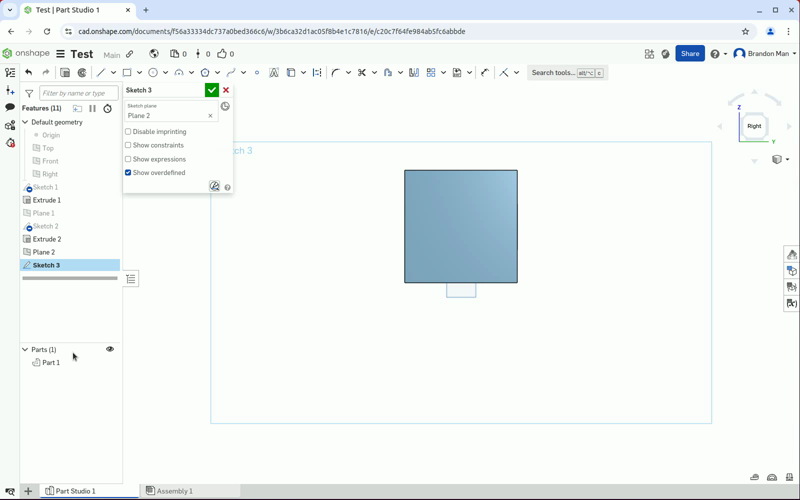
key(y)
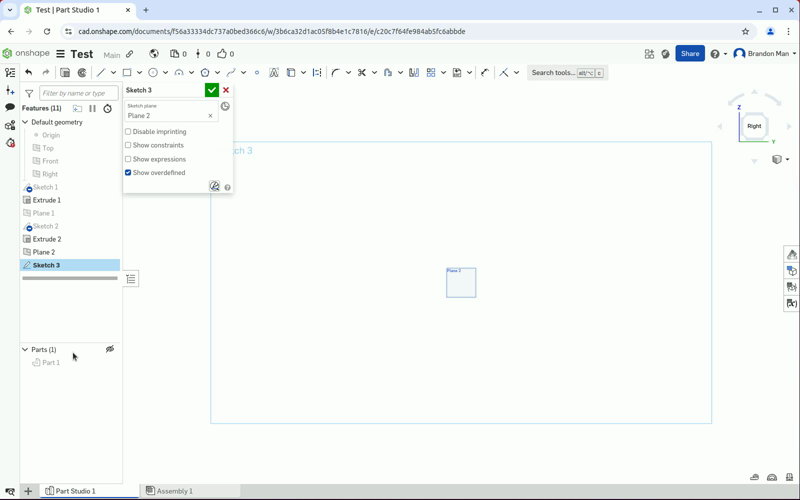
key(c)
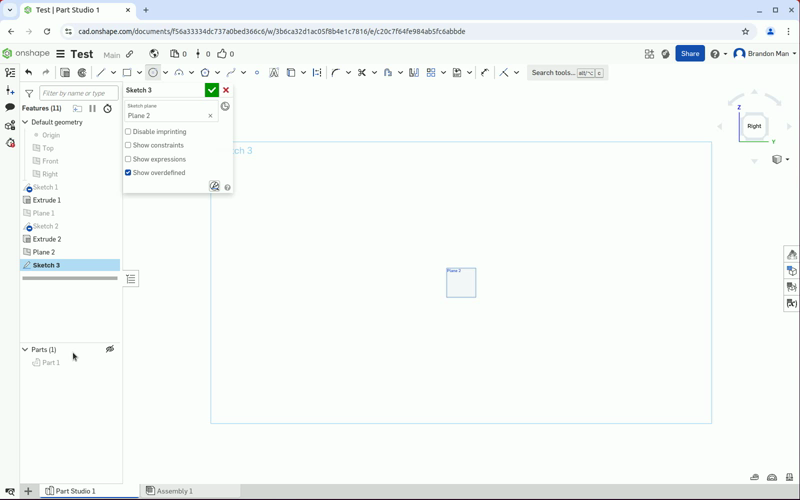
key_down(shift)
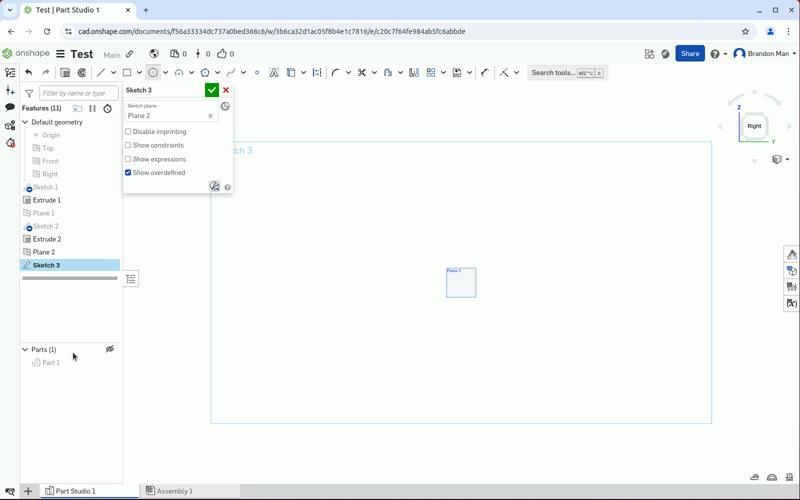
mouse_move(461, 226)
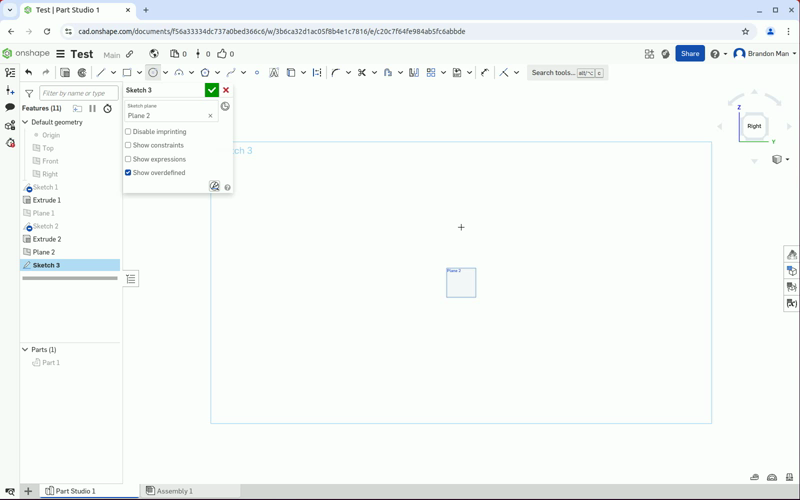
click(461, 226)
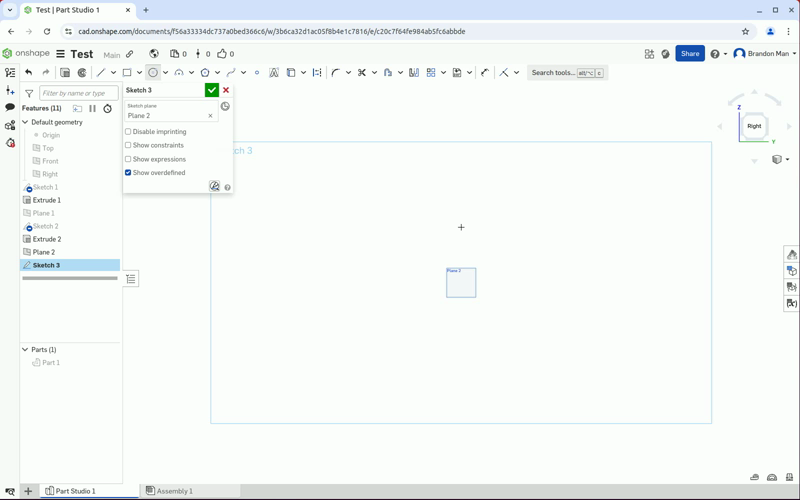
key_up(shift)
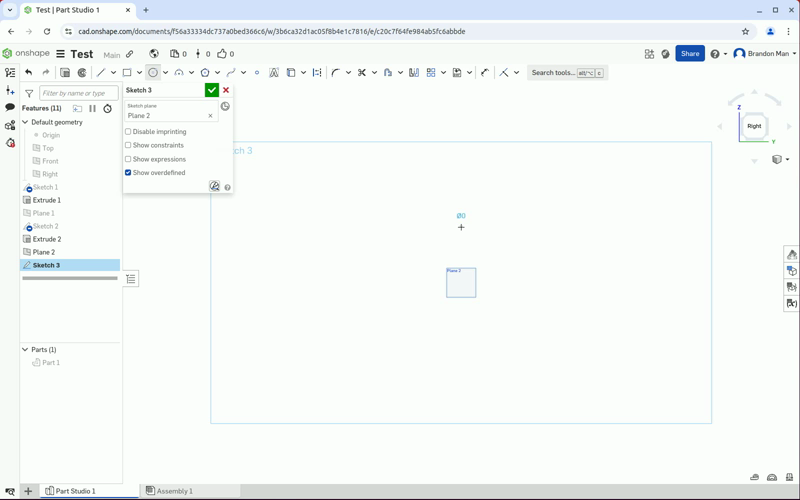
mouse_move(484, 226)
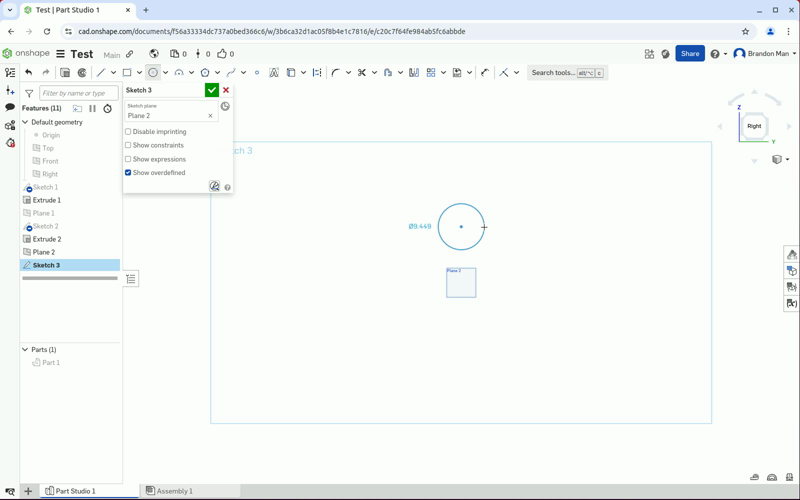
click(484, 226)
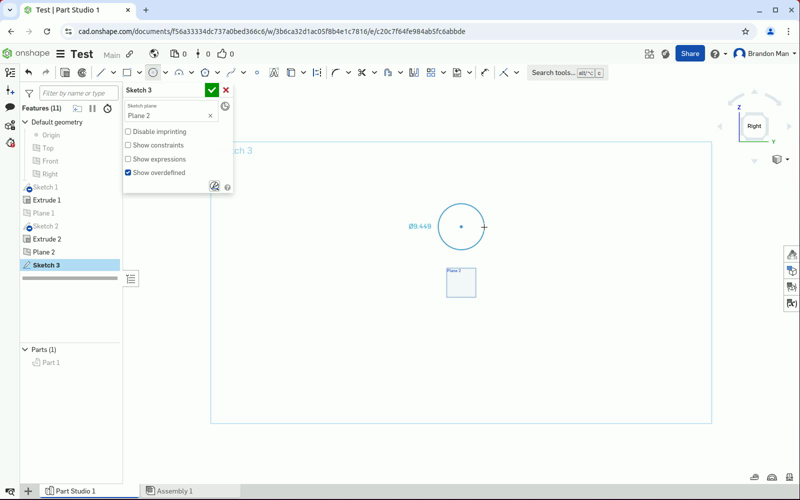
key(esc)
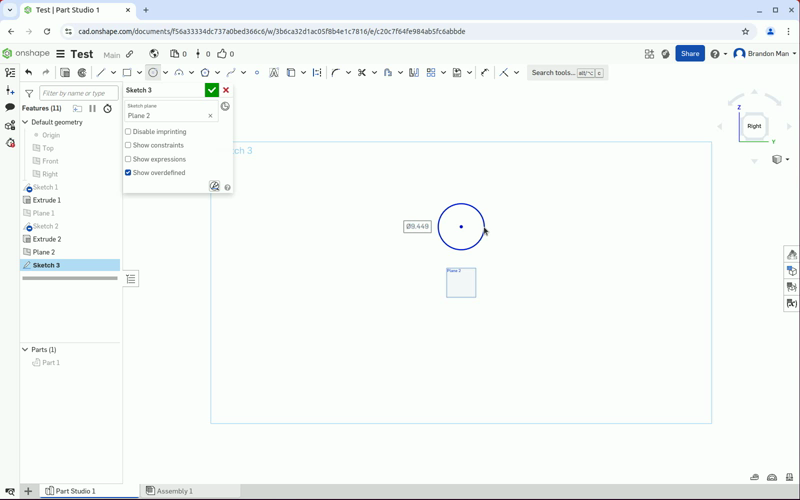
mouse_move(441, 233)
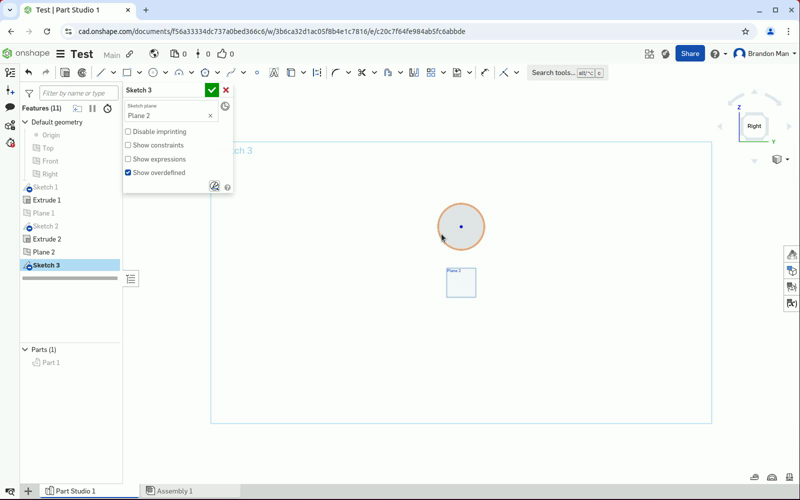
scroll(6)
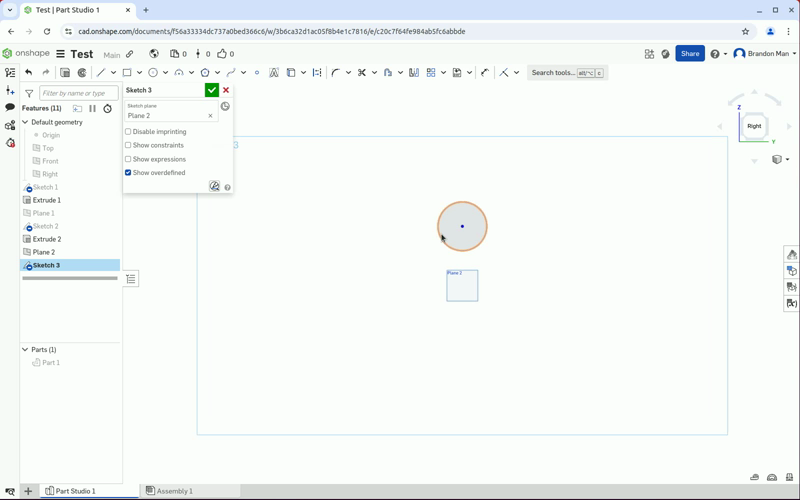
scroll(6)
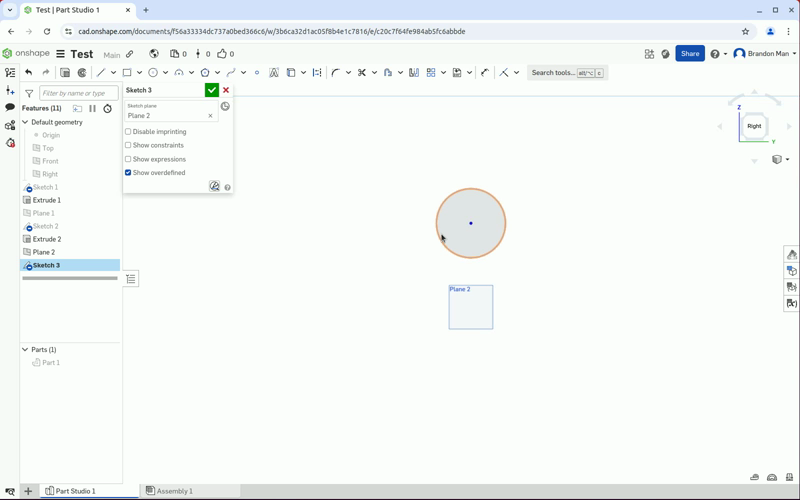
scroll(6)
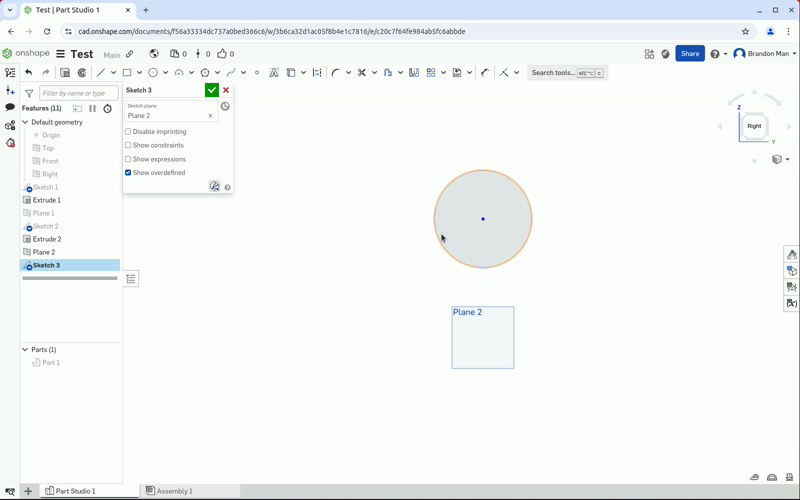
scroll(6)
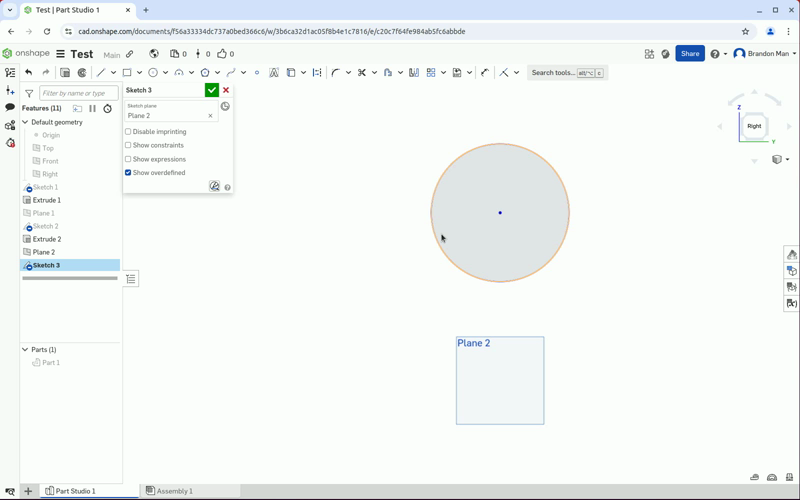
scroll(6)
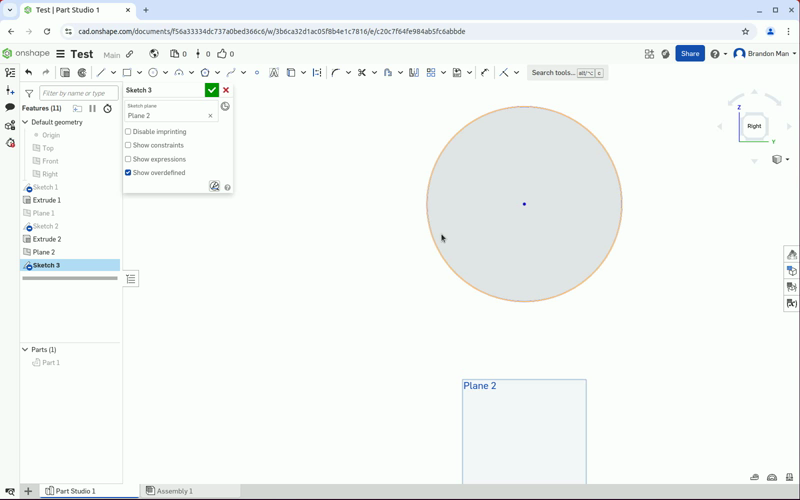
scroll(6)
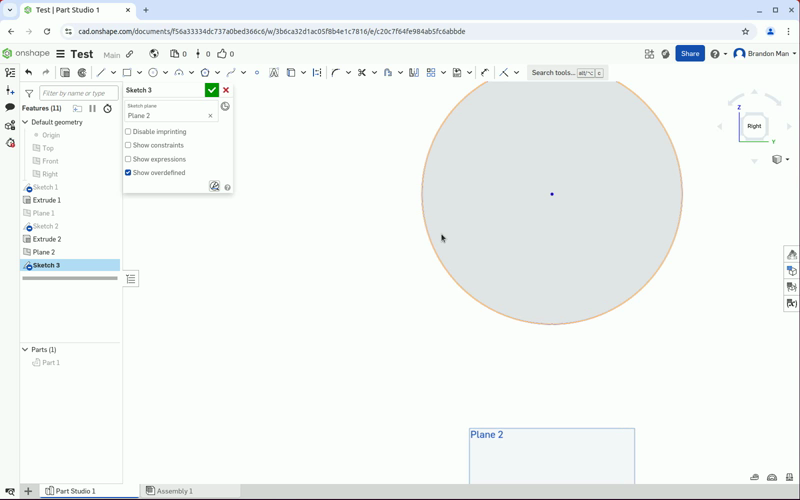
scroll(6)
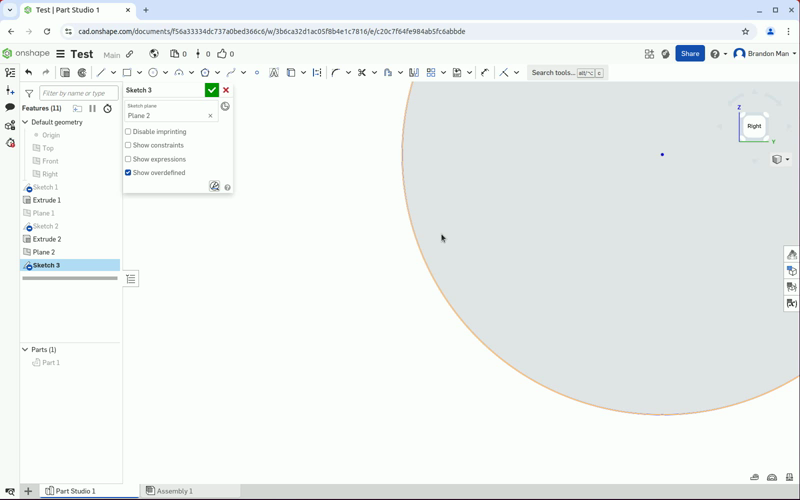
click(441, 233)
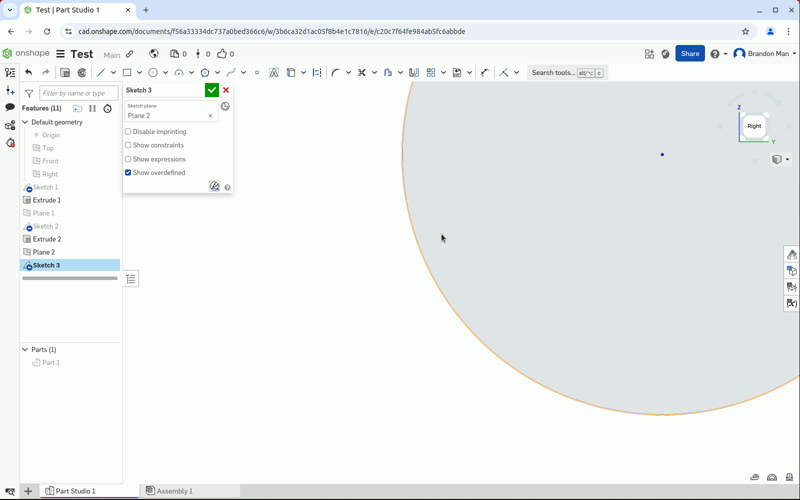
scroll(-6)
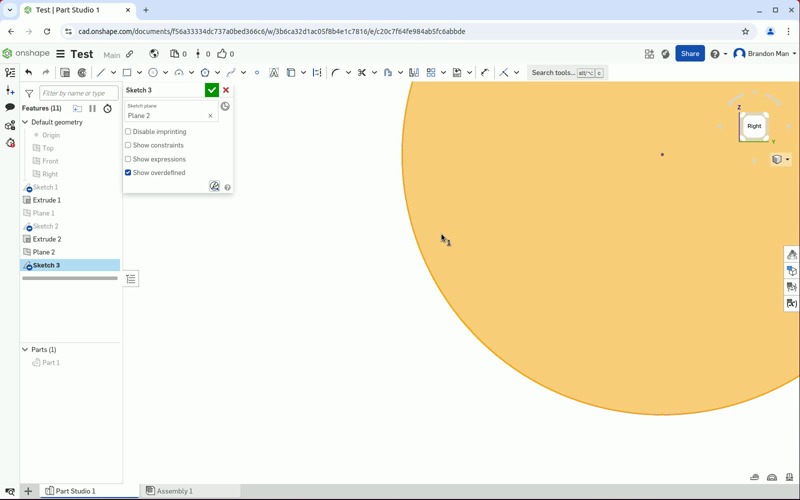
scroll(-6)
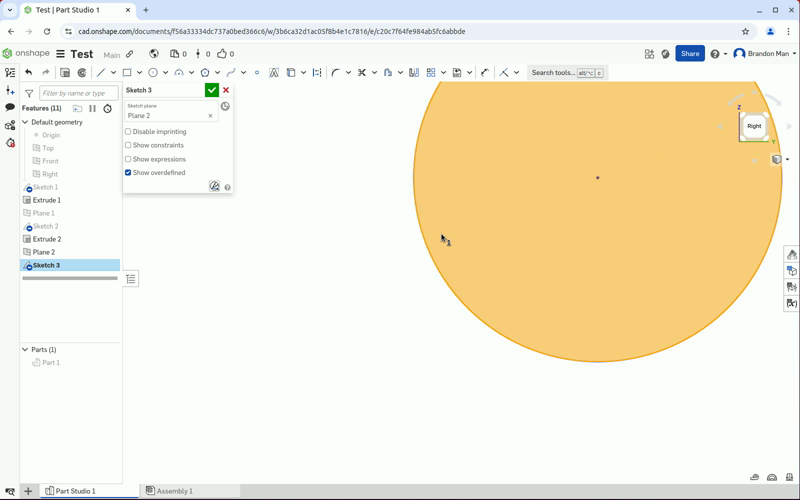
scroll(-6)
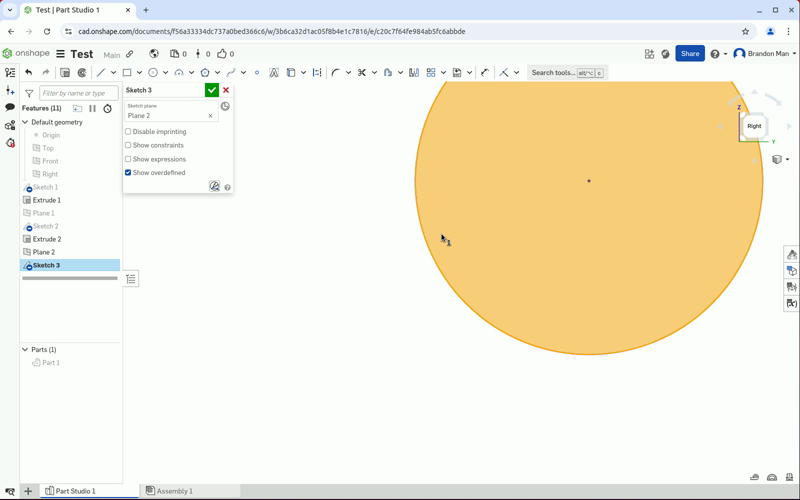
scroll(-6)
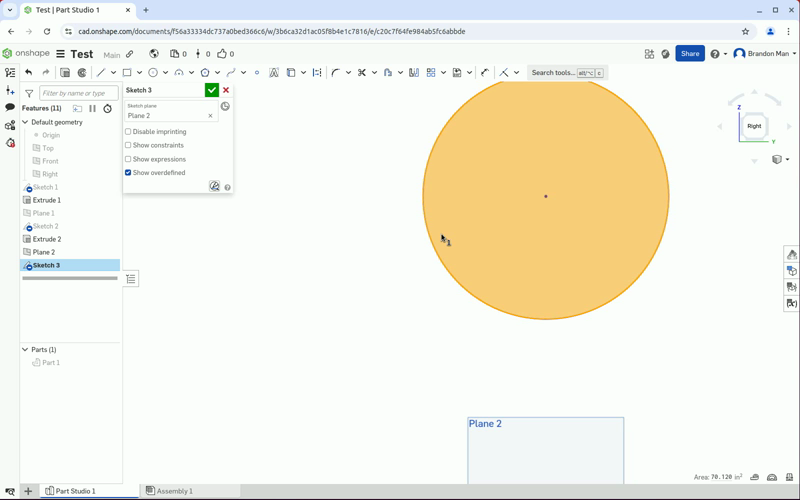
scroll(-6)
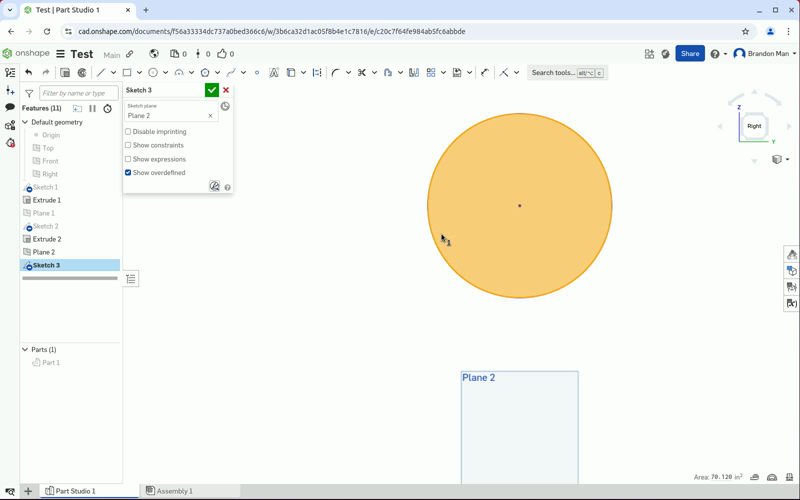
scroll(-6)
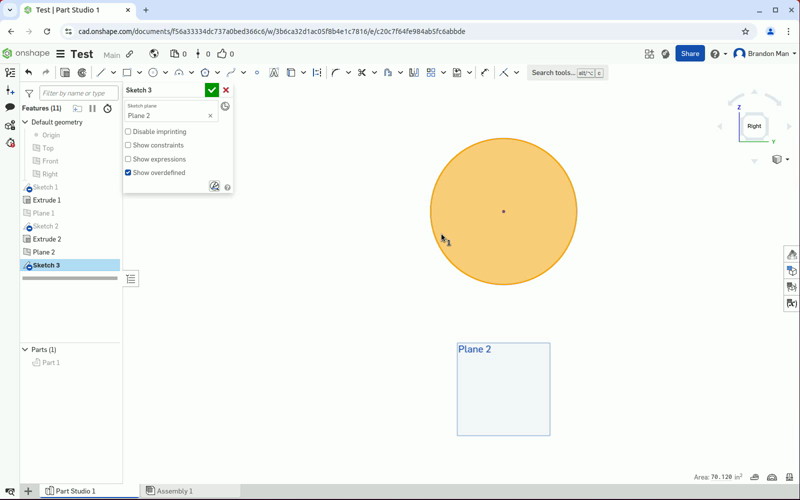
scroll(-6)
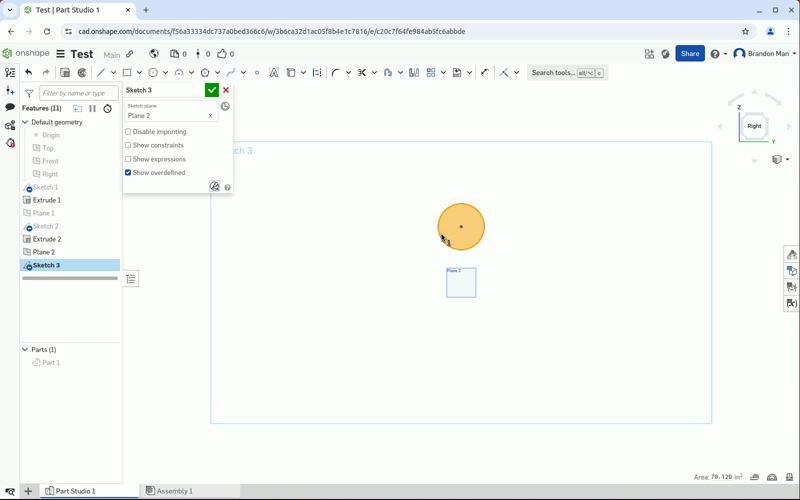
mouse_move(73, 352)
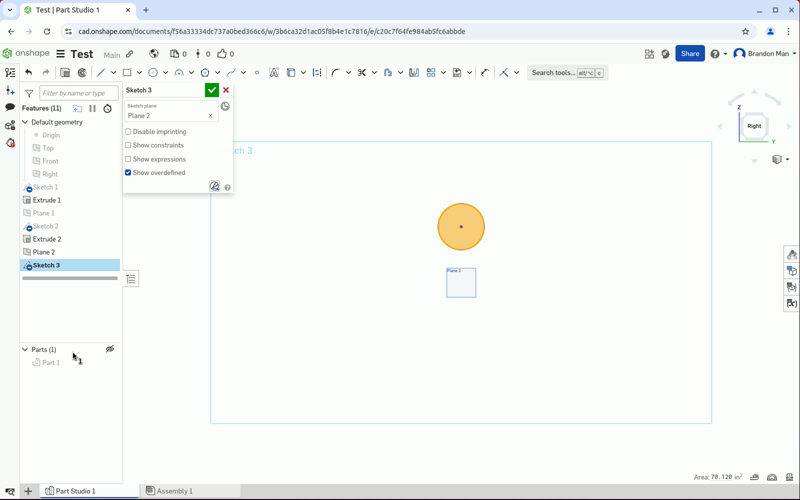
key(shift+y)
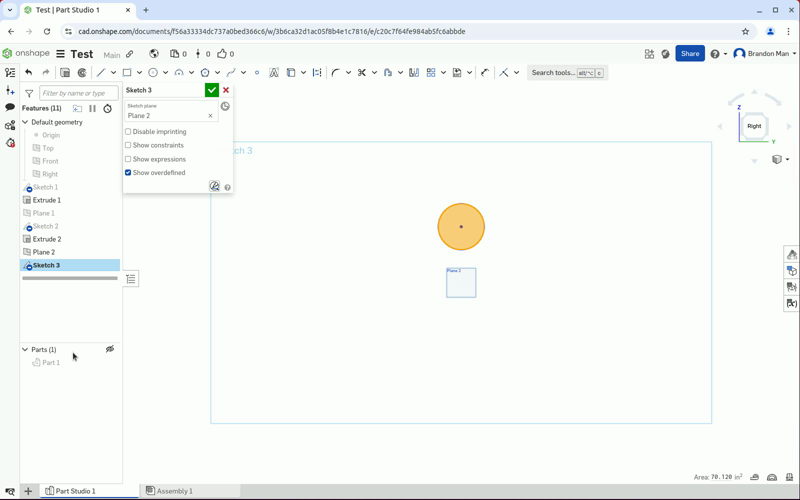
key(shift+e)
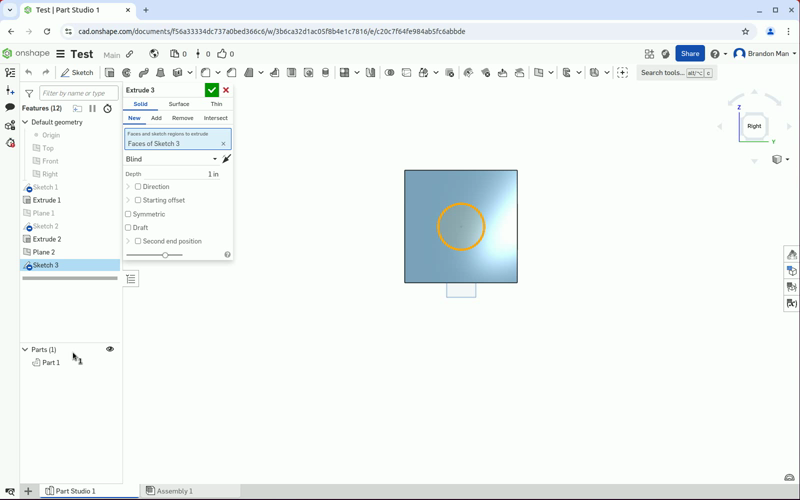
mouse_move(143, 106)
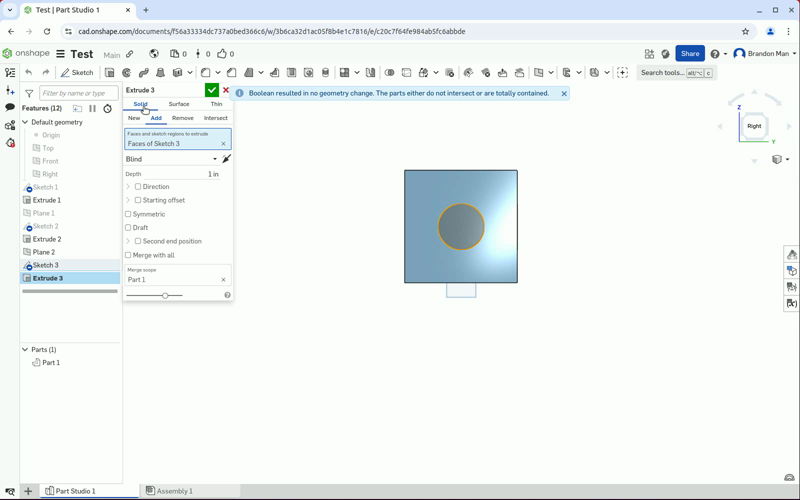
click(143, 106)
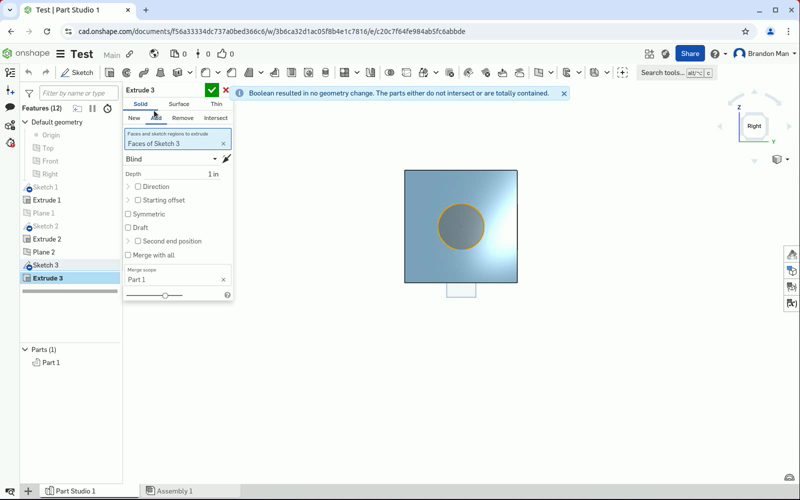
mouse_move(186, 120)
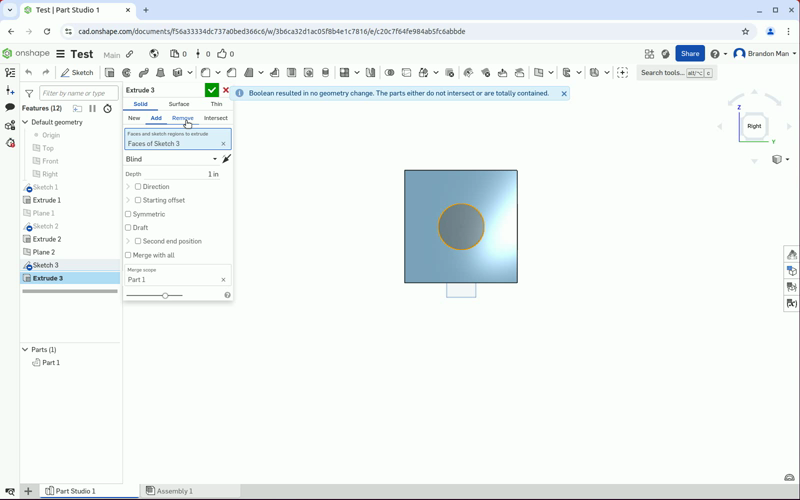
click(186, 120)
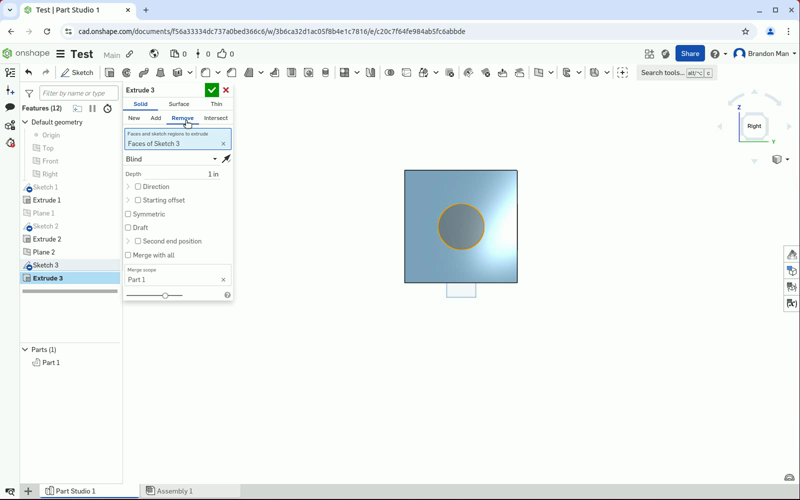
key(tab, 4)
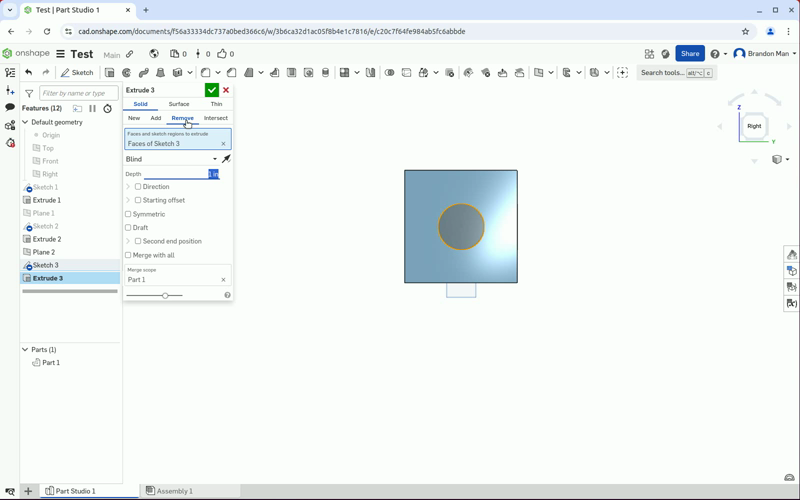
text(30.811)
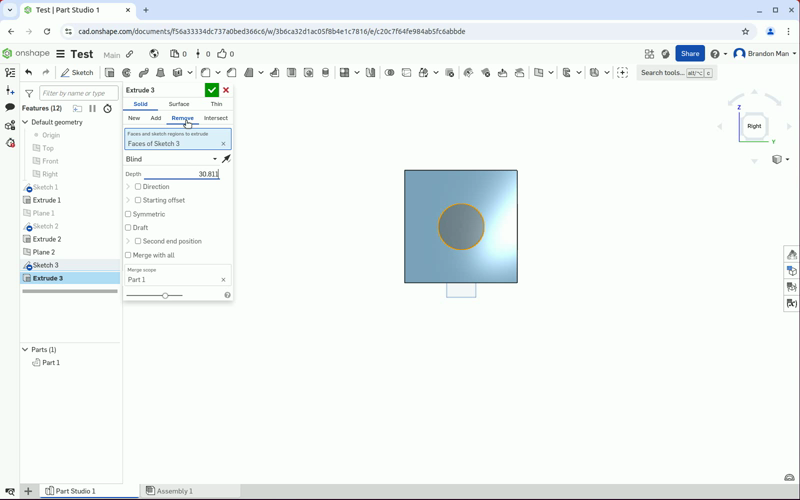
key(tab, 6)
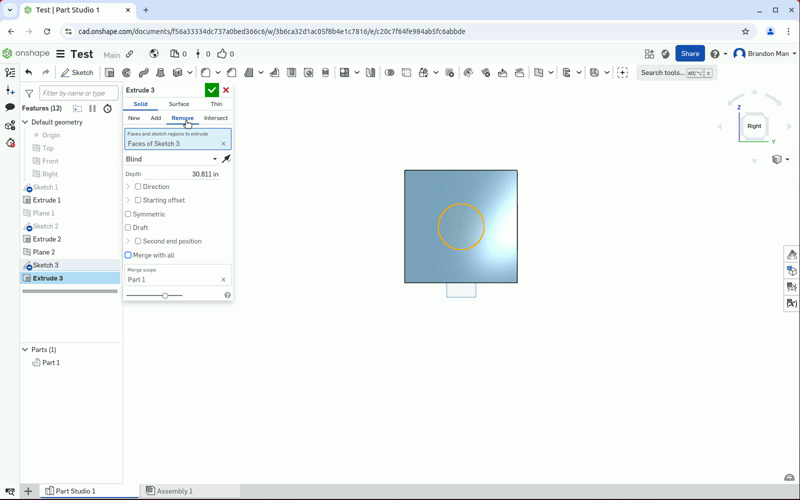
key(space)
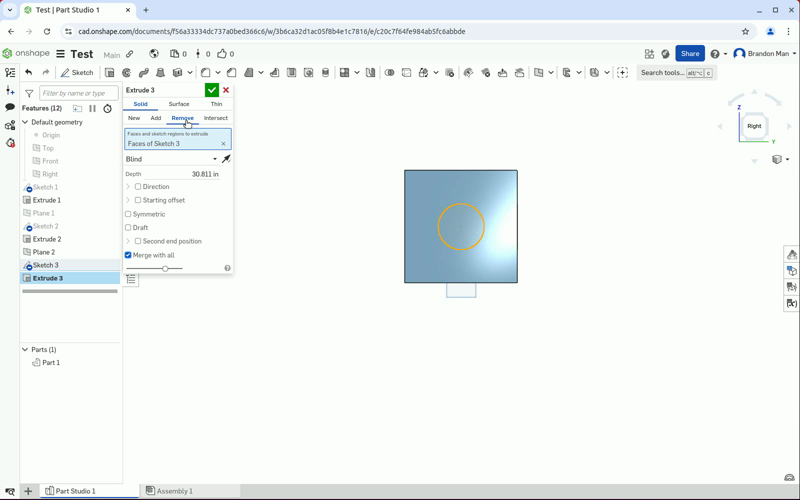
key(enter)
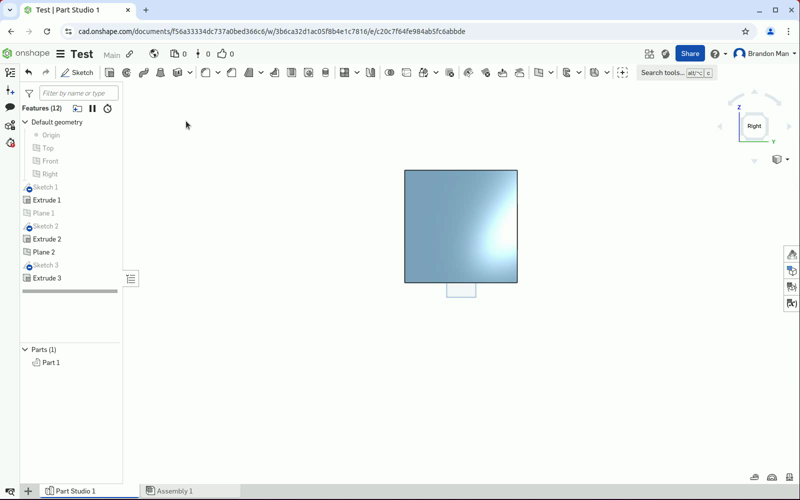
key(shift+h)
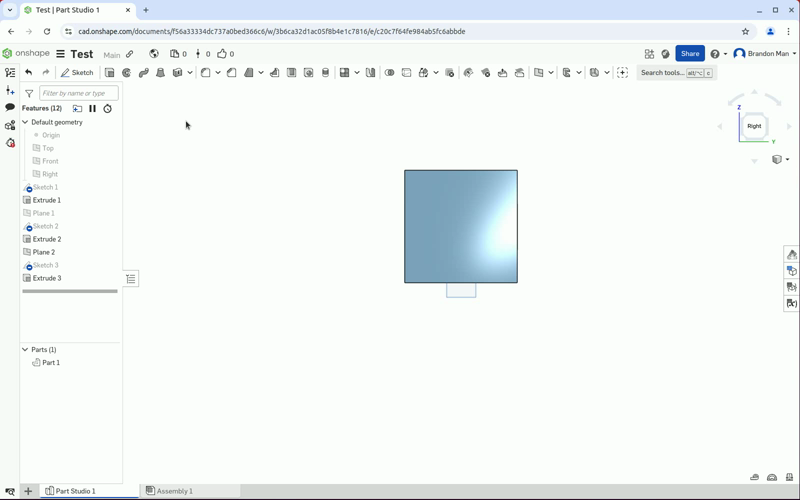
key(shift+h)
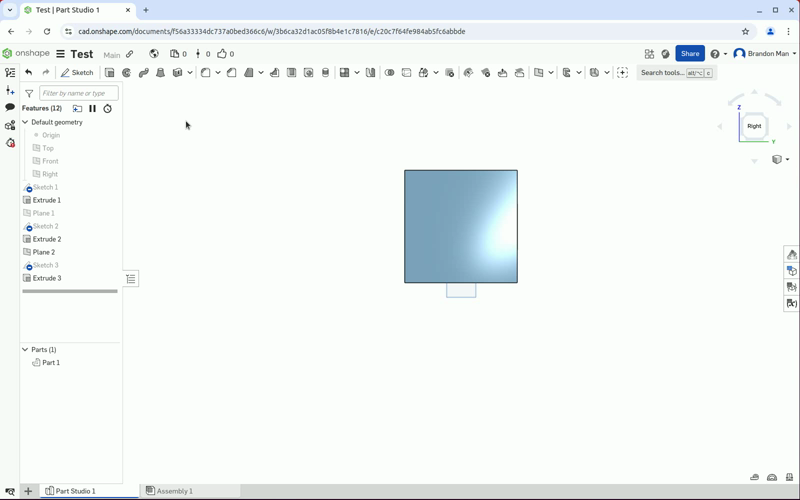
mouse_move(73, 189)
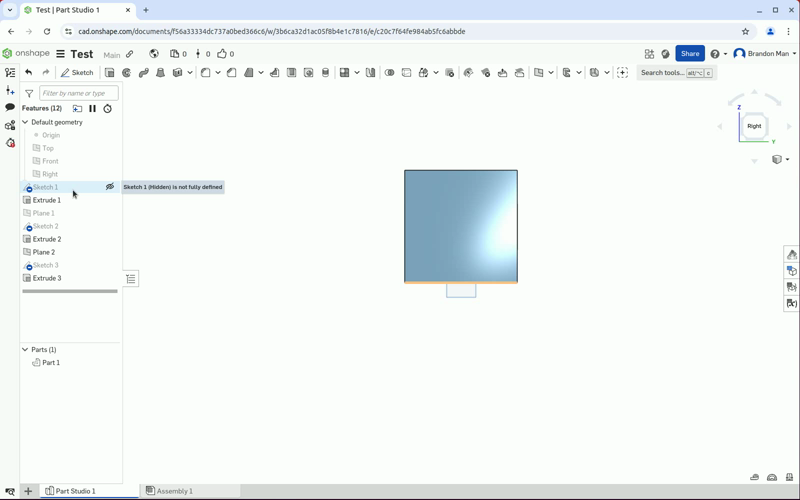
click(73, 189)
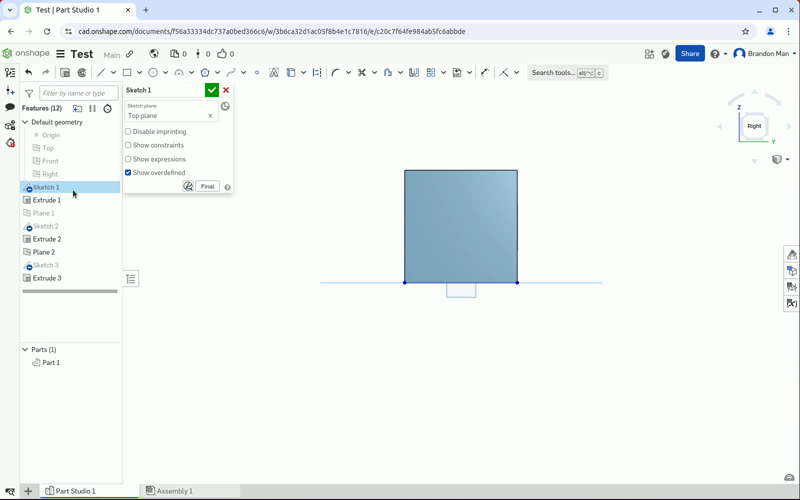
mouse_move(229, 92)
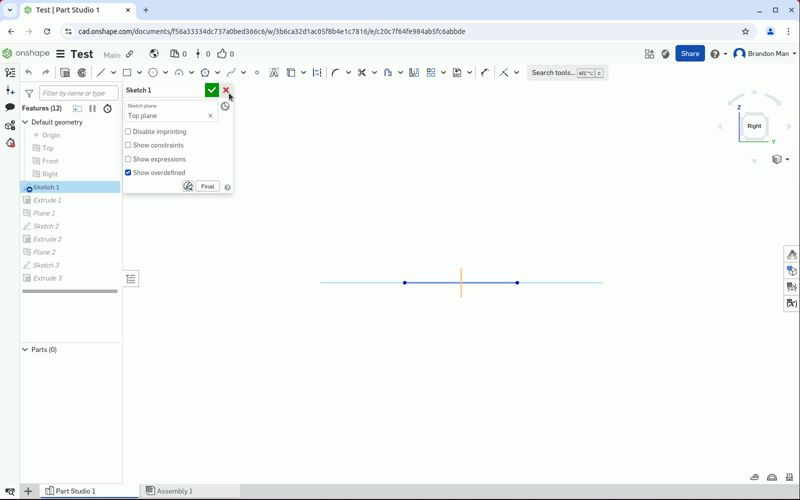
click(229, 92)
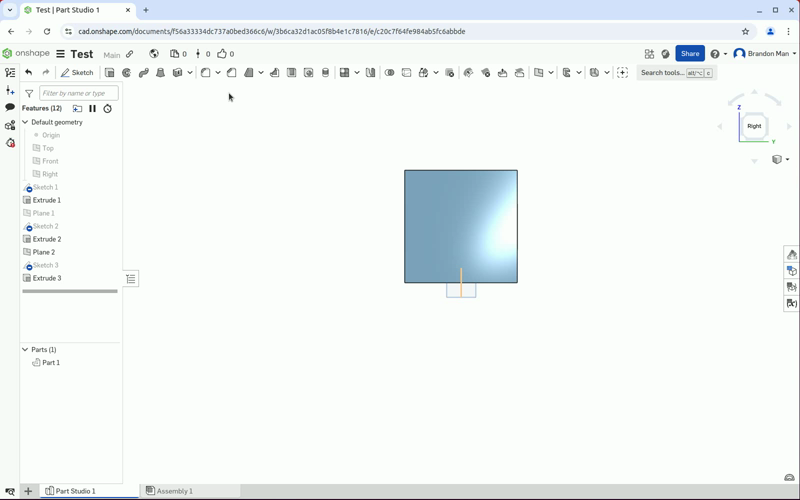
mouse_move(73, 352)
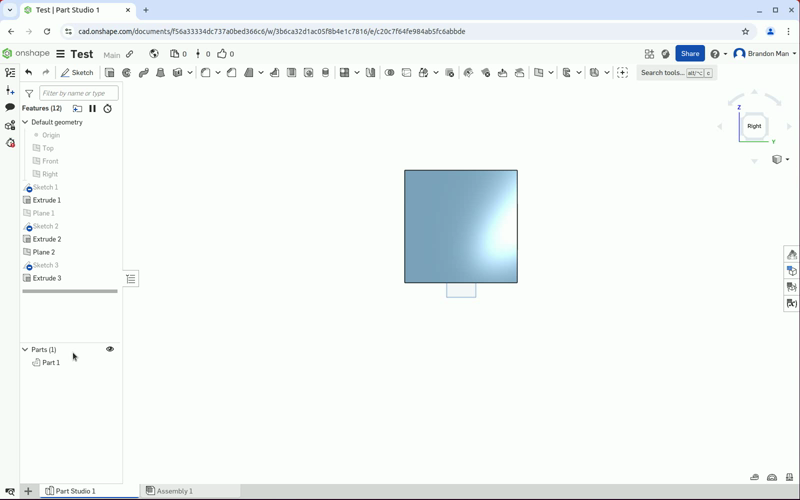
key(y)
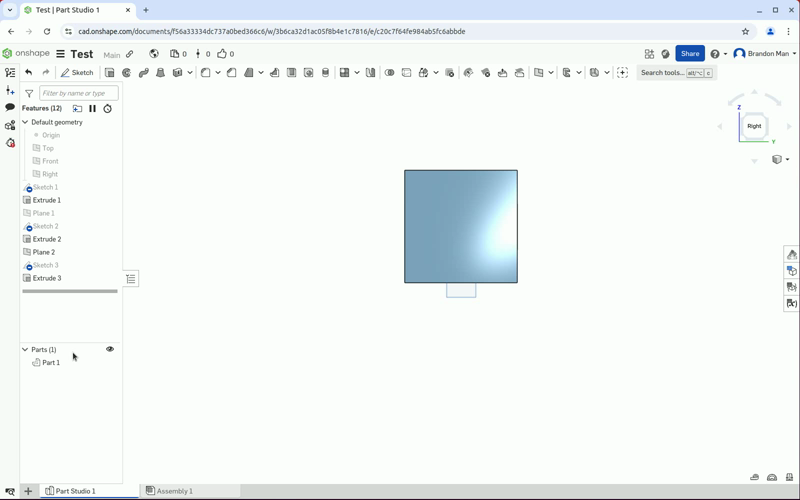
key(shift+p)
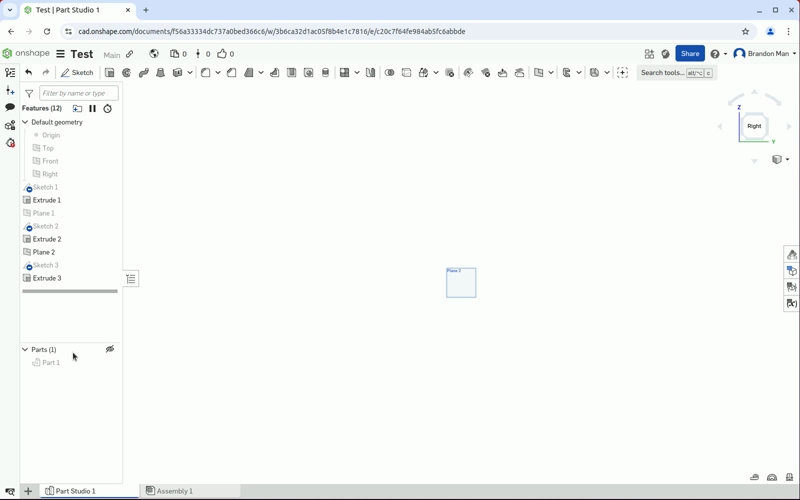
key(space)
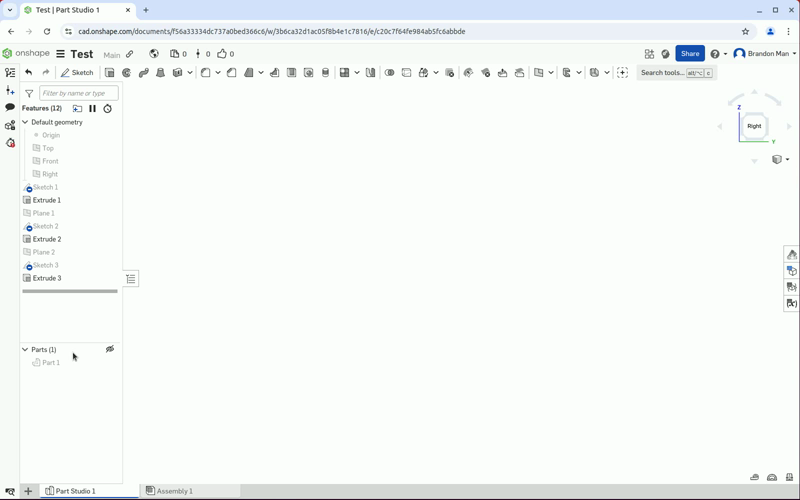
key_down(shift)
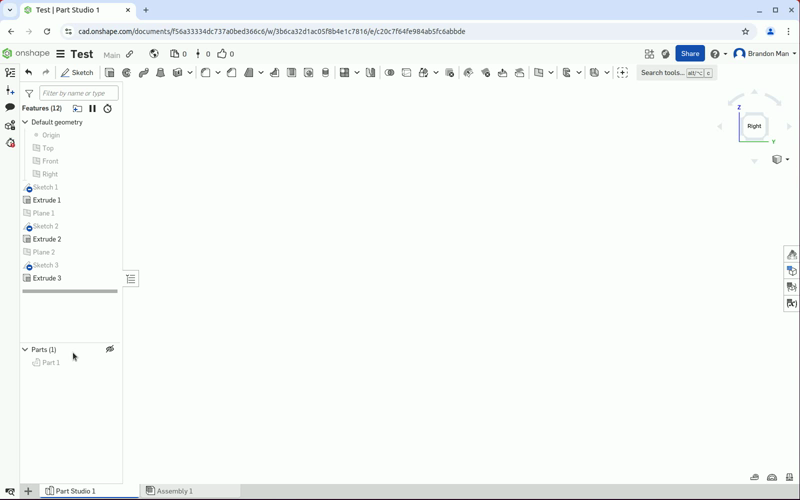
key(right)
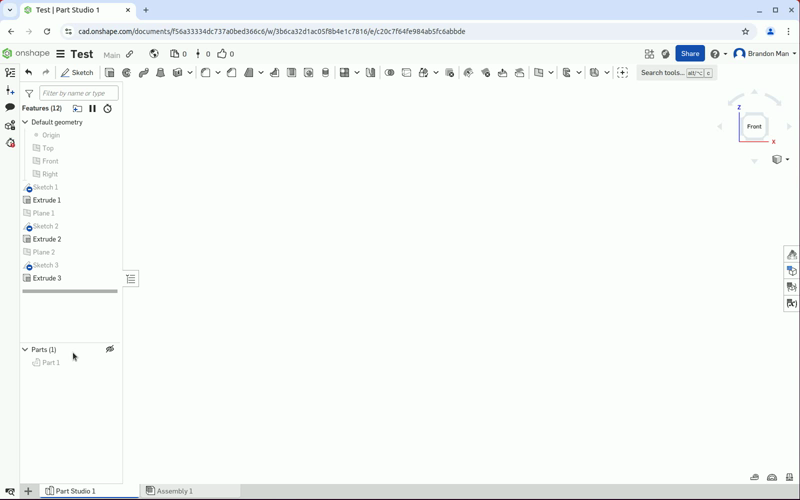
key_up(shift)
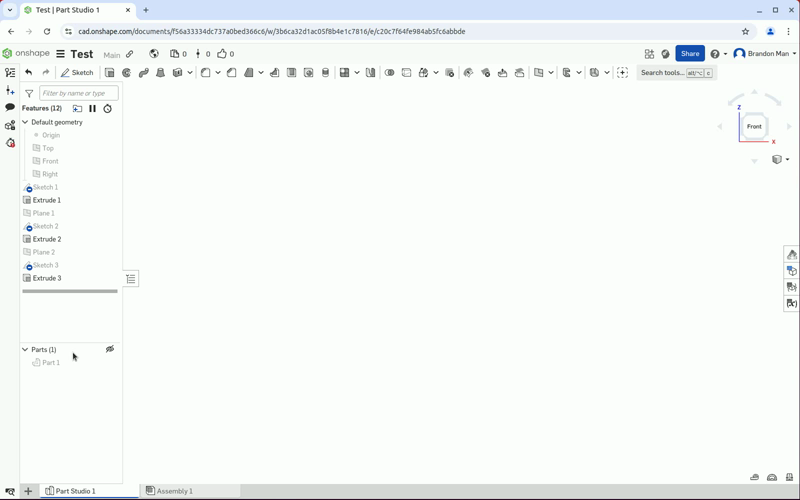
key(space)
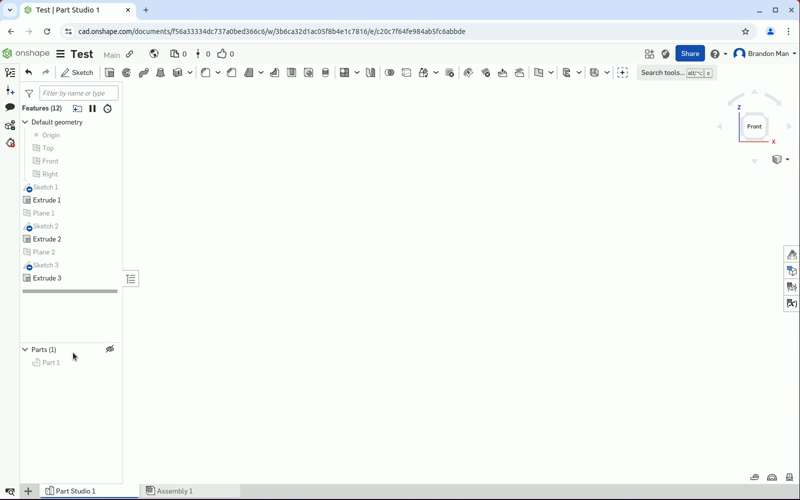
key_down(shift)
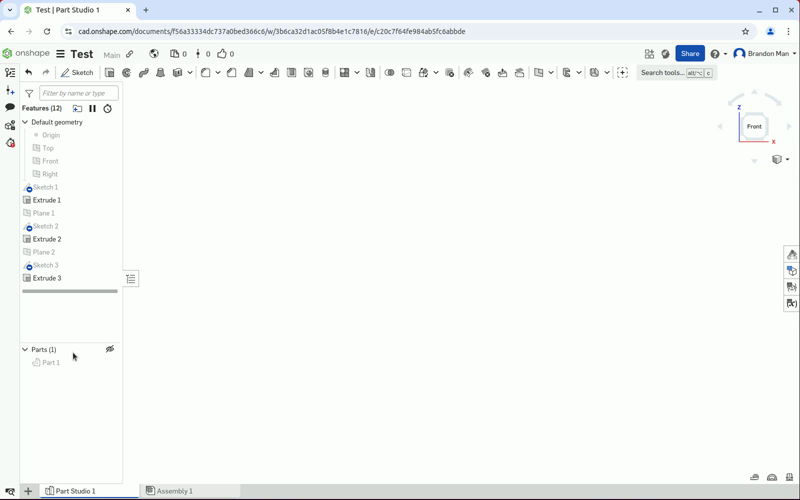
key(down)
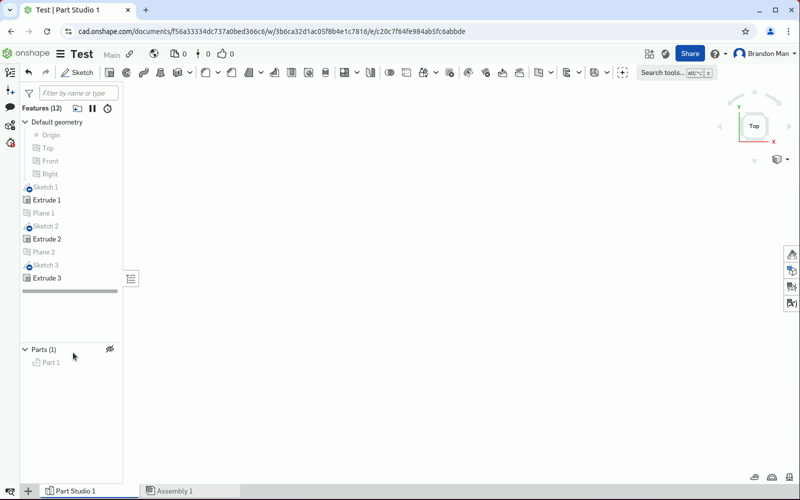
key_up(shift)
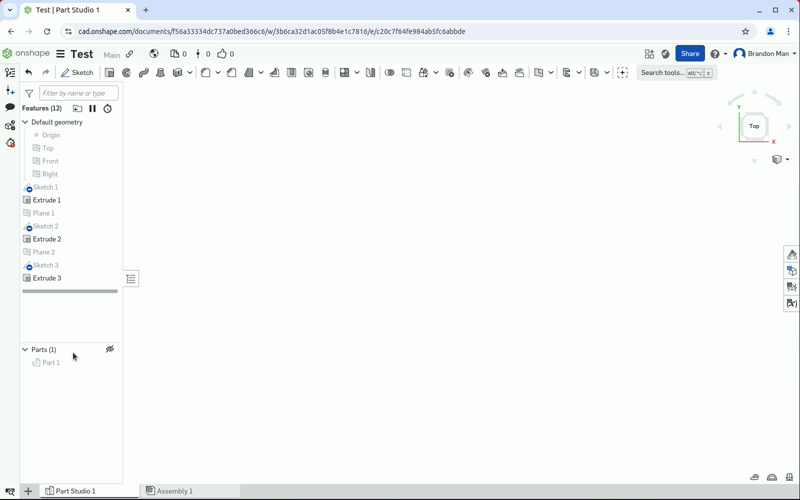
mouse_move(73, 352)
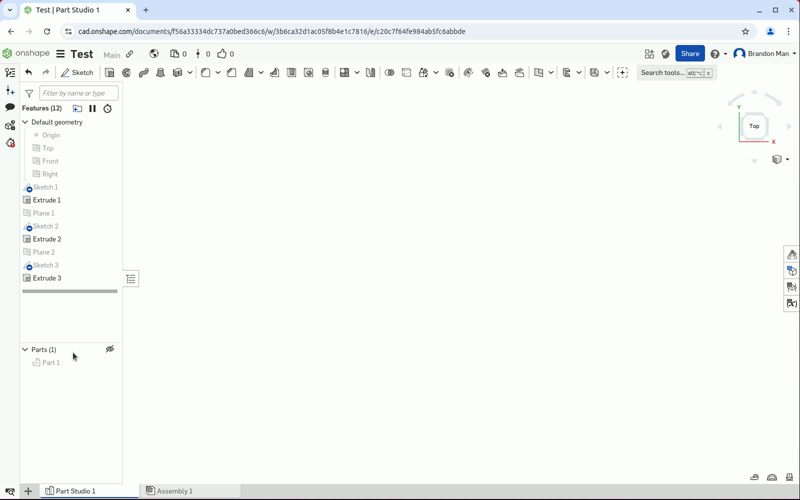
key(shift+y)
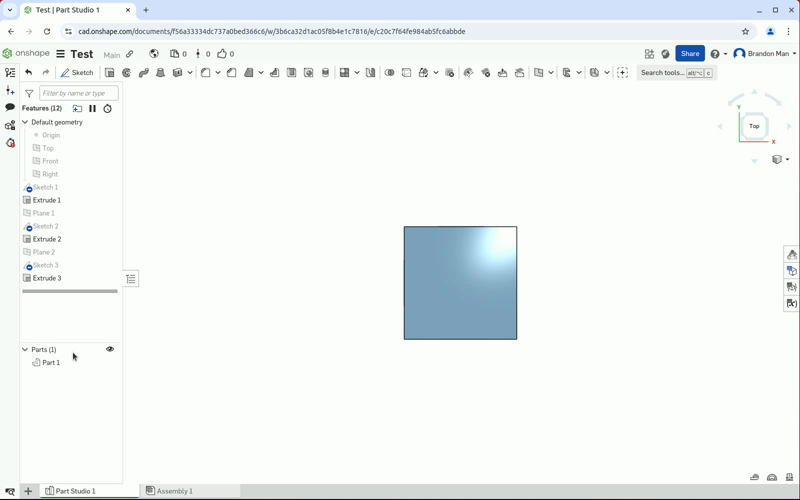
mouse_move(541, 75)
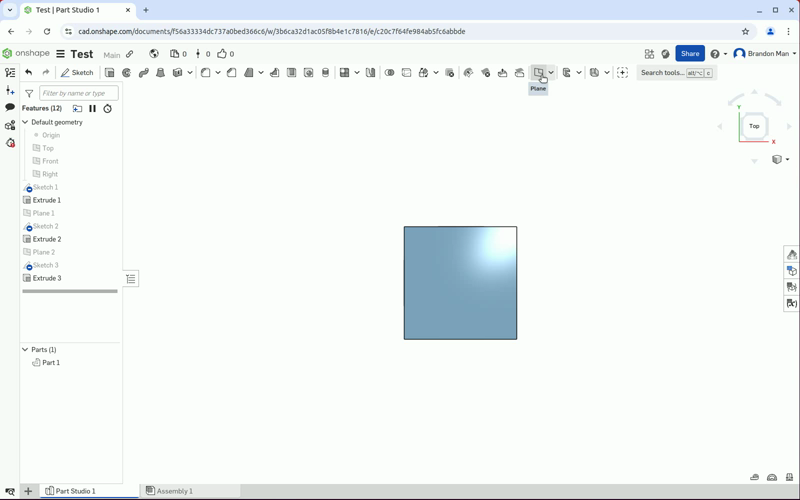
click(541, 75)
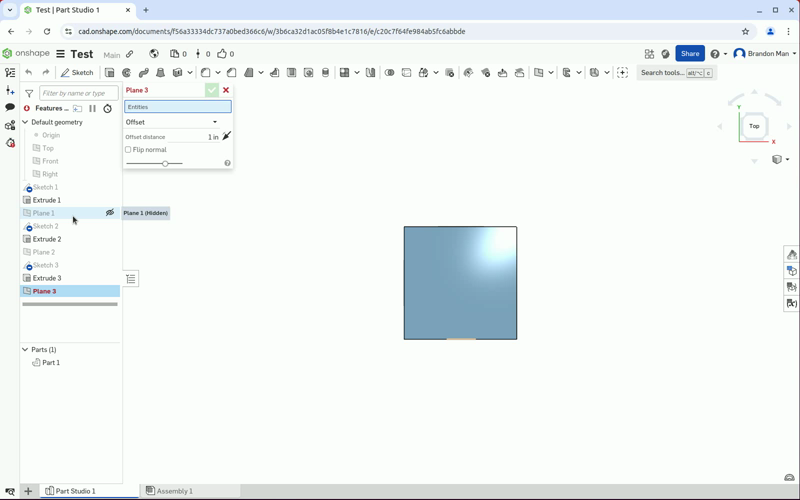
scroll(3)
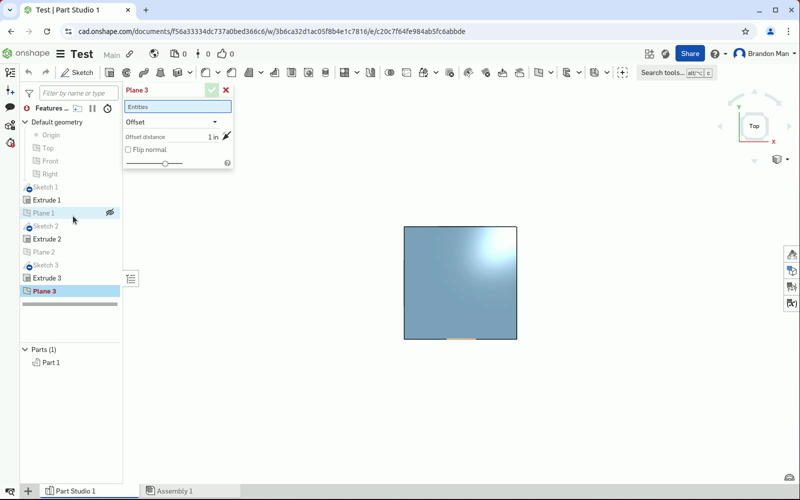
mouse_move(73, 150)
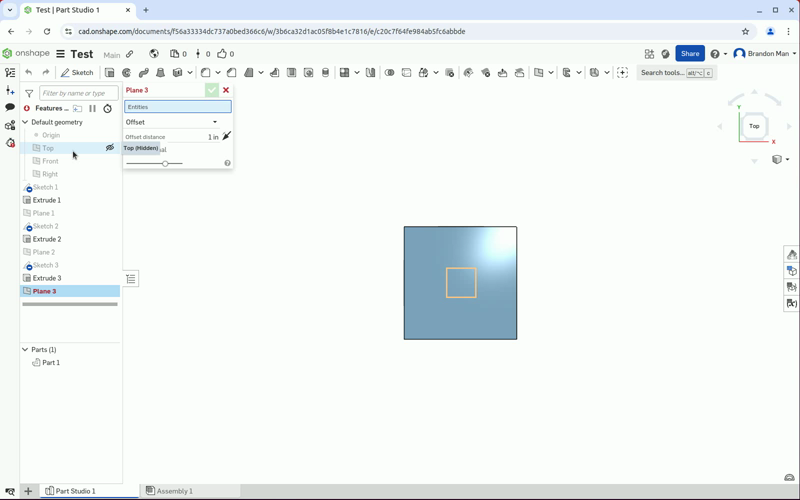
click(73, 150)
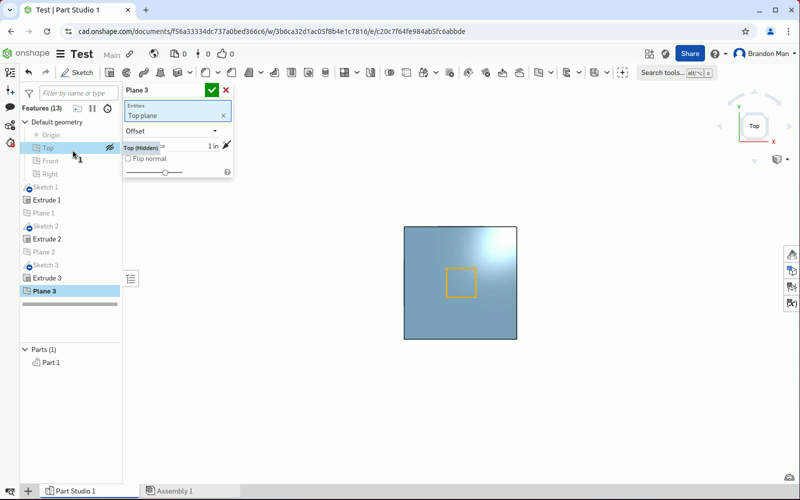
key(tab, 2)
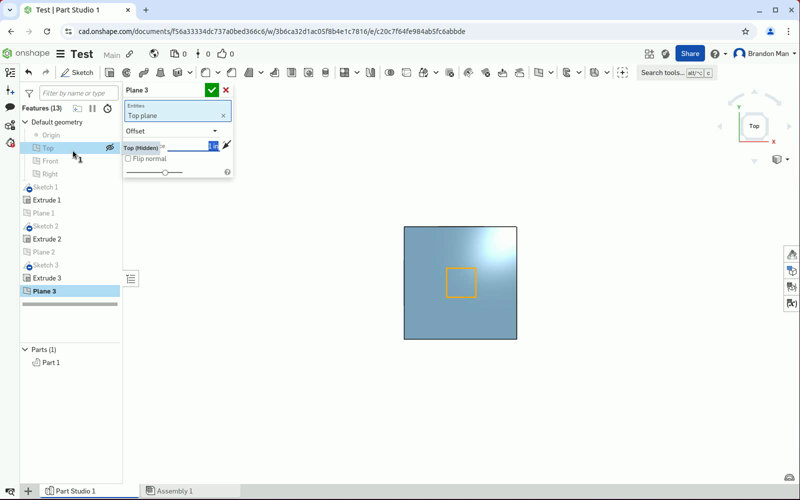
text(23.108)
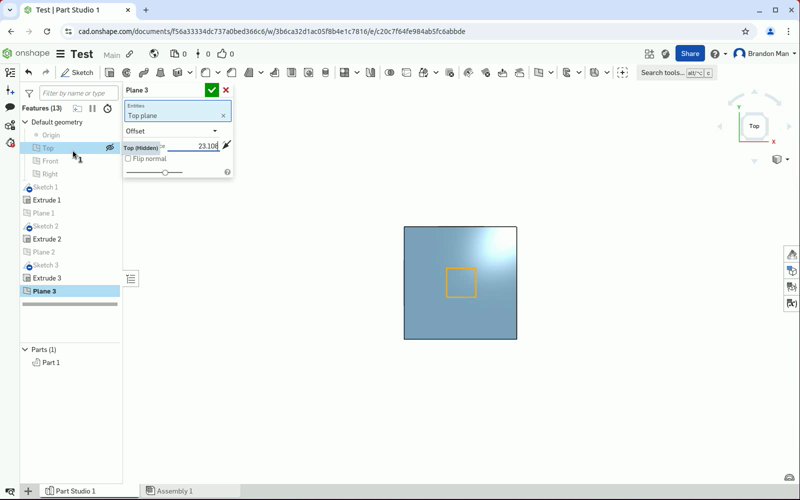
key(enter, 2)
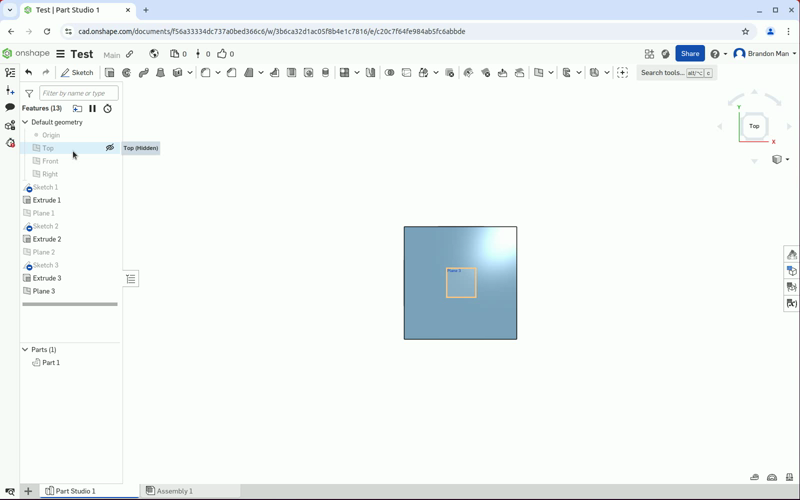
key(shift+s)
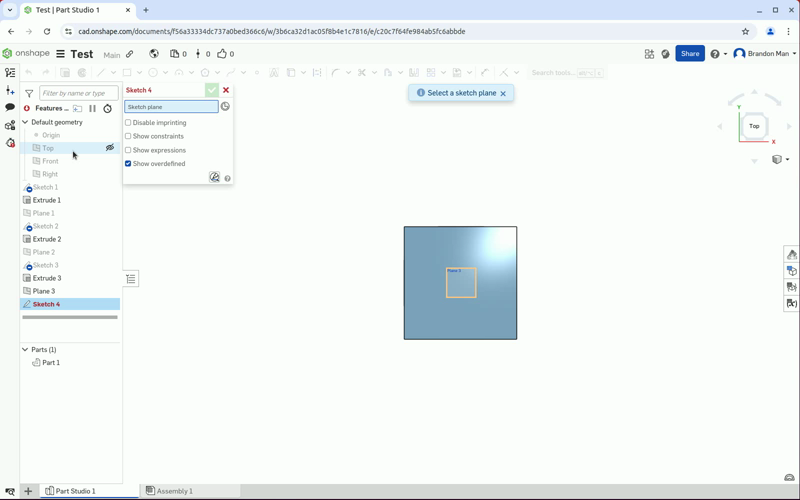
mouse_move(73, 293)
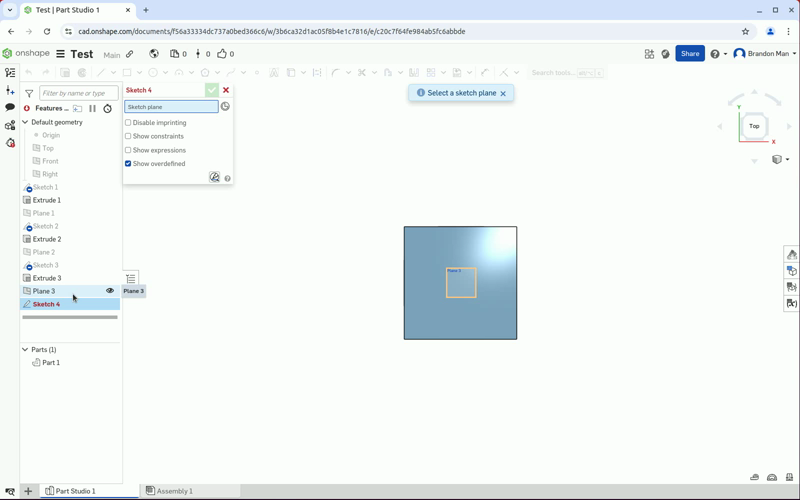
click(73, 293)
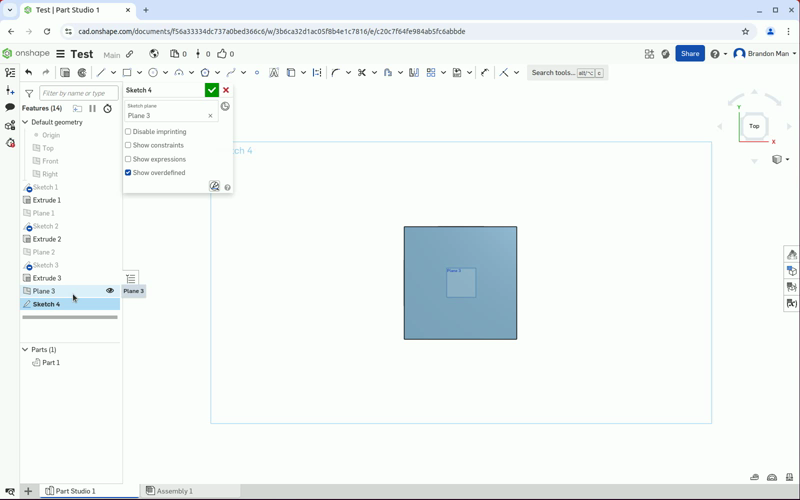
mouse_move(73, 352)
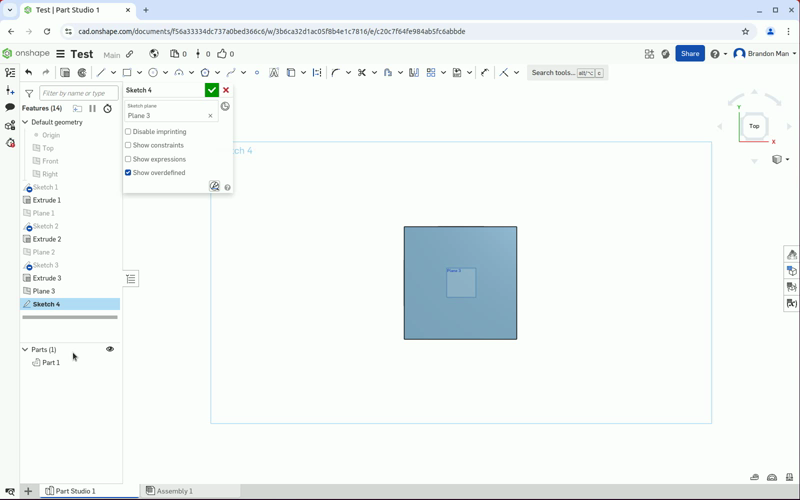
key(y)
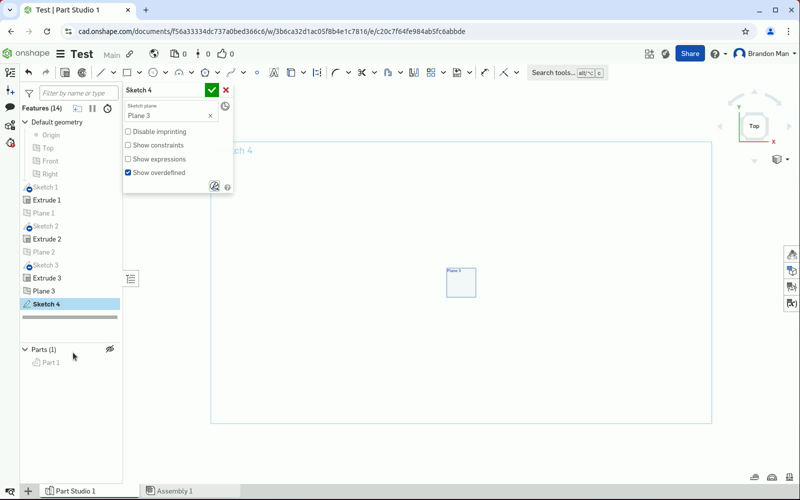
key(c)
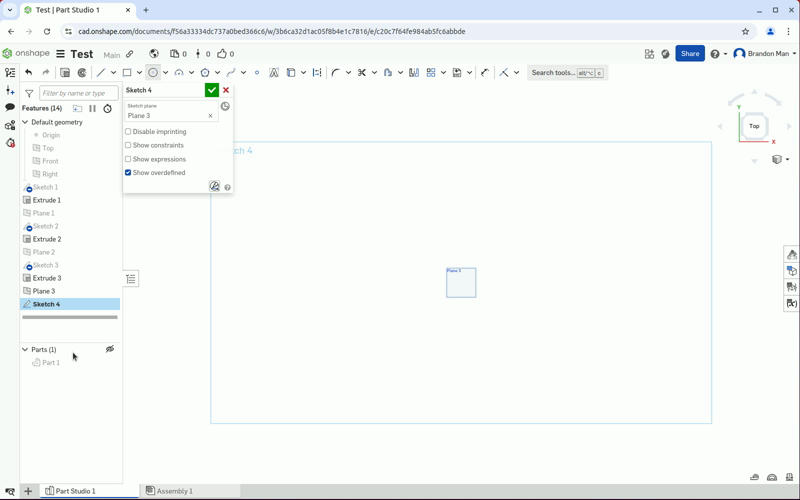
key_down(shift)
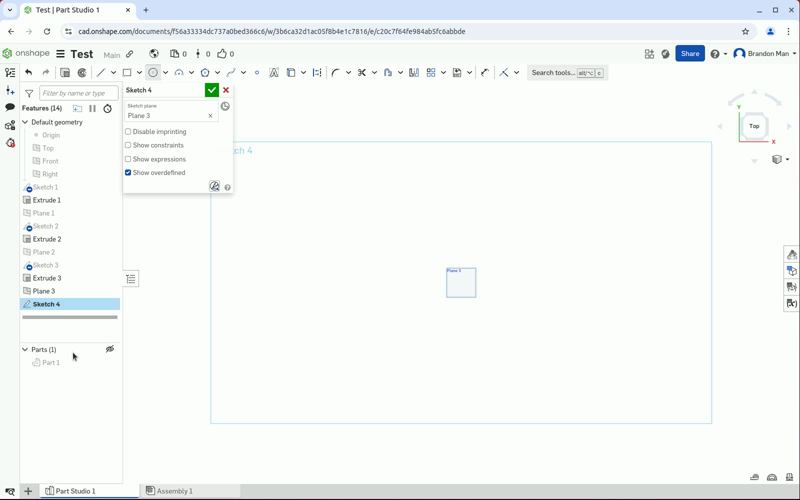
mouse_move(461, 282)
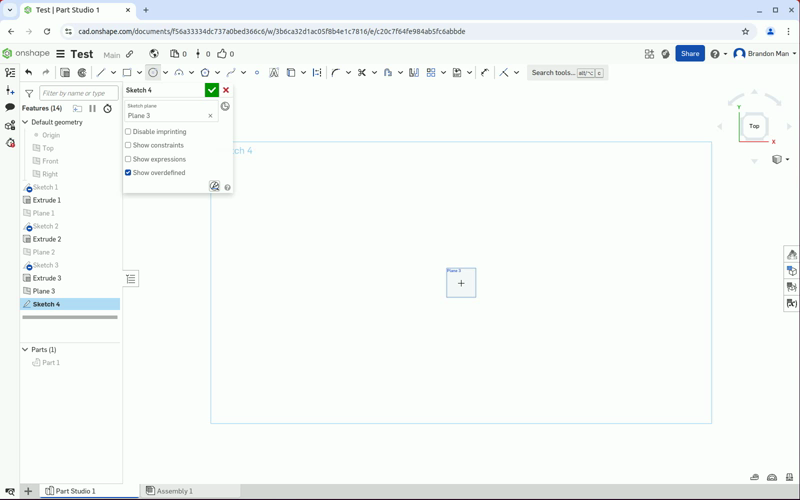
click(461, 282)
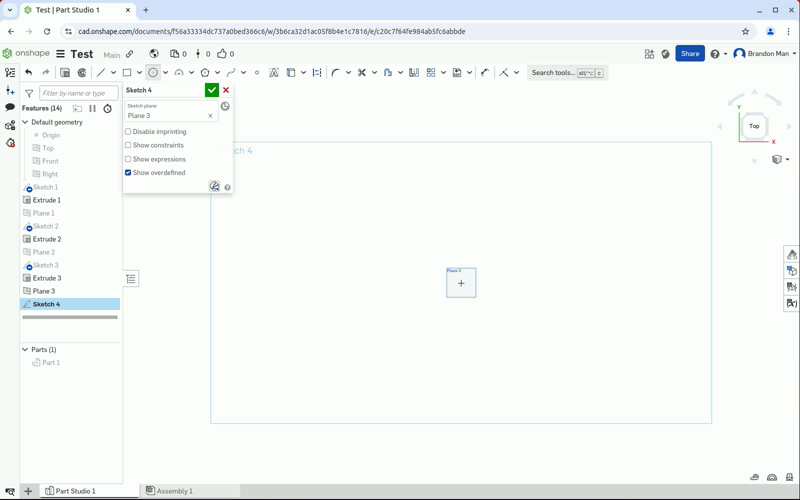
key_up(shift)
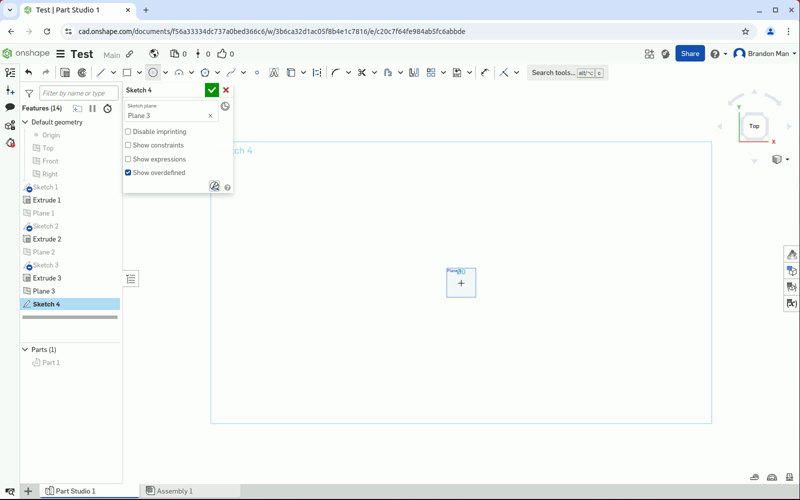
mouse_move(484, 282)
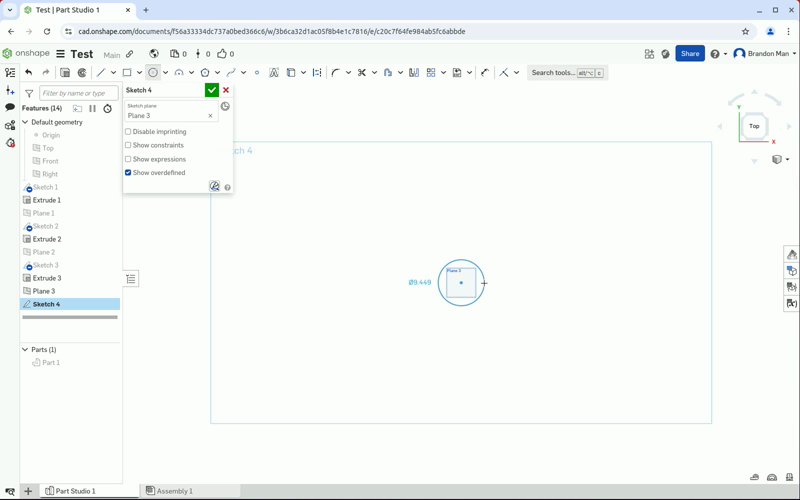
click(484, 282)
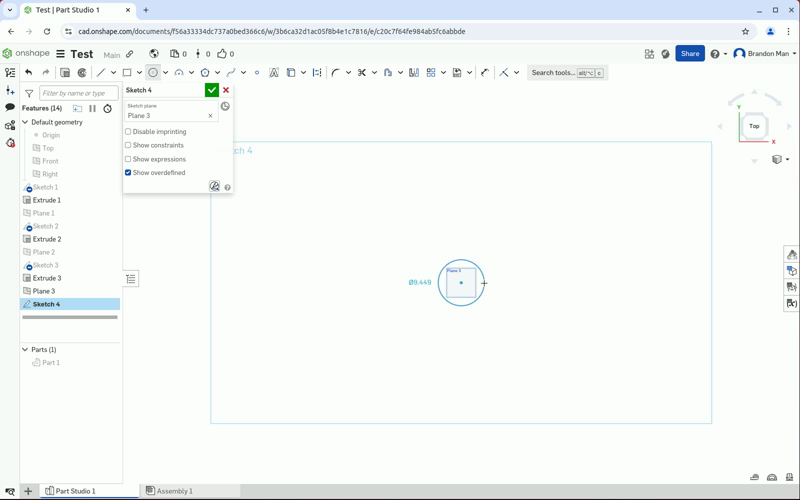
key(esc)
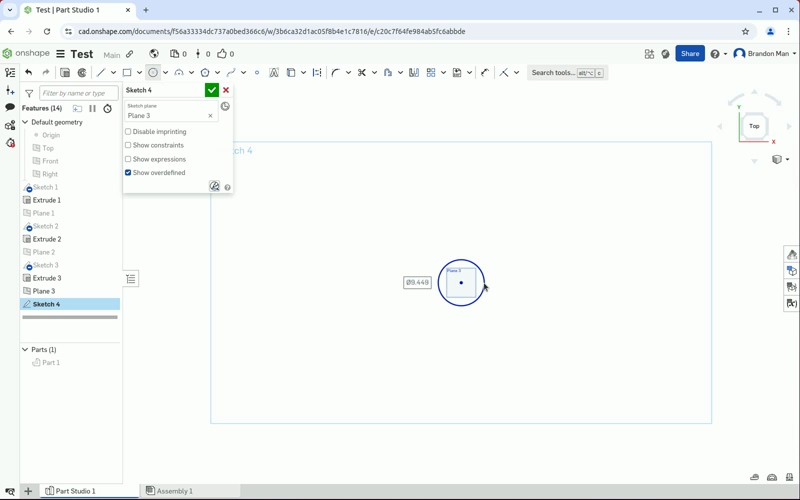
mouse_move(457, 266)
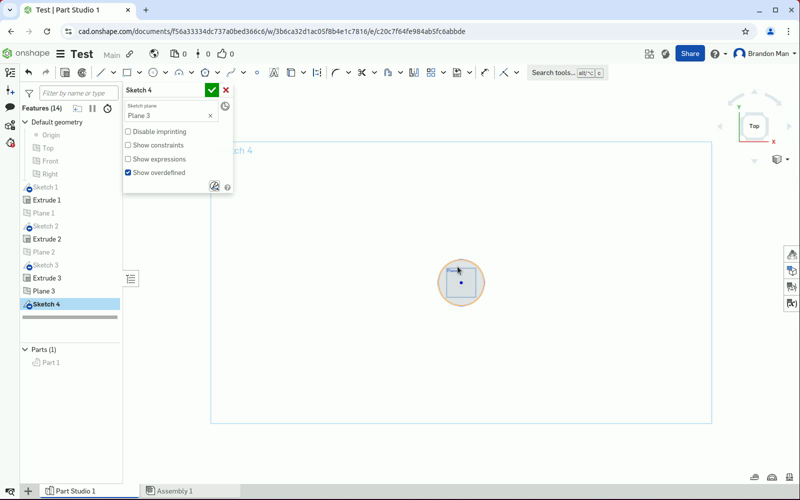
scroll(6)
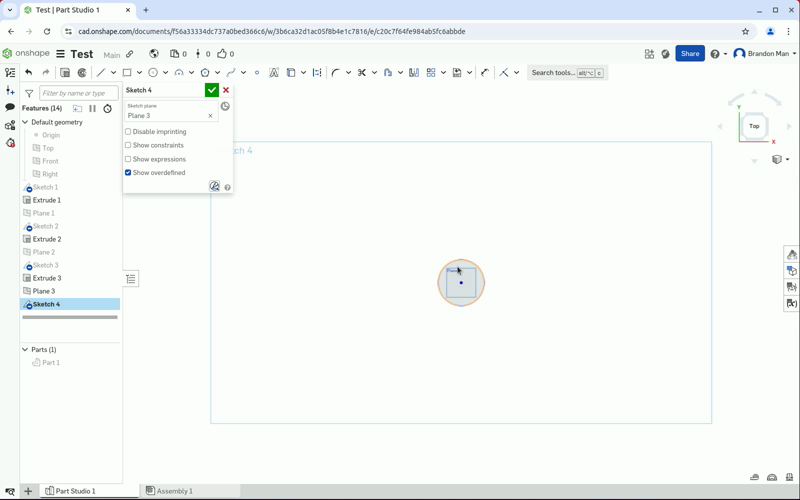
scroll(6)
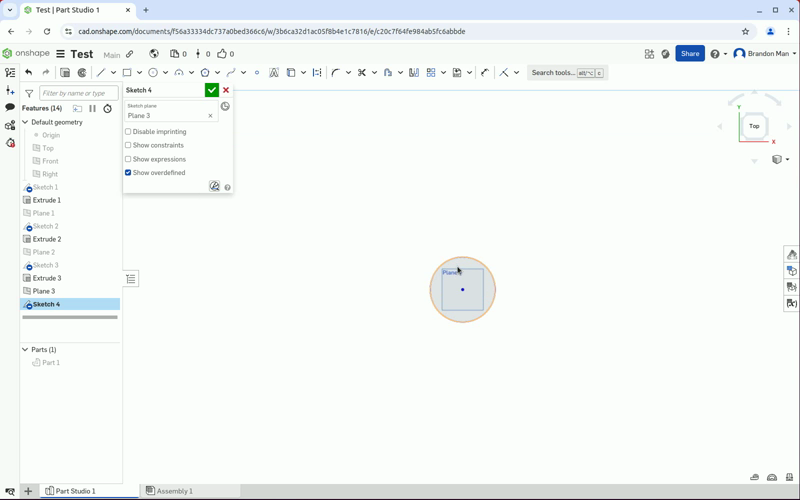
scroll(6)
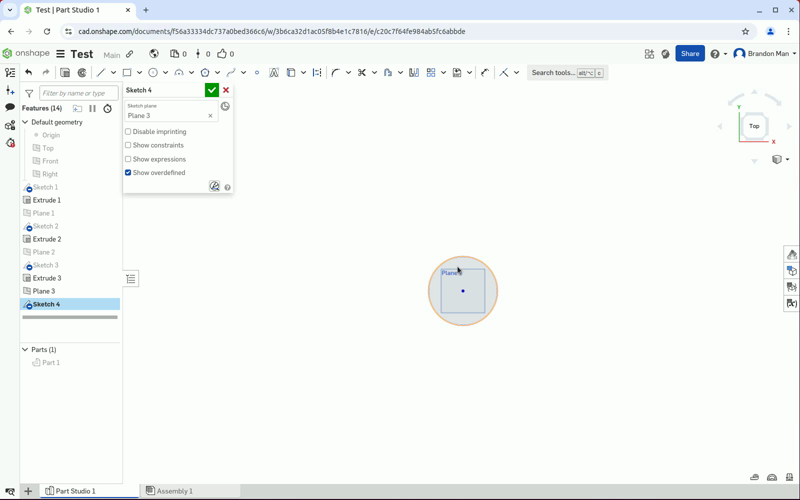
scroll(6)
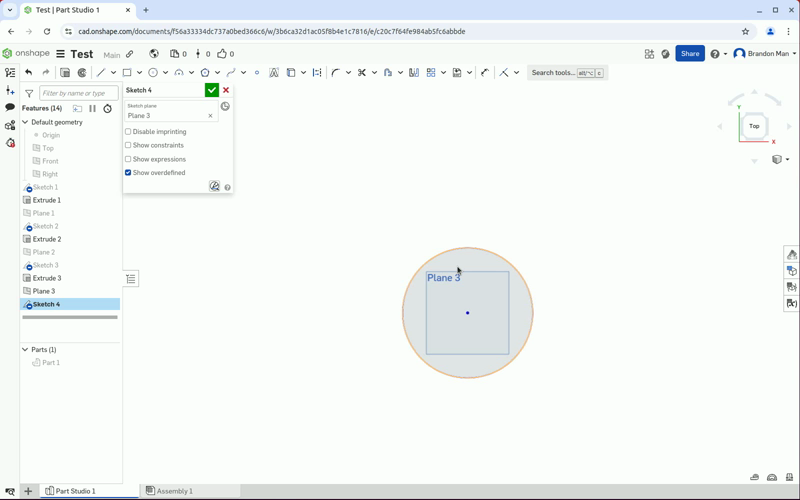
scroll(6)
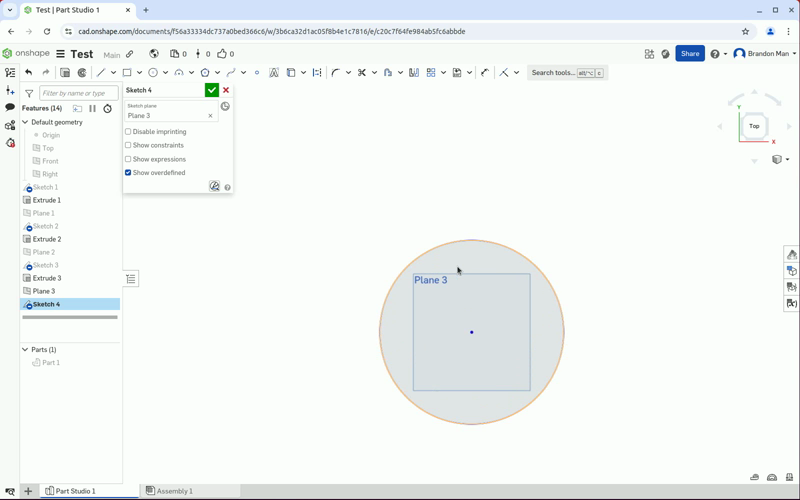
scroll(6)
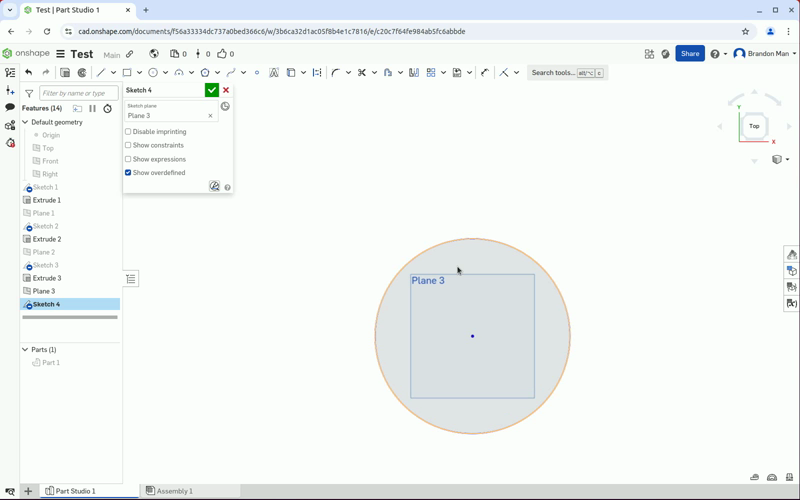
scroll(6)
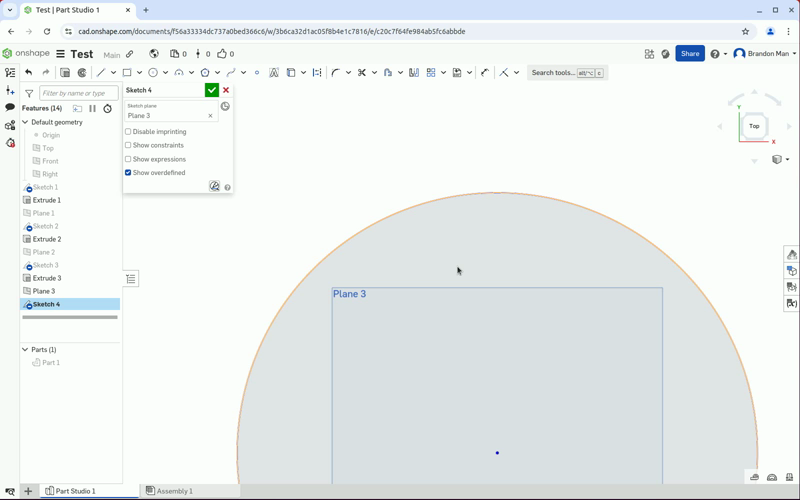
click(457, 266)
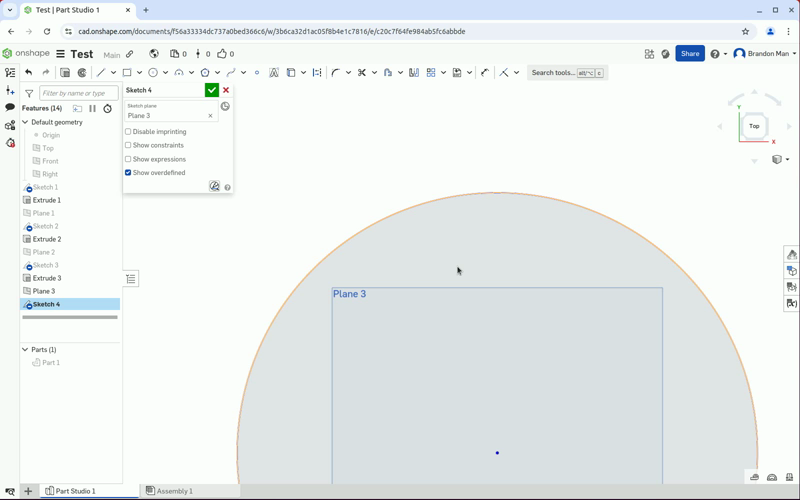
scroll(-6)
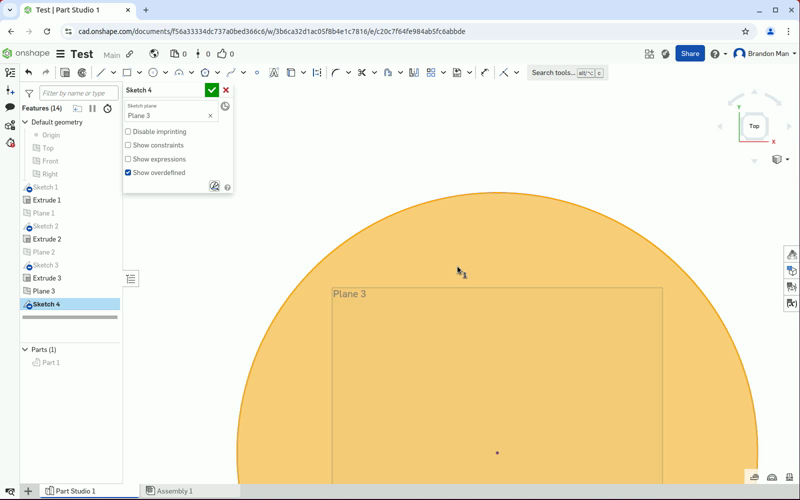
scroll(-6)
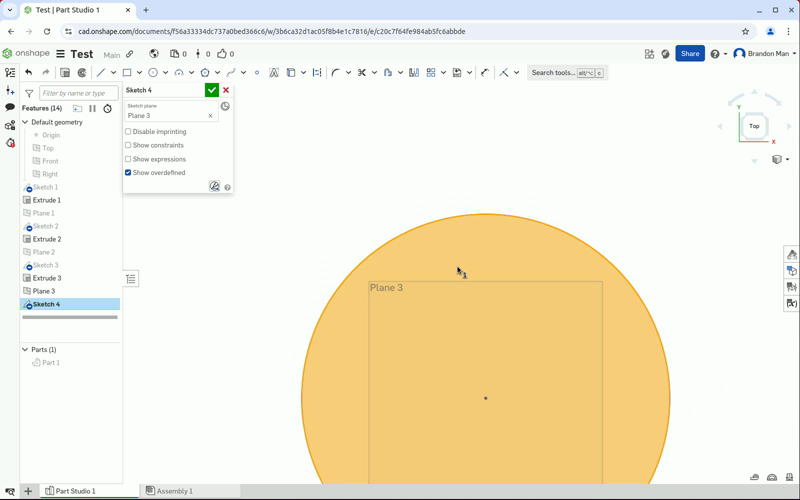
scroll(-6)
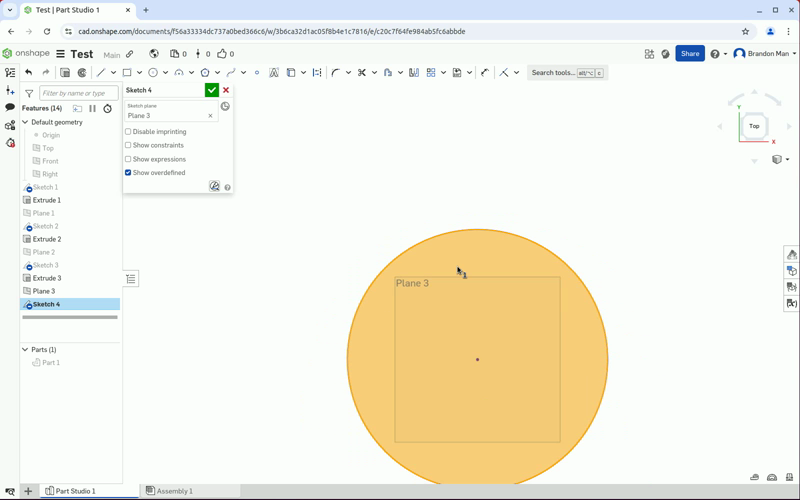
scroll(-6)
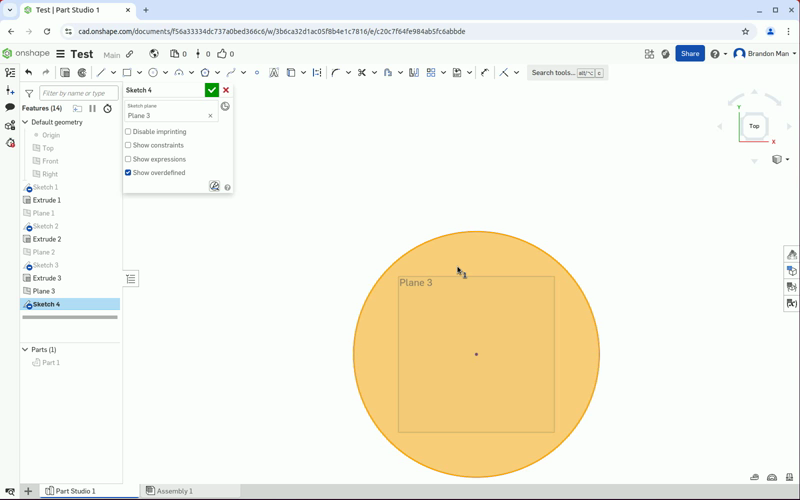
scroll(-6)
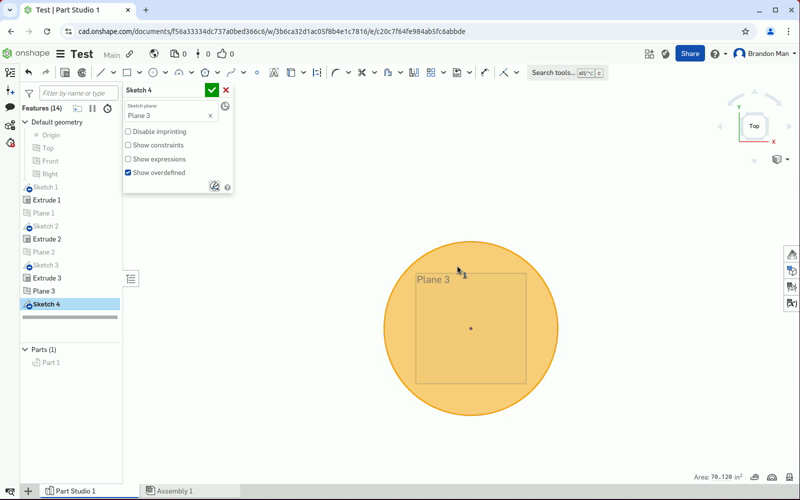
scroll(-6)
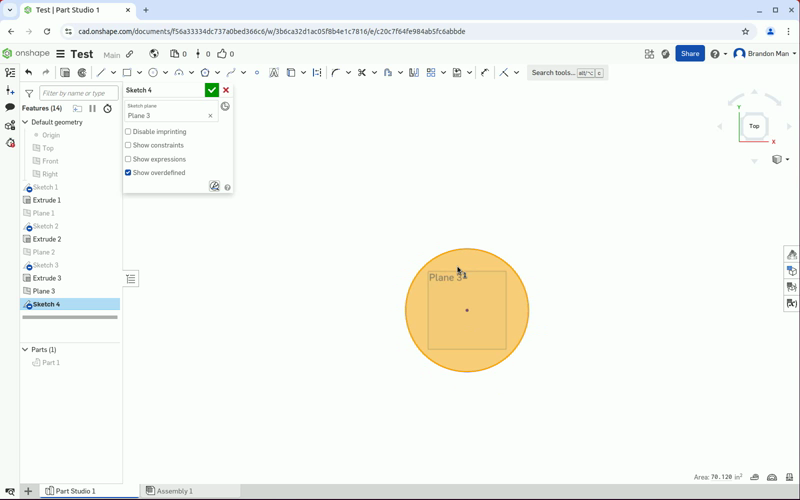
scroll(-6)
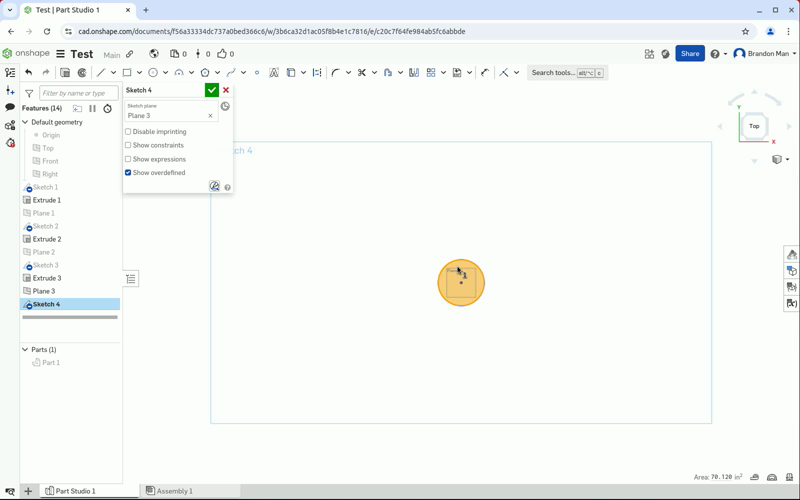
mouse_move(73, 352)
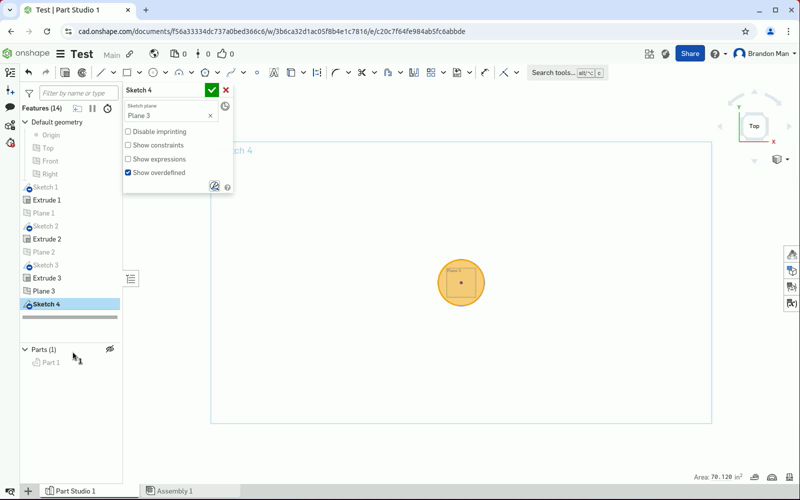
key(shift+y)
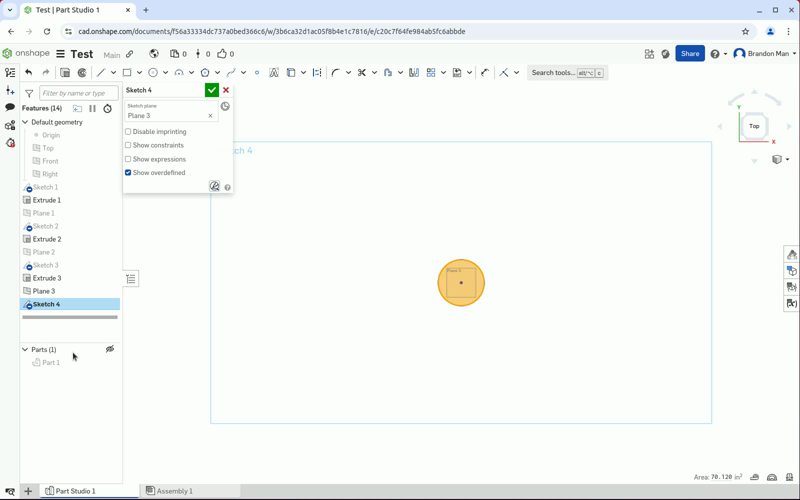
key(shift+e)
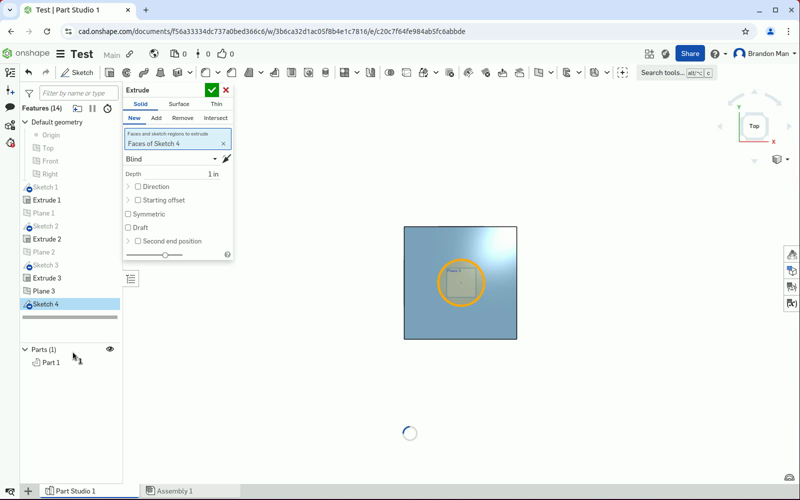
mouse_move(143, 106)
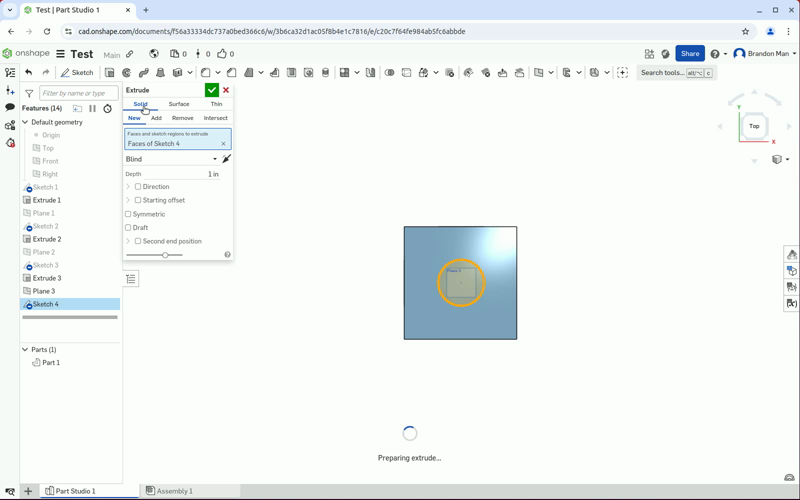
click(143, 106)
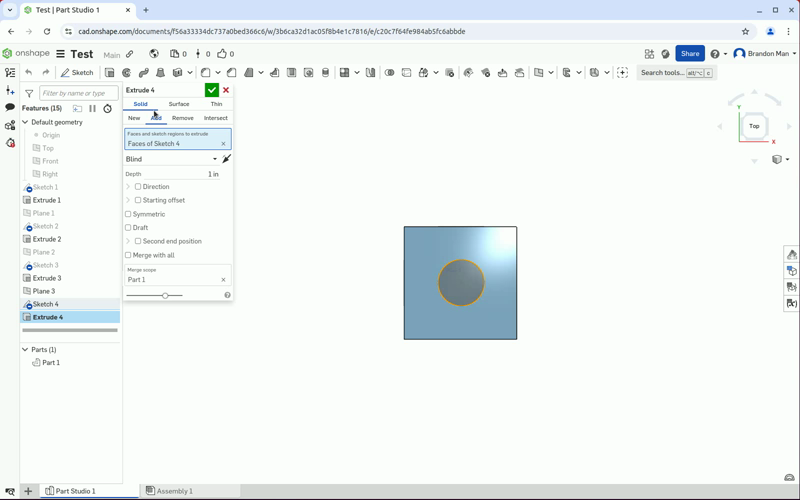
mouse_move(186, 120)
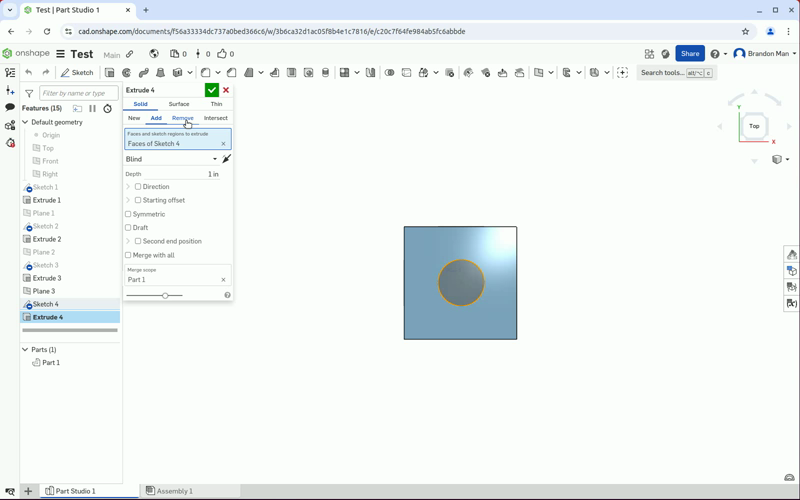
click(186, 120)
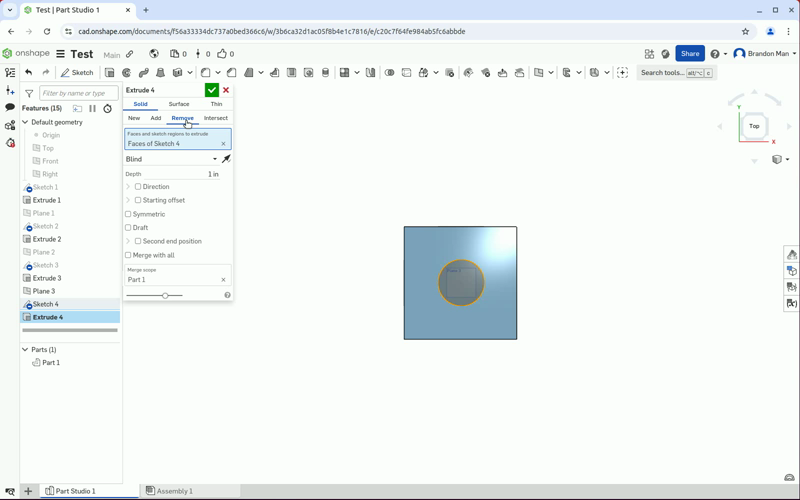
key(tab, 4)
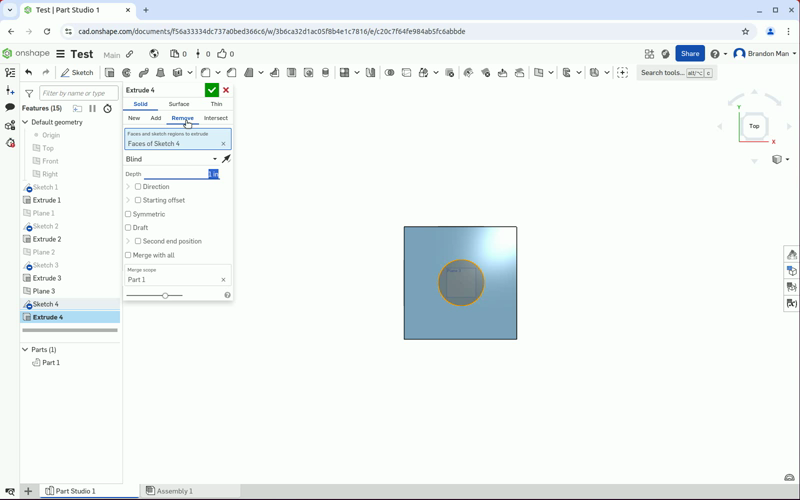
text(30.811)
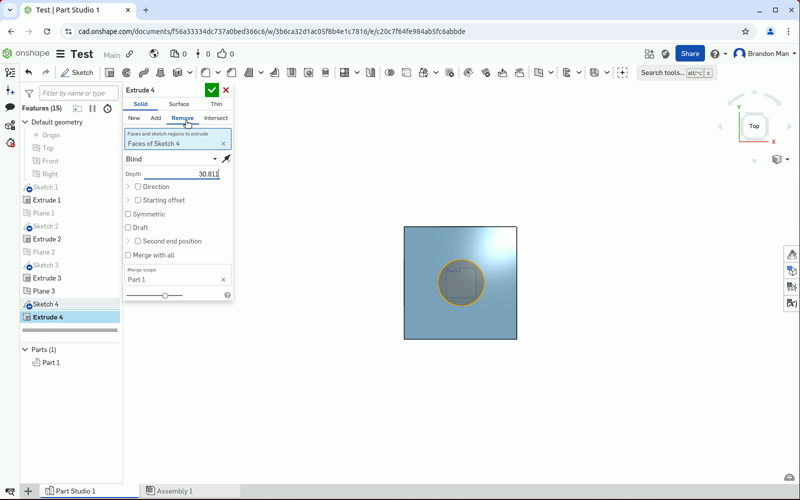
key(tab, 6)
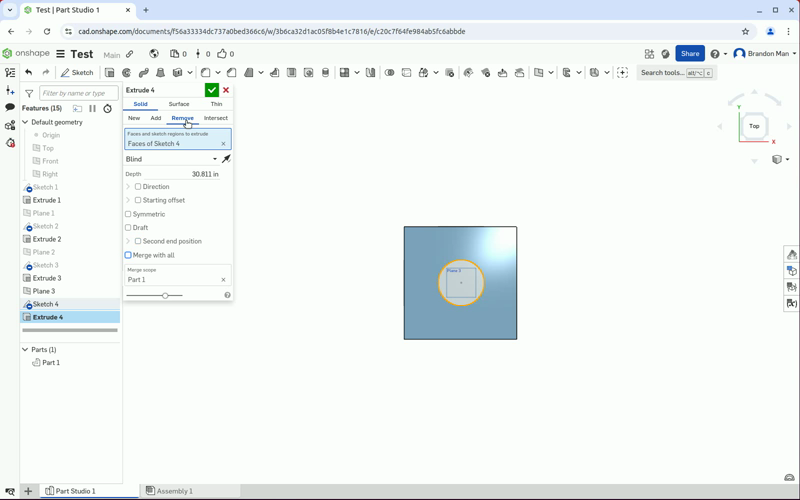
key(space)
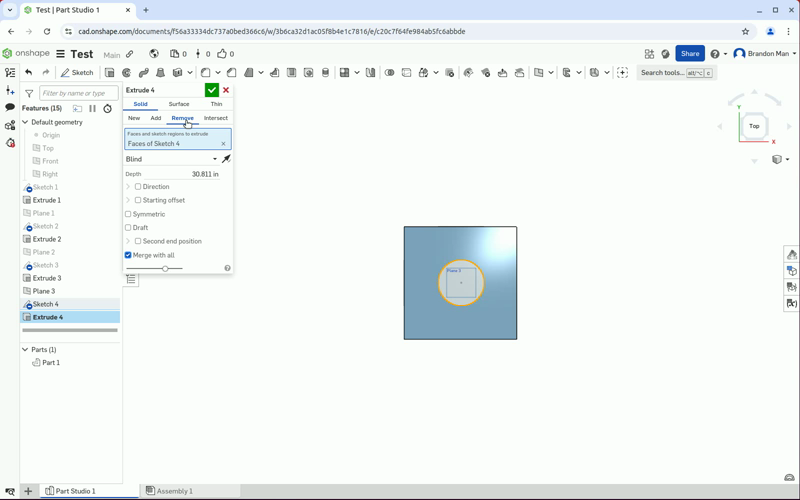
key(enter)
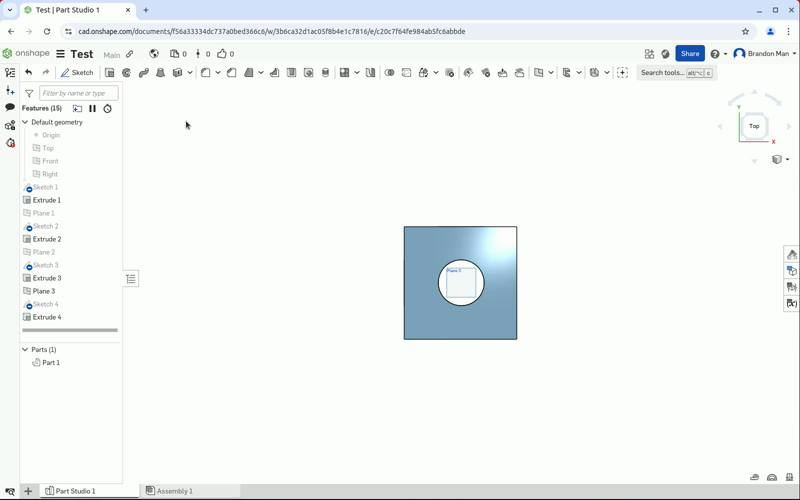
key(shift+h)
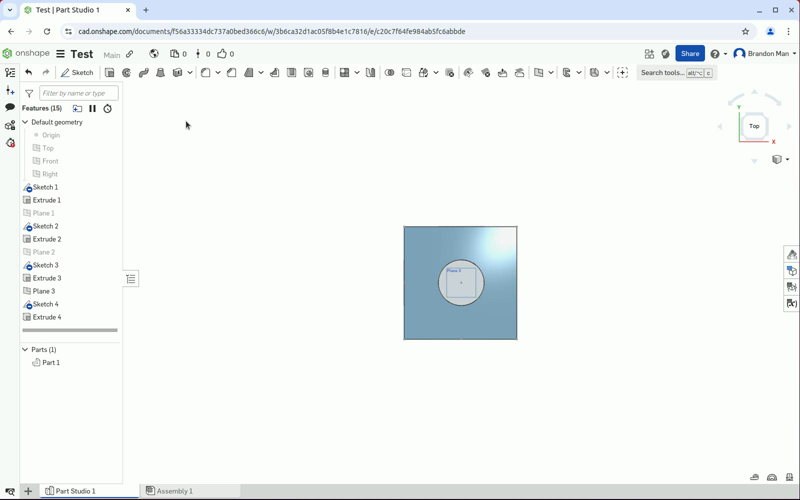
key(shift+h)
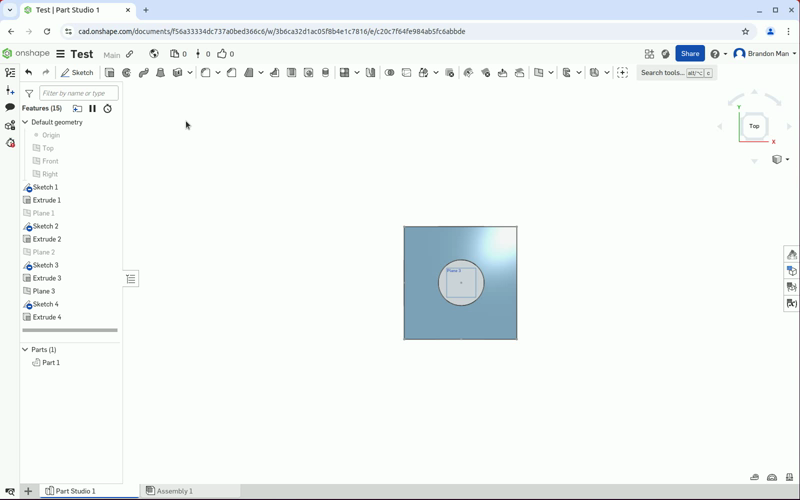
key(shift+7)
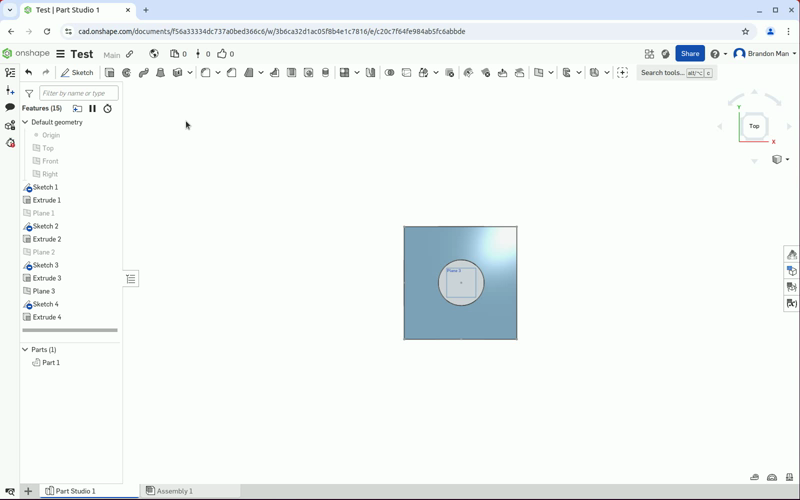
key(up, 3)
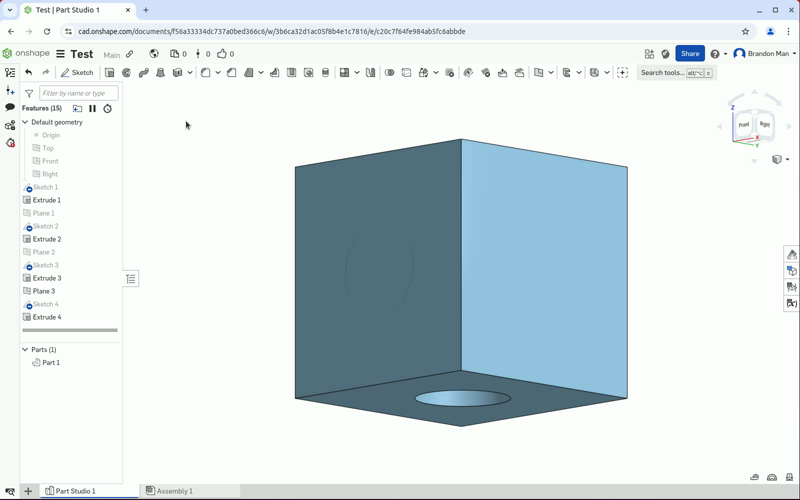
key(left, 3)
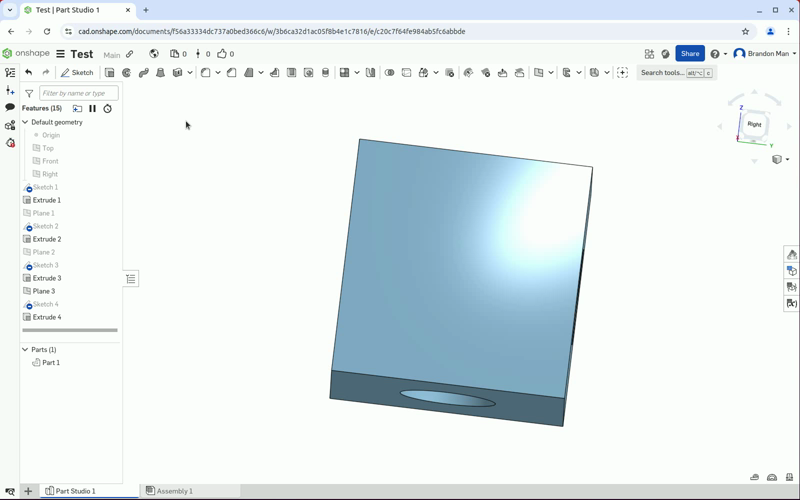
key(right, 3)
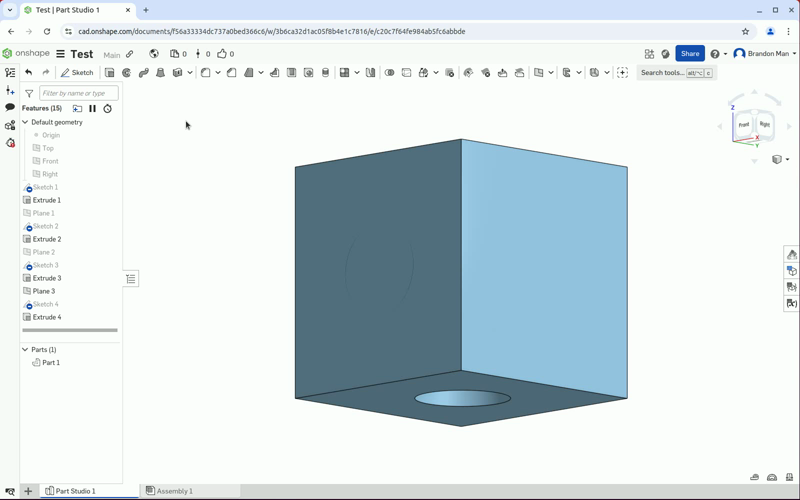
key(down, 3)
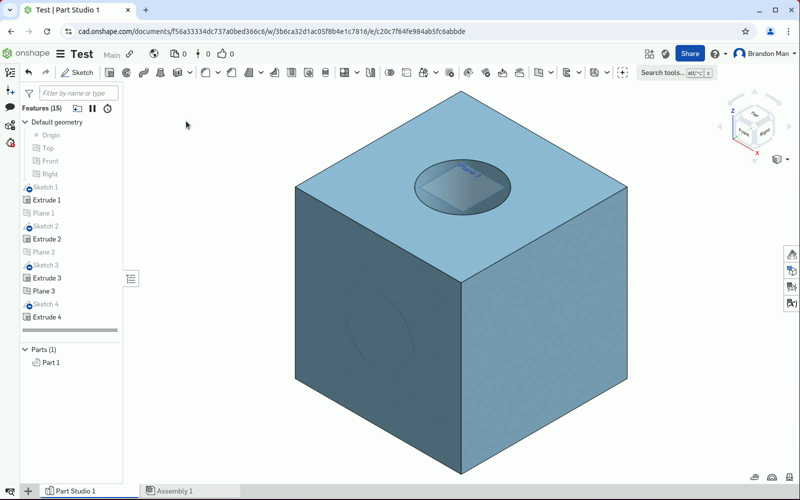
mouse_move(73, 189)
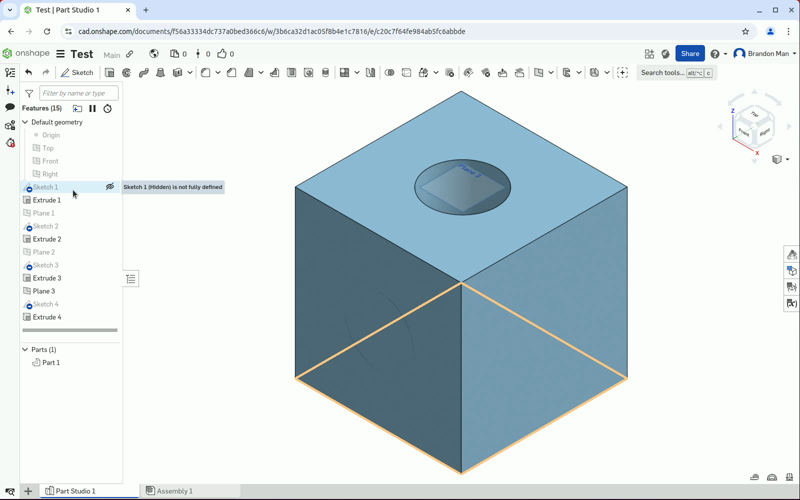
click(73, 189)